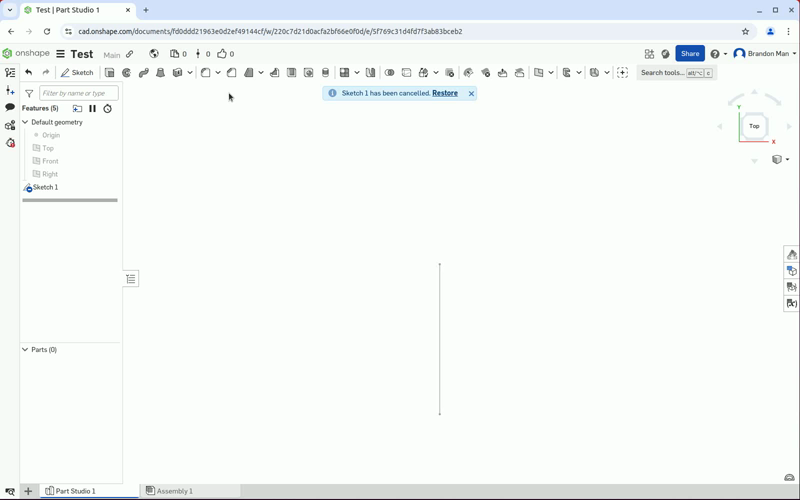
key(shift+h)
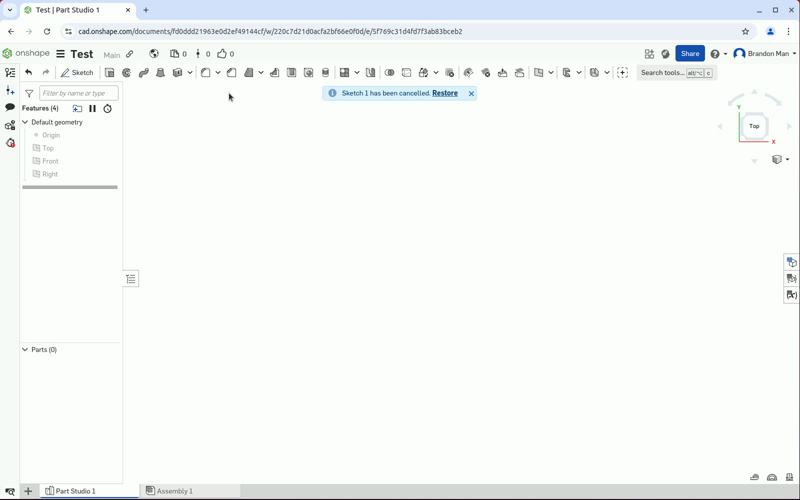
mouse_move(73, 352)
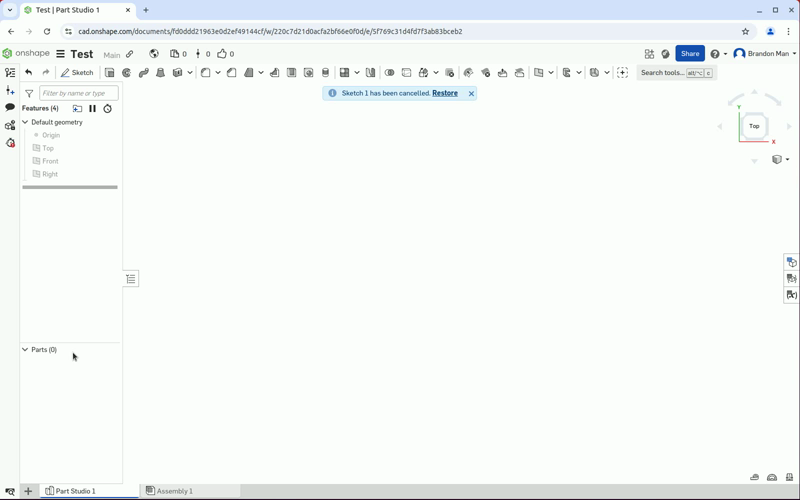
key(y)
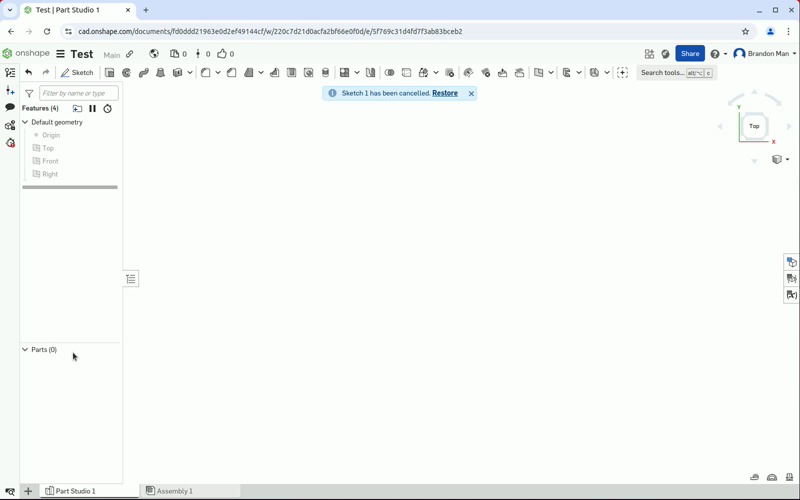
key(shift+p)
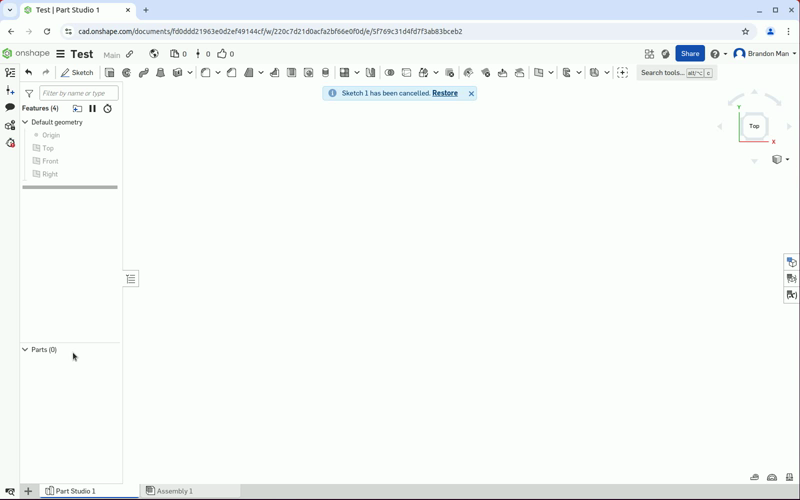
key(space)
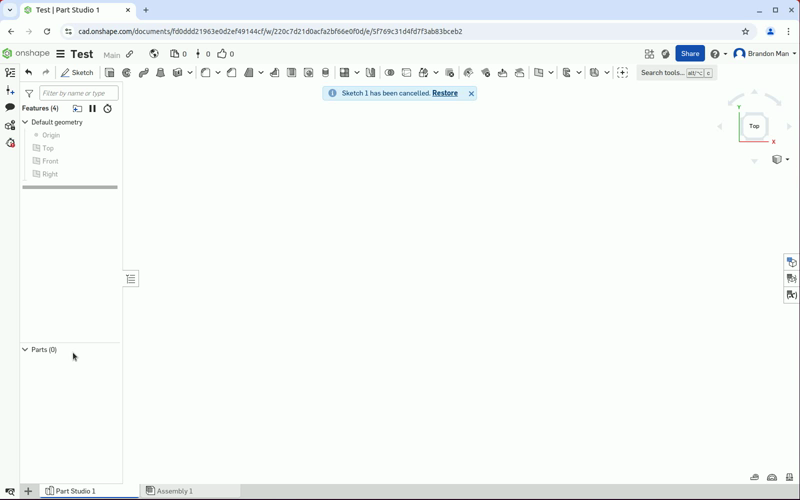
key_down(shift)
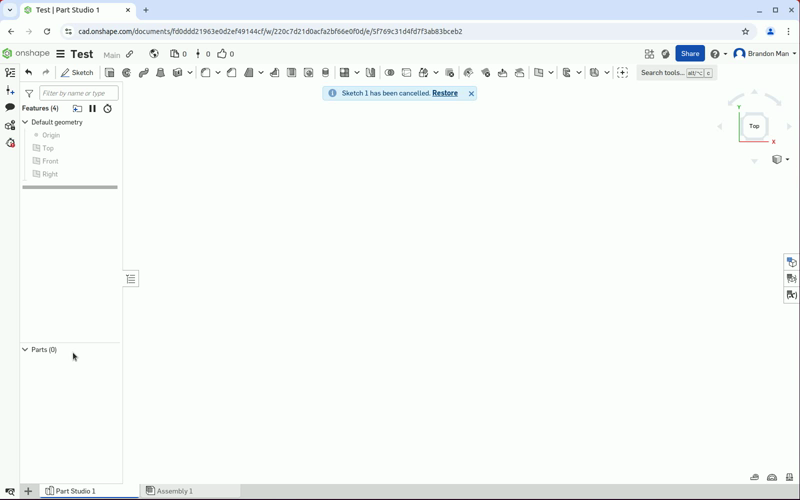
key(up)
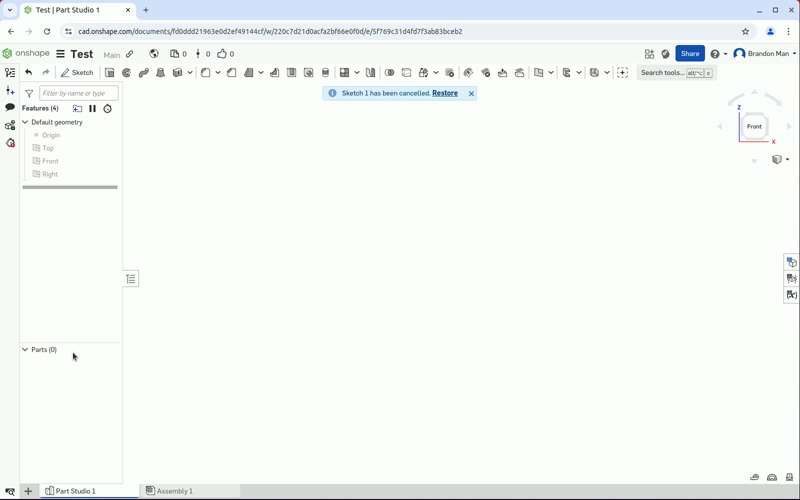
key_up(shift)
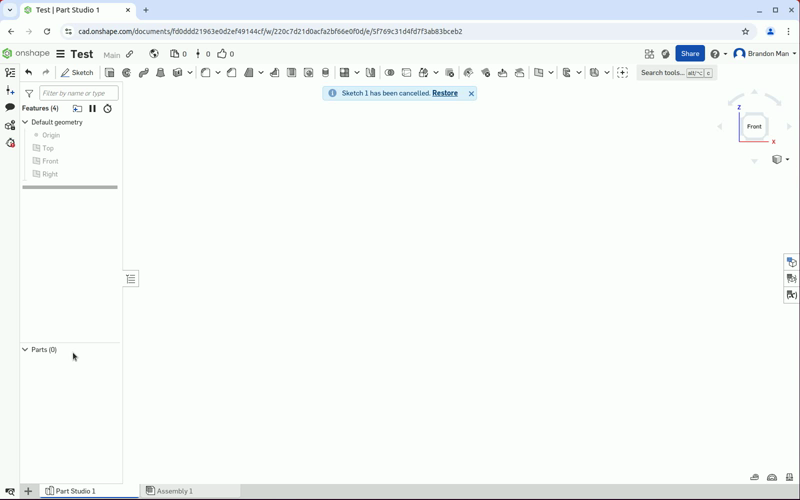
mouse_move(73, 352)
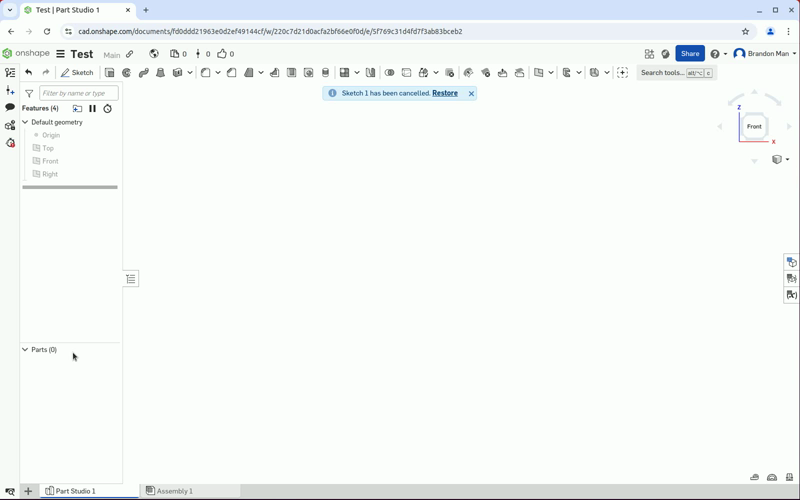
key(shift+y)
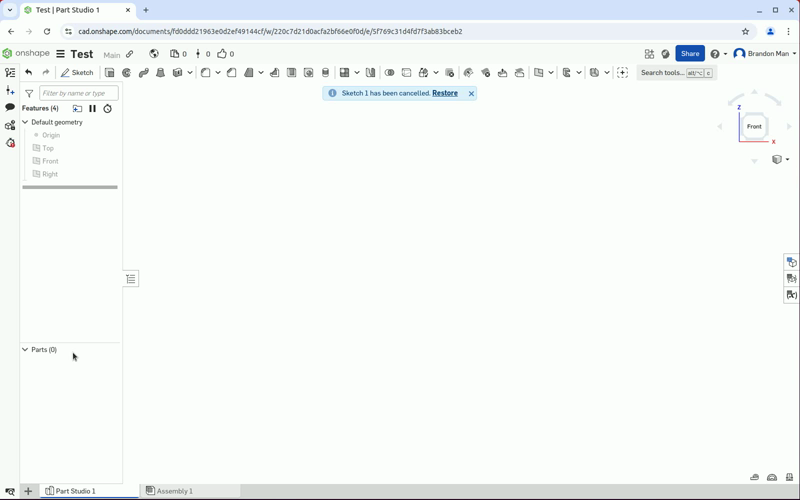
key(shift+s)
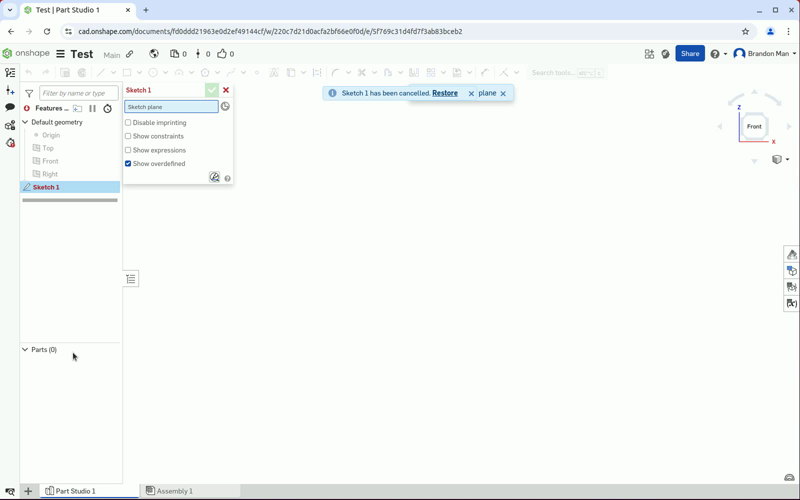
mouse_move(73, 163)
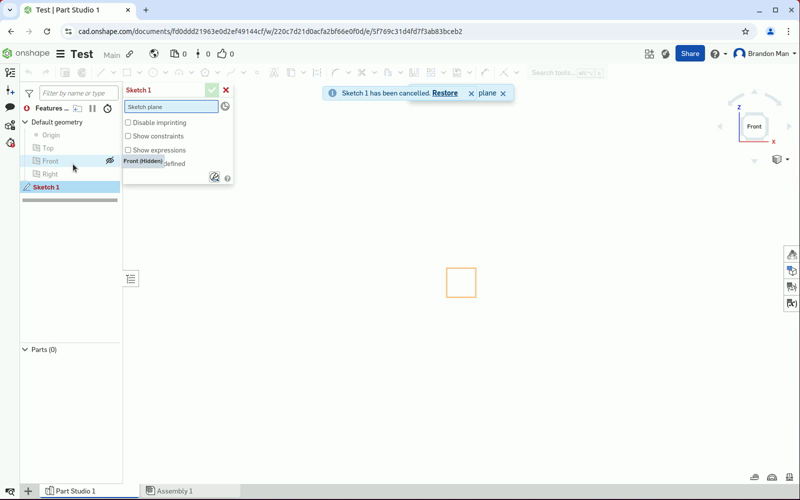
click(73, 163)
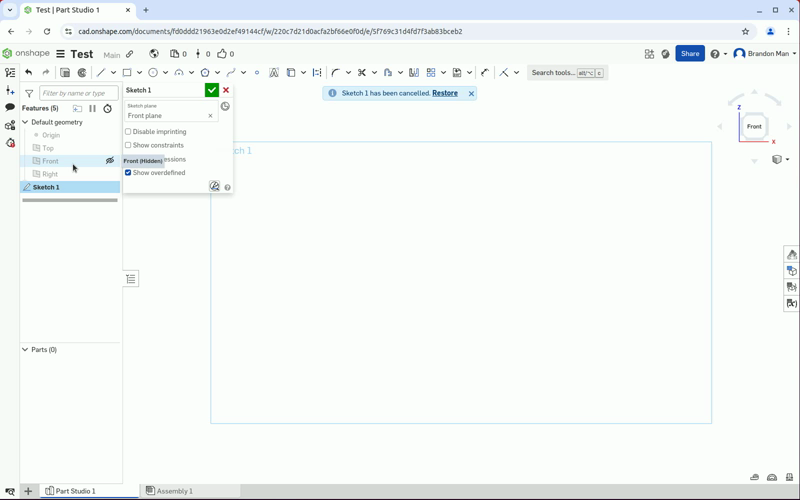
mouse_move(73, 352)
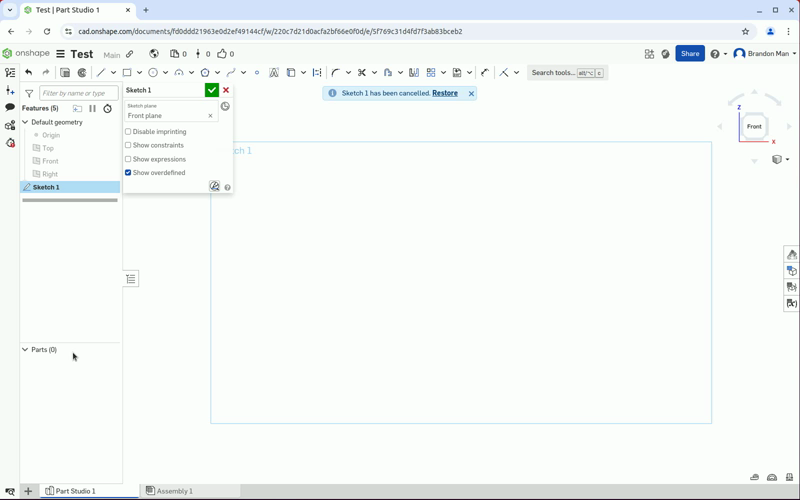
key(y)
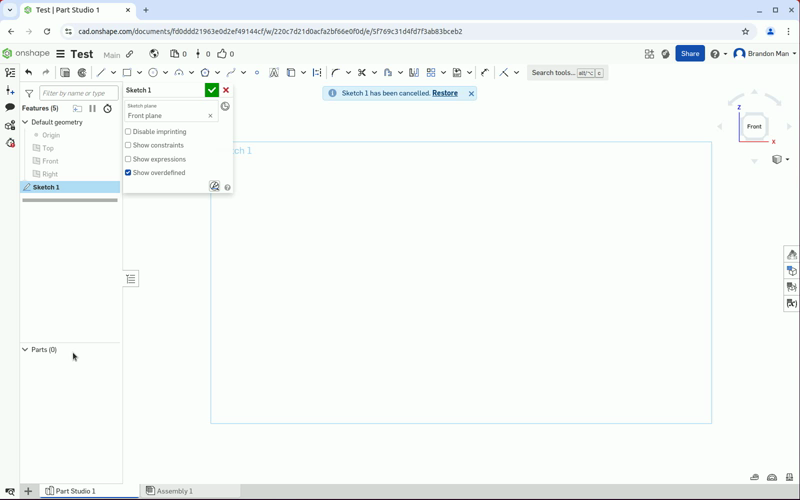
key(l)
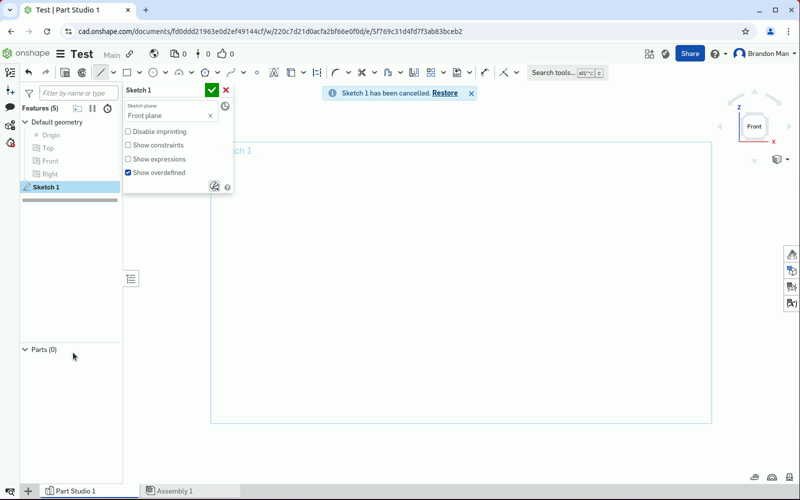
key_down(shift)
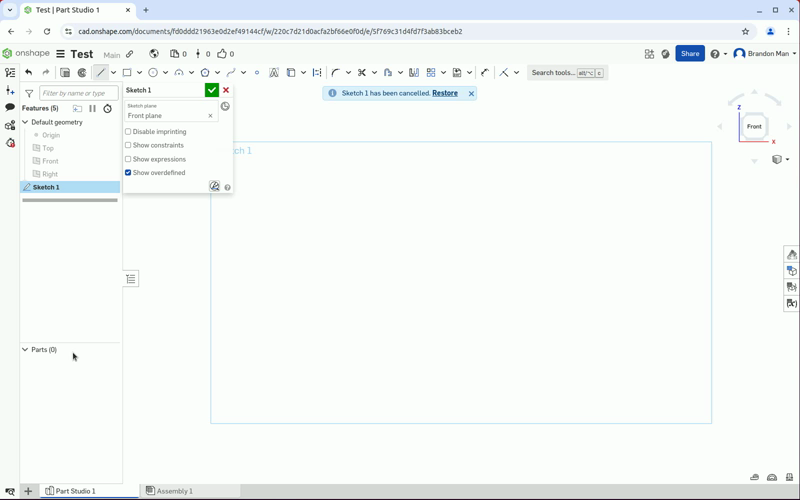
mouse_move(416, 305)
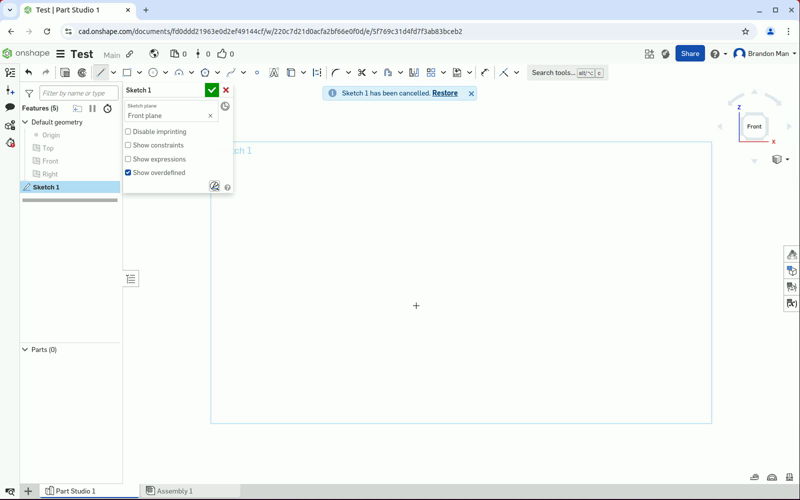
click(416, 305)
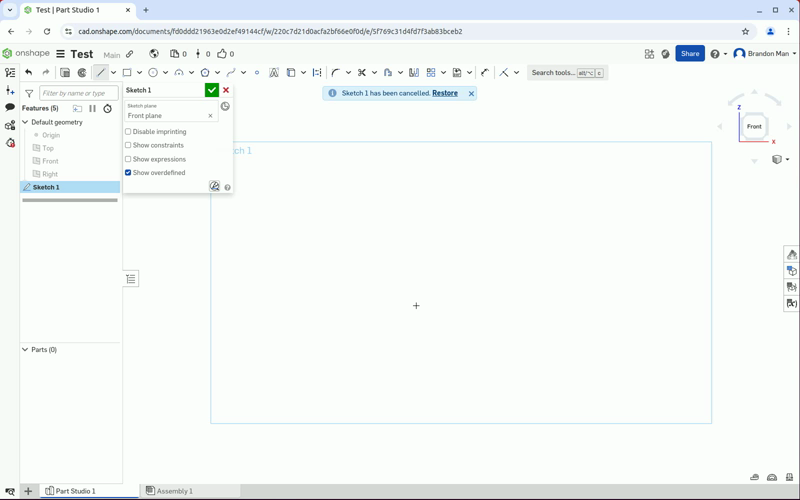
key_up(shift)
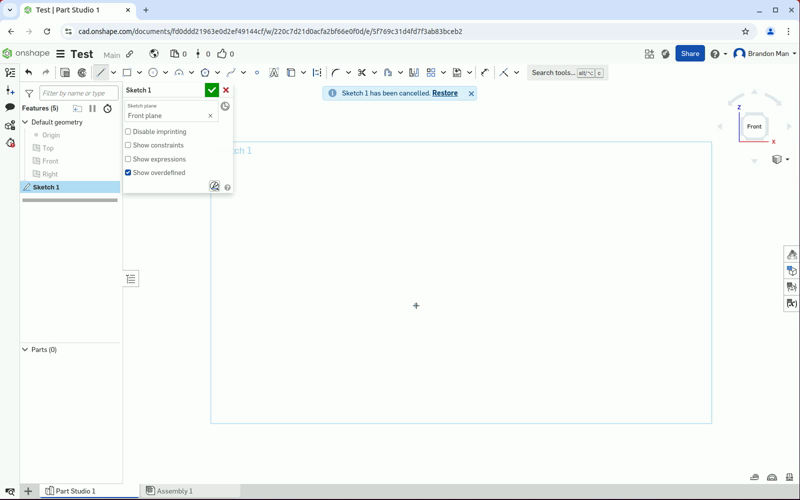
key_down(shift)
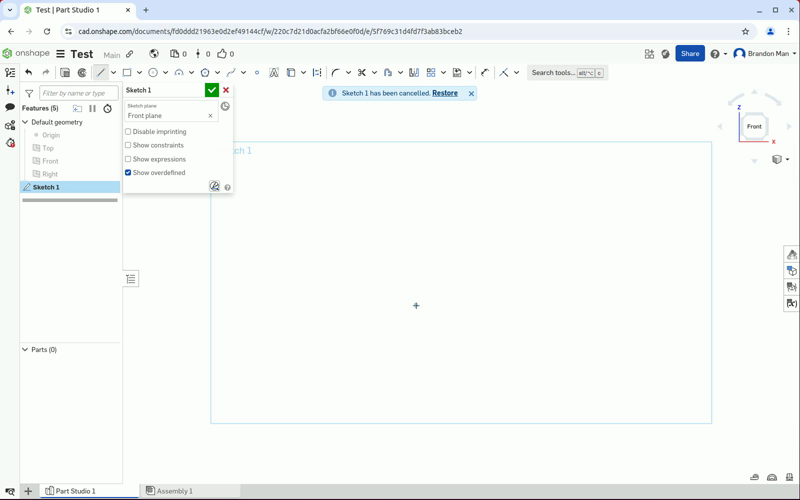
mouse_move(528, 305)
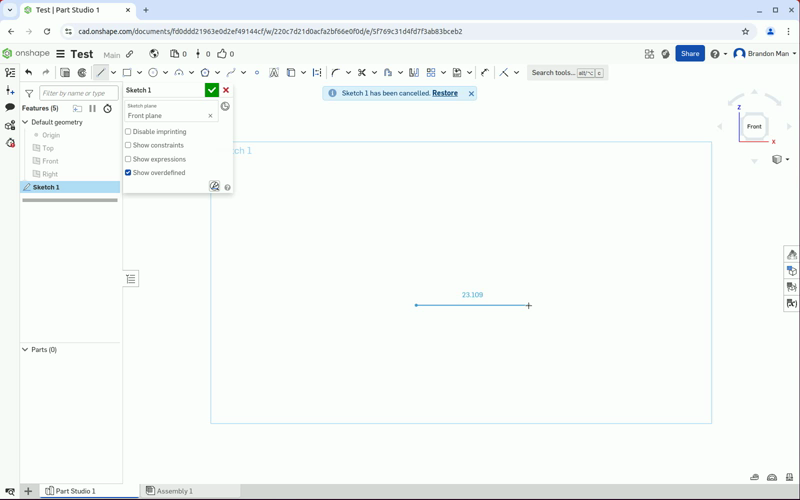
click(528, 305)
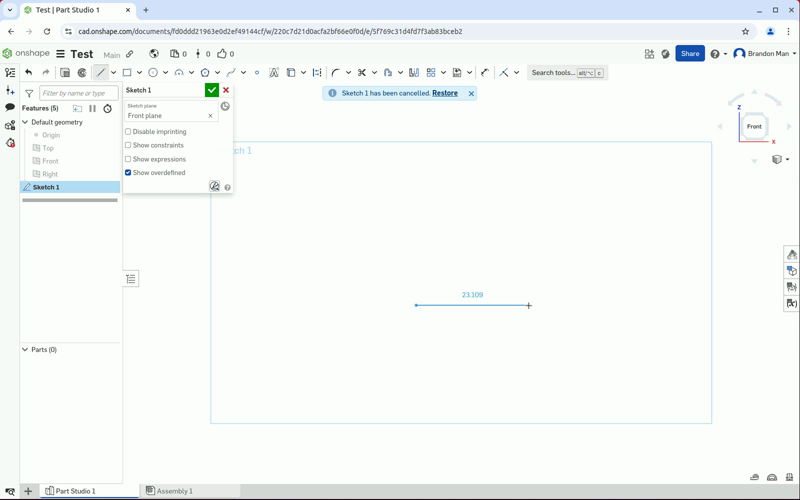
key_up(shift)
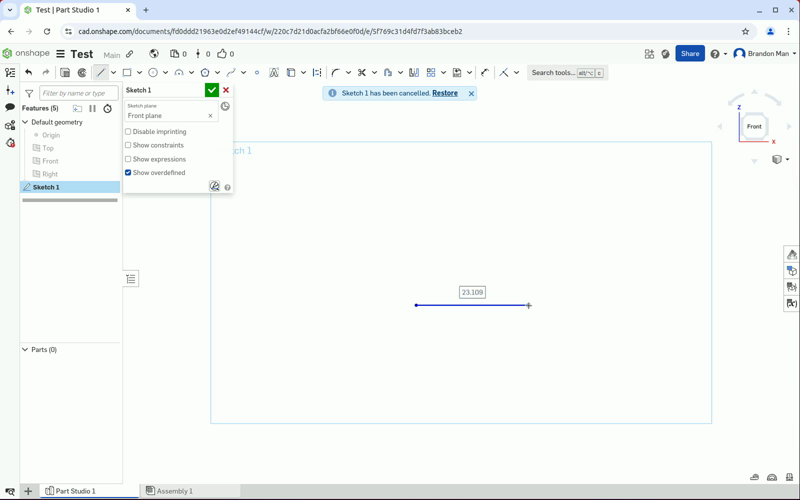
key_down(shift)
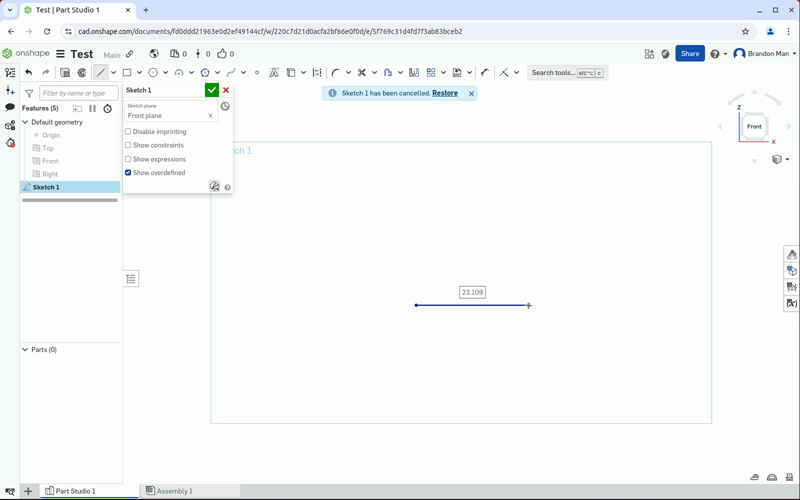
mouse_move(558, 305)
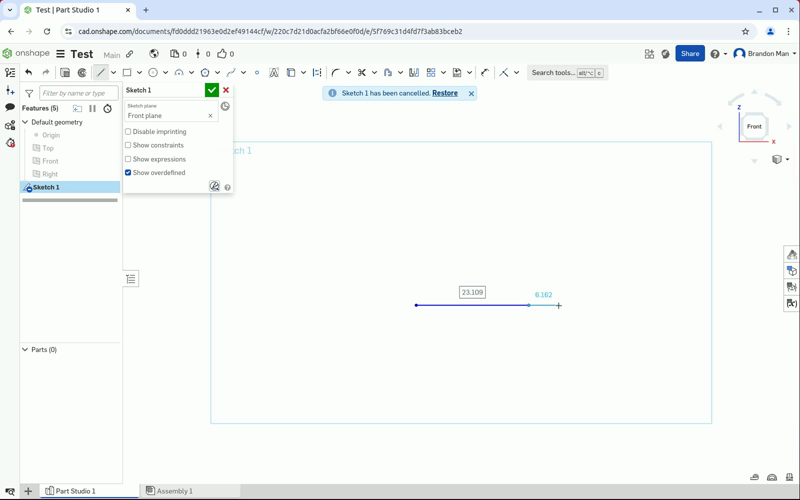
mouse_move(528, 260)
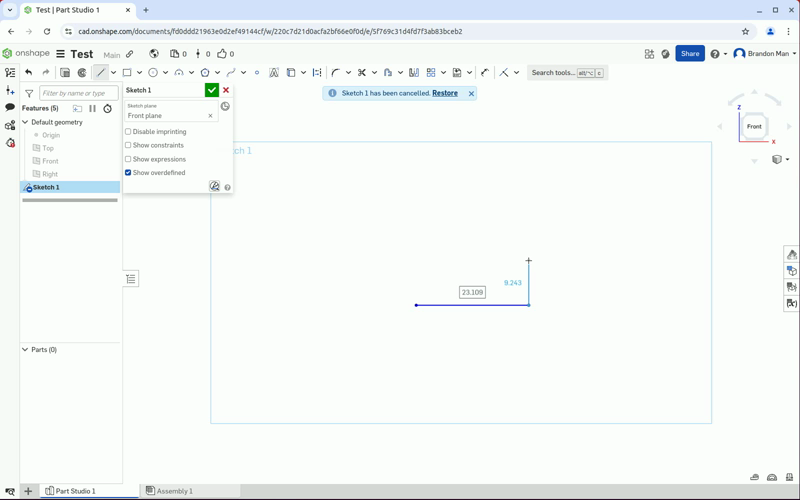
click(528, 260)
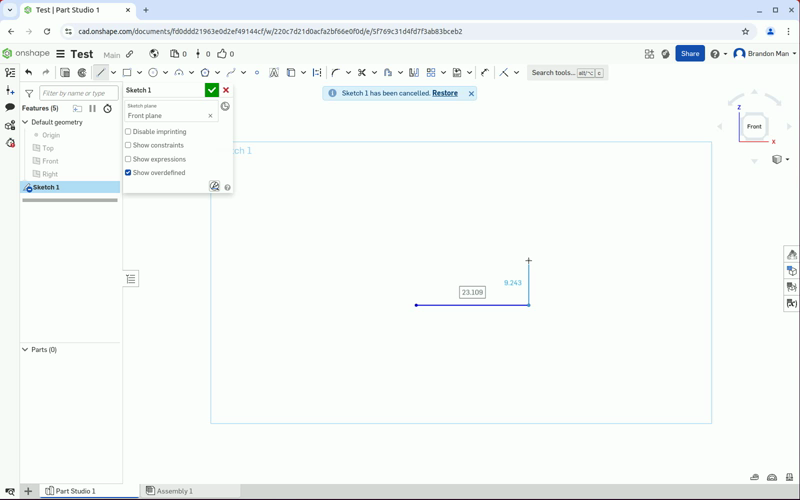
key_up(shift)
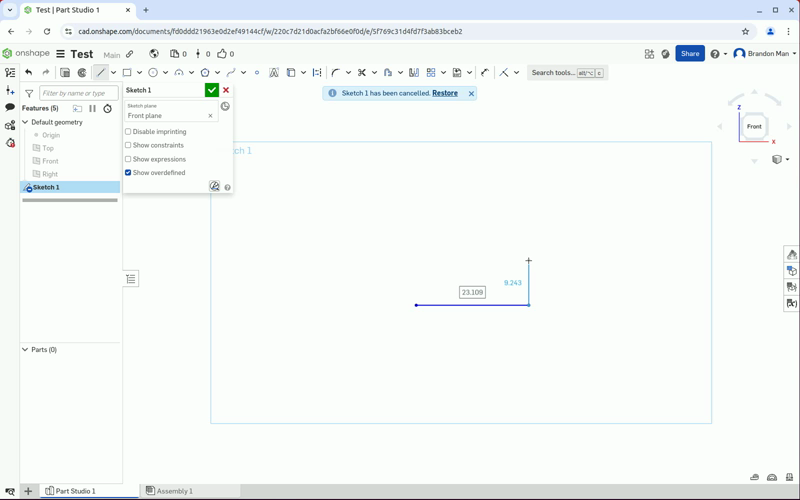
key_down(shift)
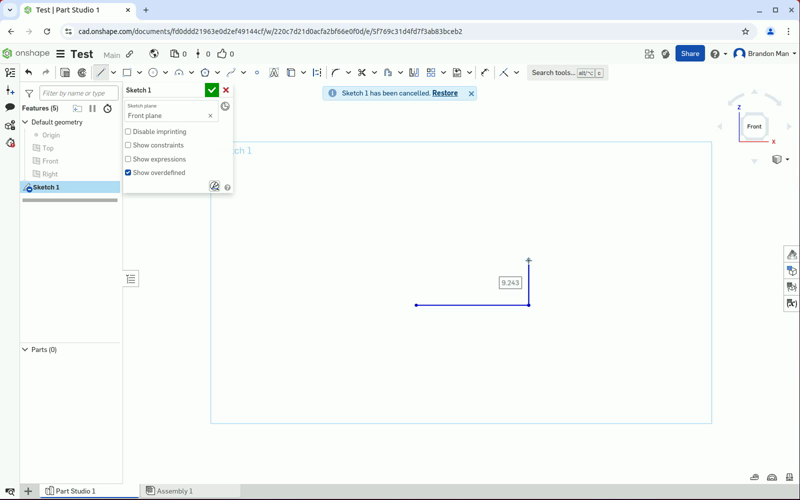
mouse_move(416, 260)
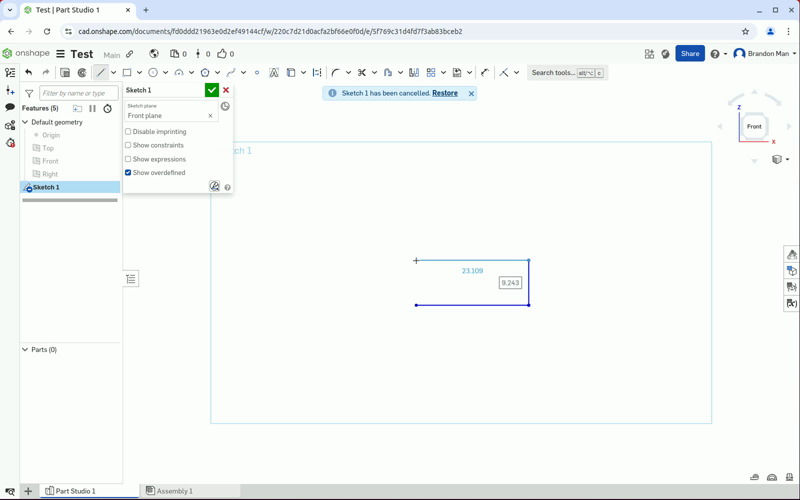
click(416, 260)
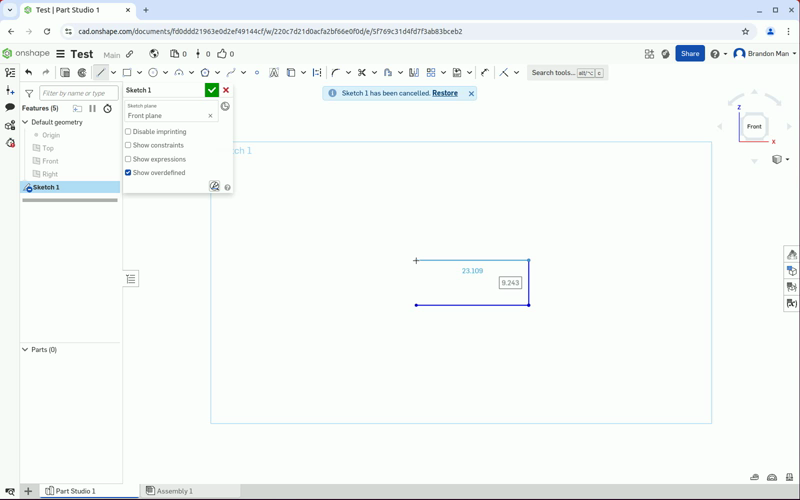
key_up(shift)
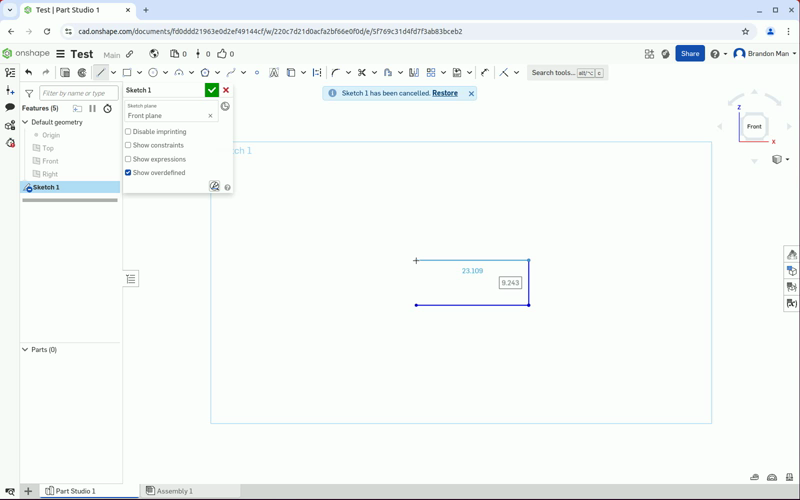
key(esc)
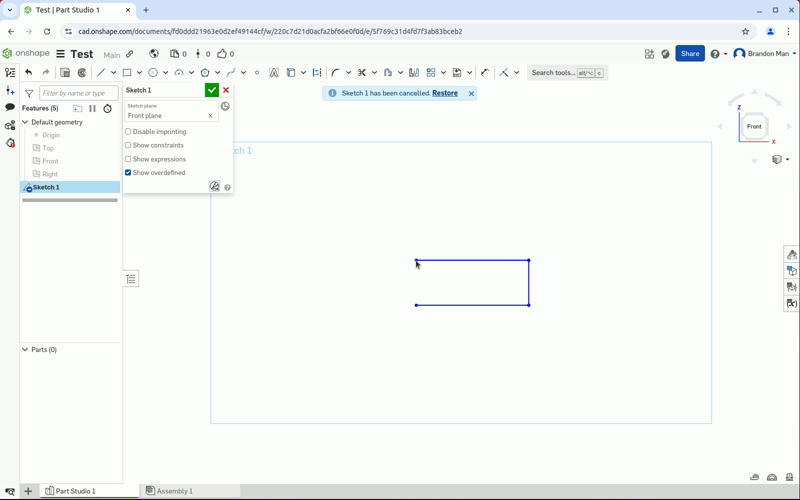
key(a)
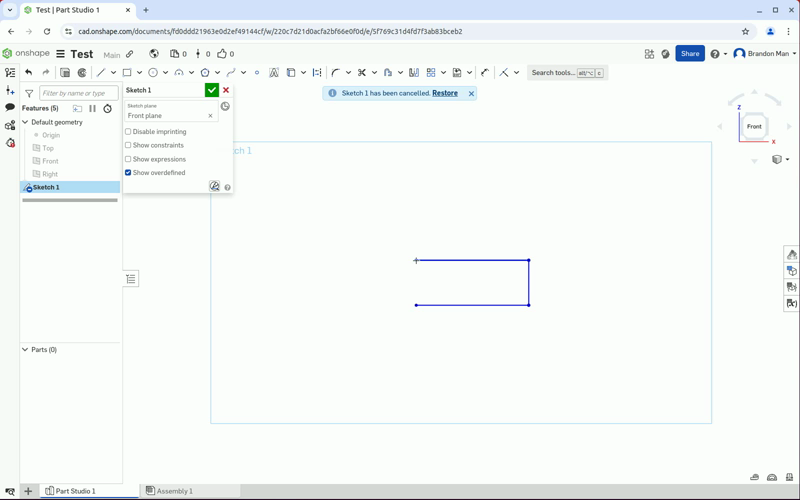
mouse_move(416, 260)
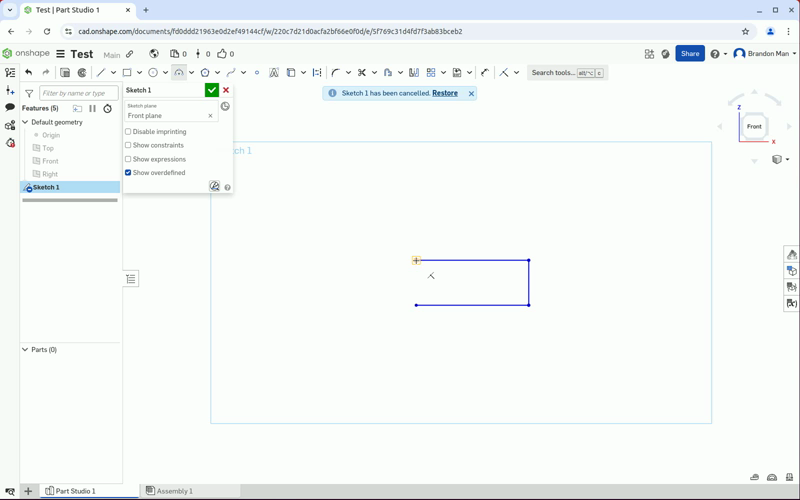
click(416, 260)
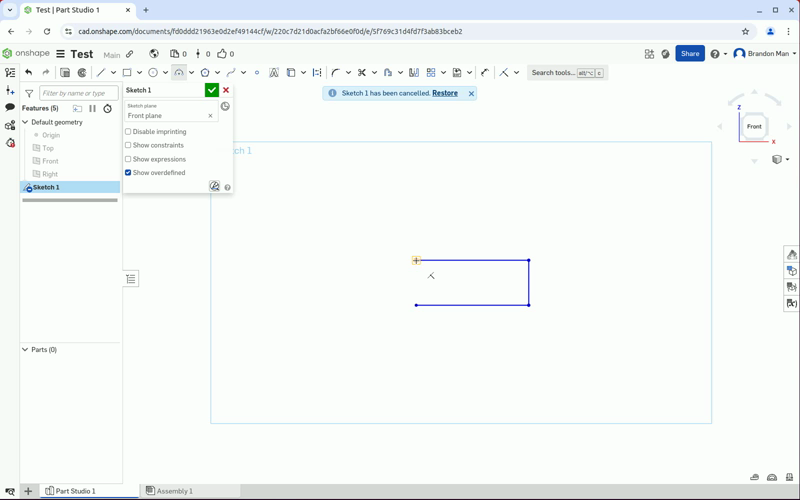
mouse_move(416, 305)
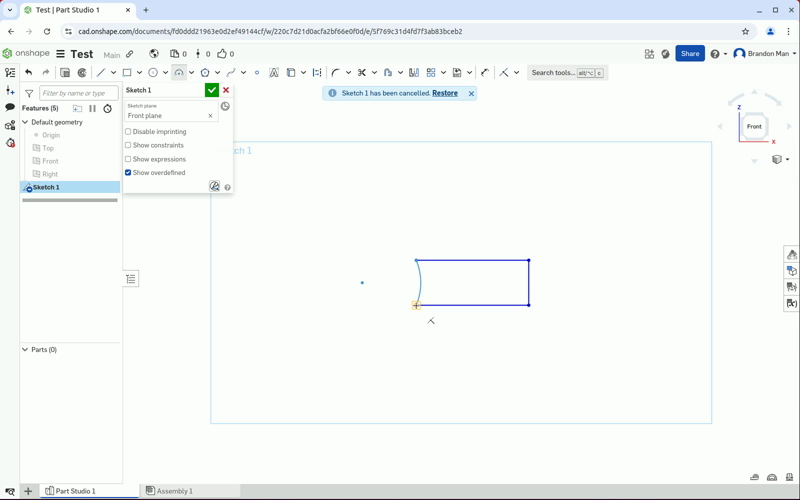
click(416, 305)
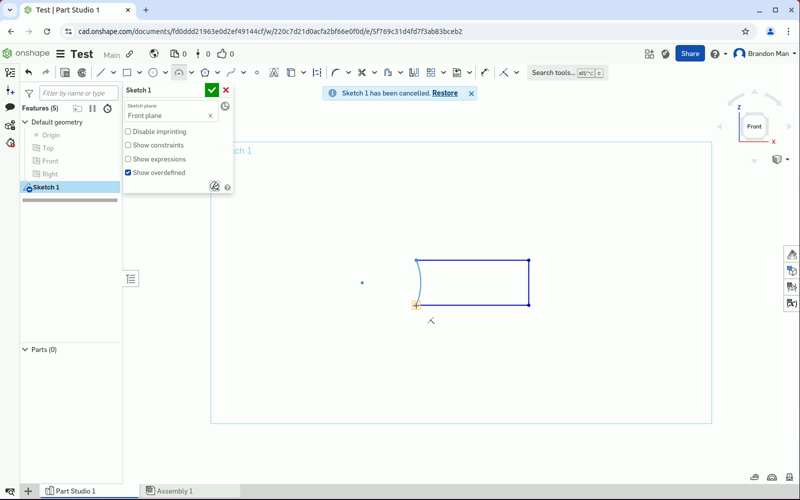
key_down(shift)
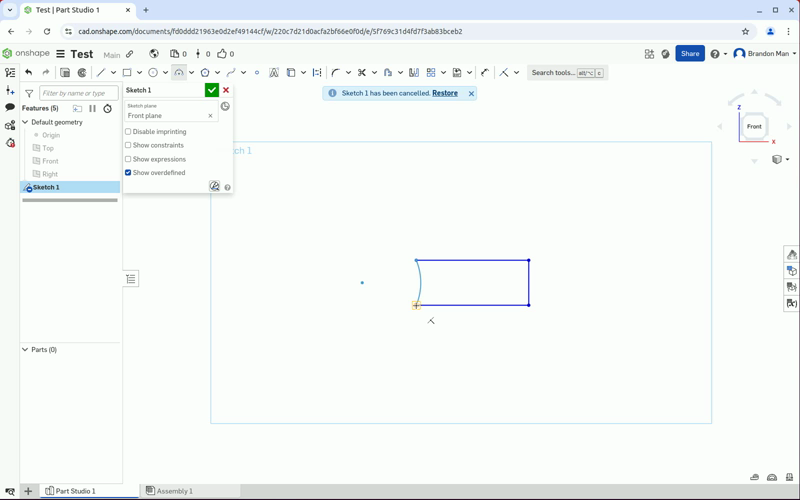
mouse_move(438, 282)
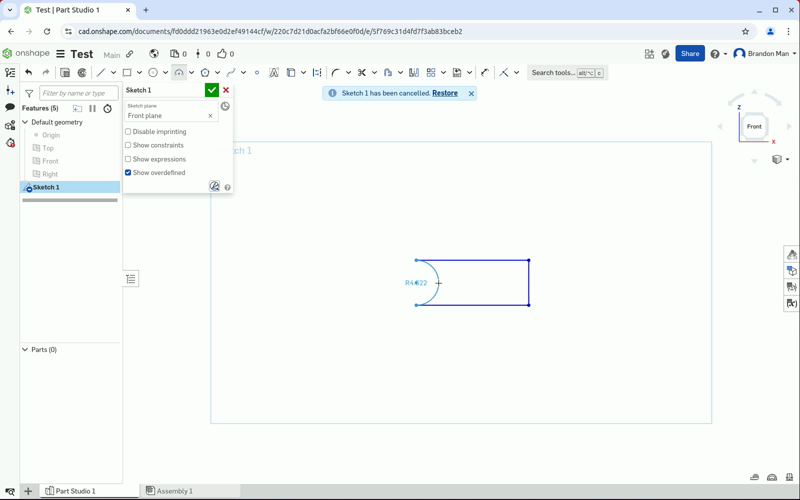
click(438, 282)
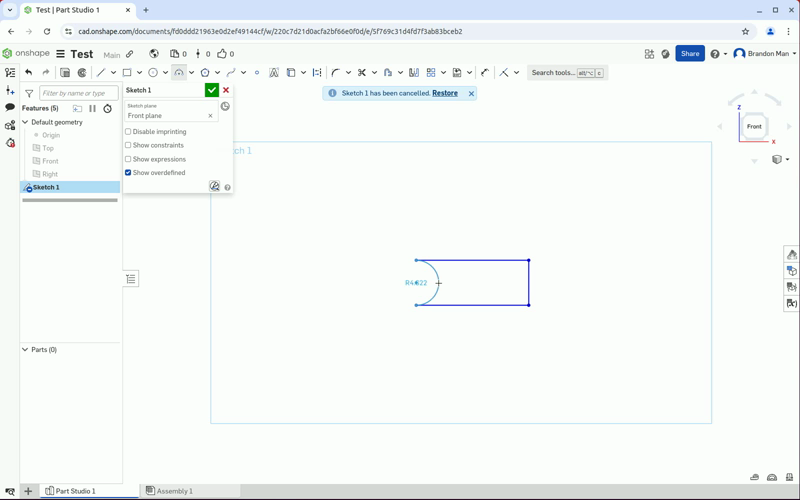
key_up(shift)
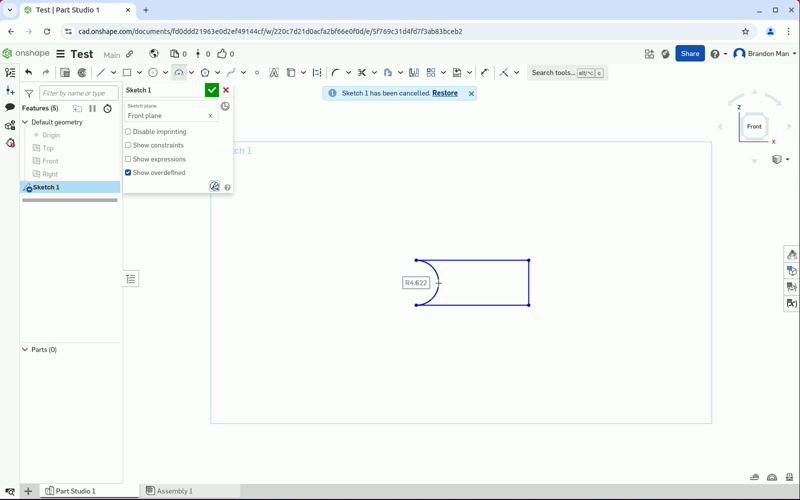
key(esc)
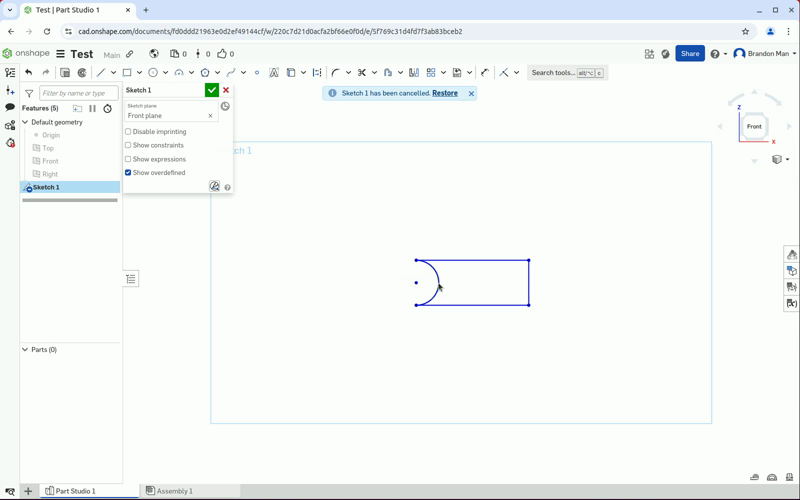
mouse_move(449, 270)
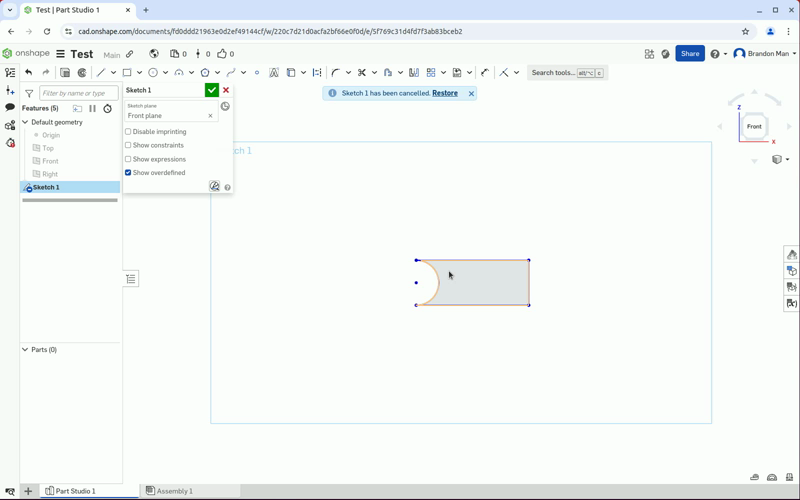
scroll(6)
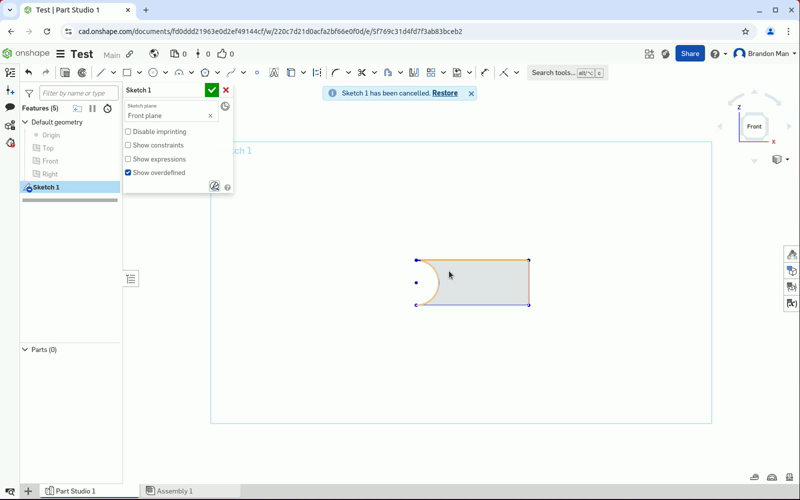
scroll(6)
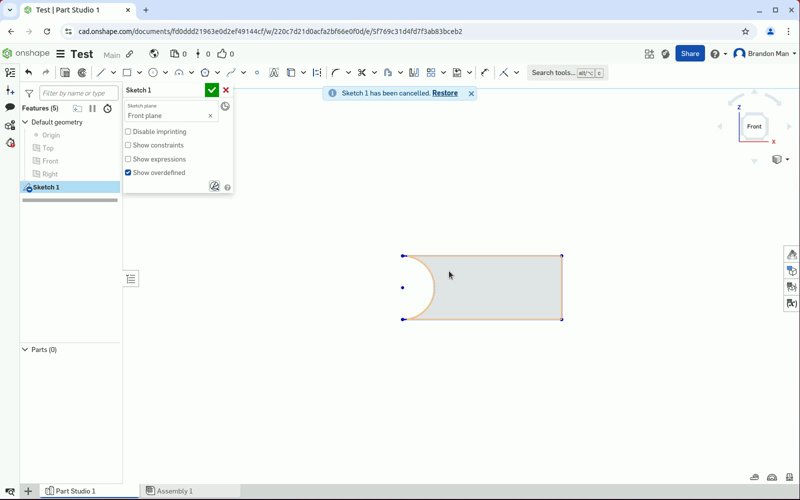
scroll(6)
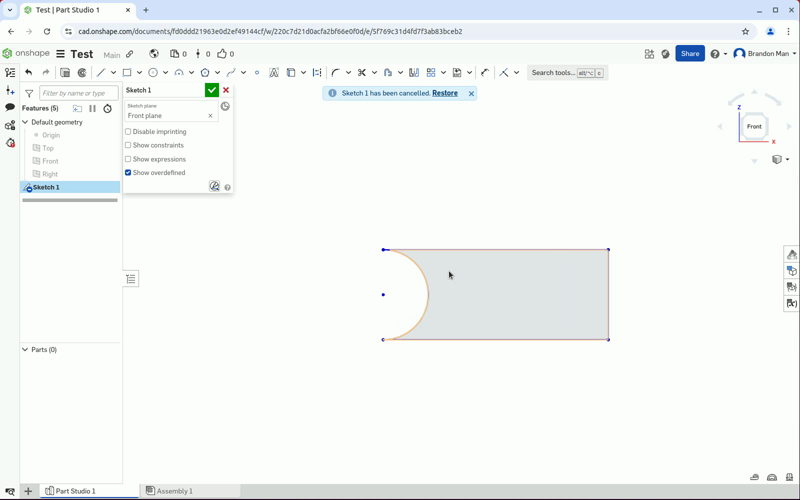
scroll(6)
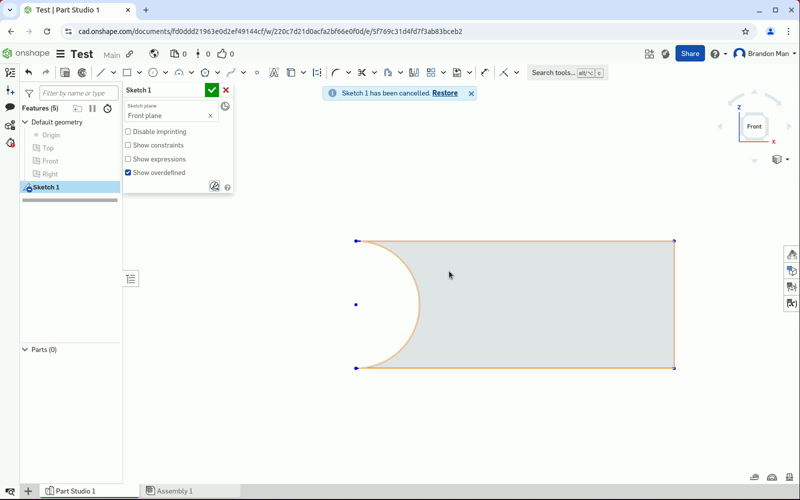
scroll(6)
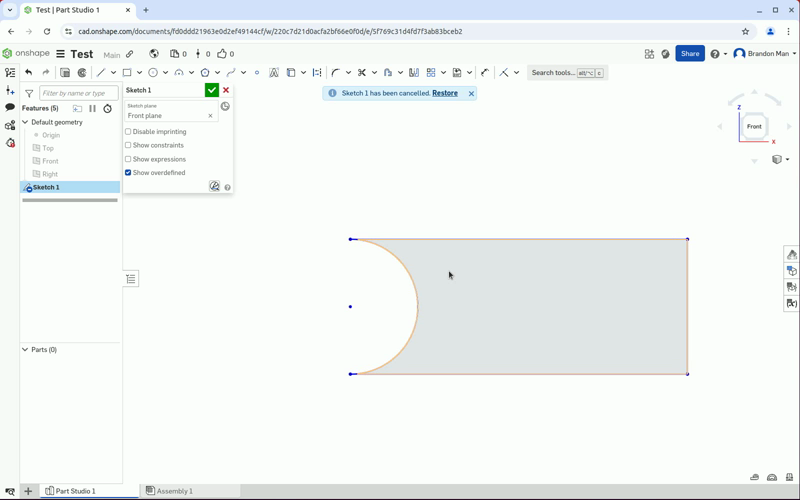
scroll(6)
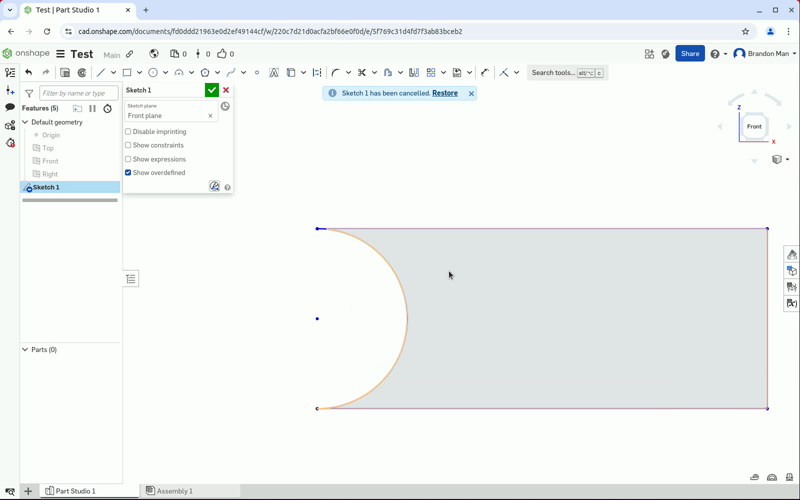
scroll(6)
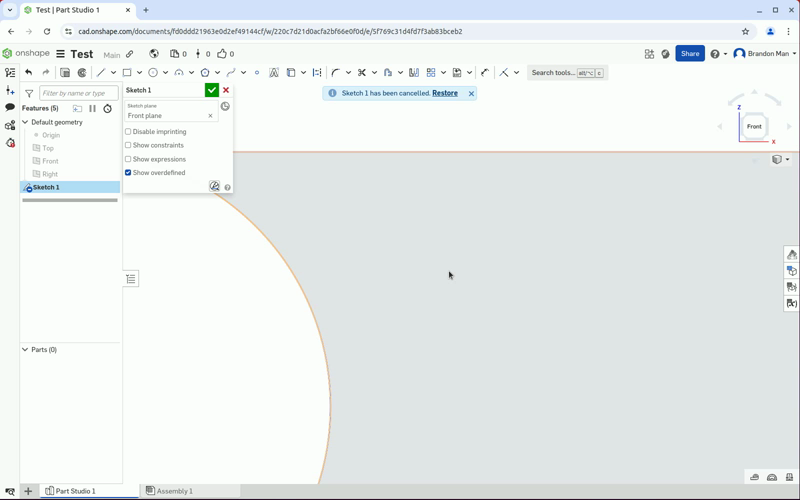
click(449, 270)
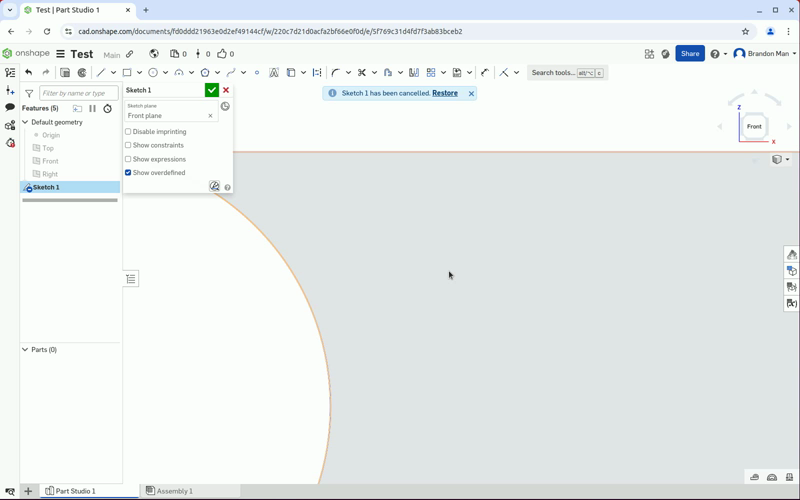
scroll(-6)
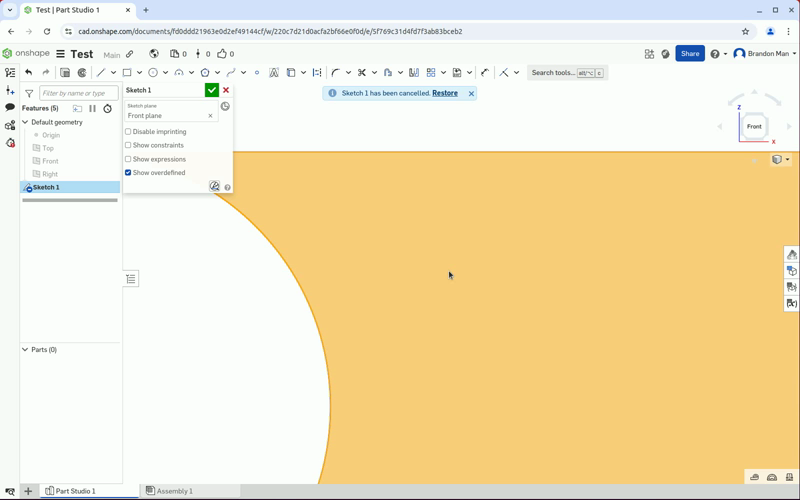
scroll(-6)
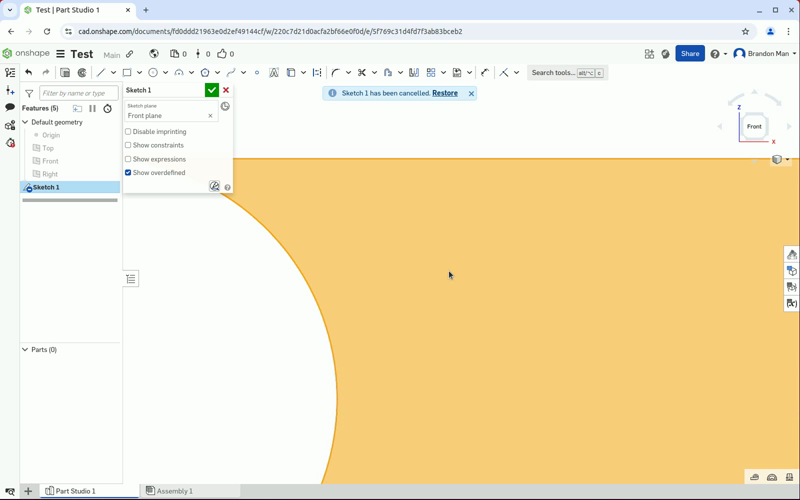
scroll(-6)
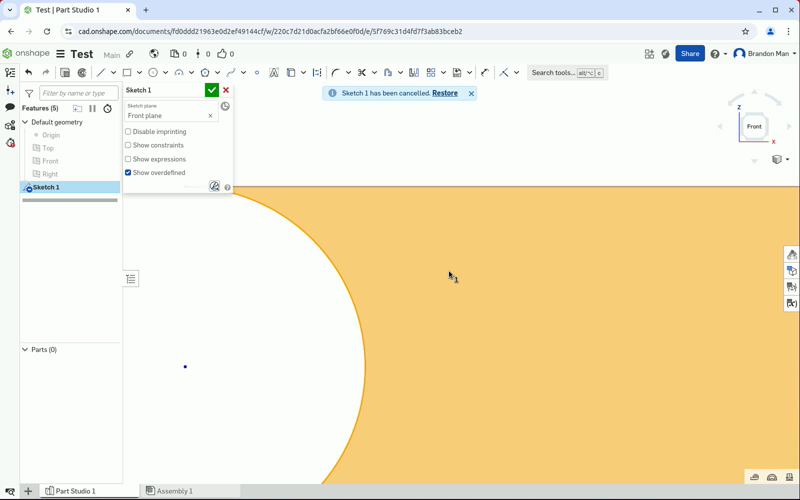
scroll(-6)
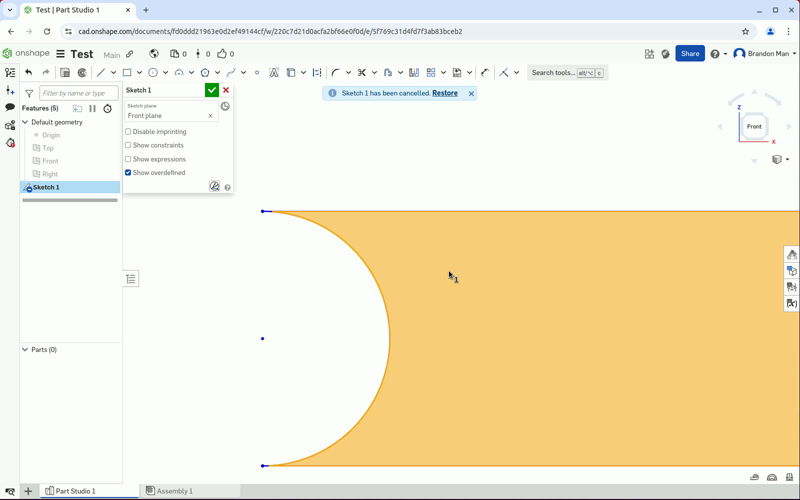
scroll(-6)
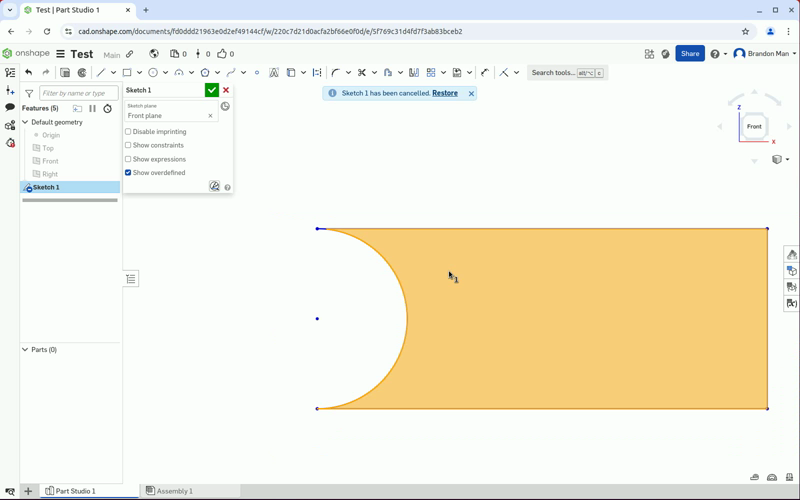
scroll(-6)
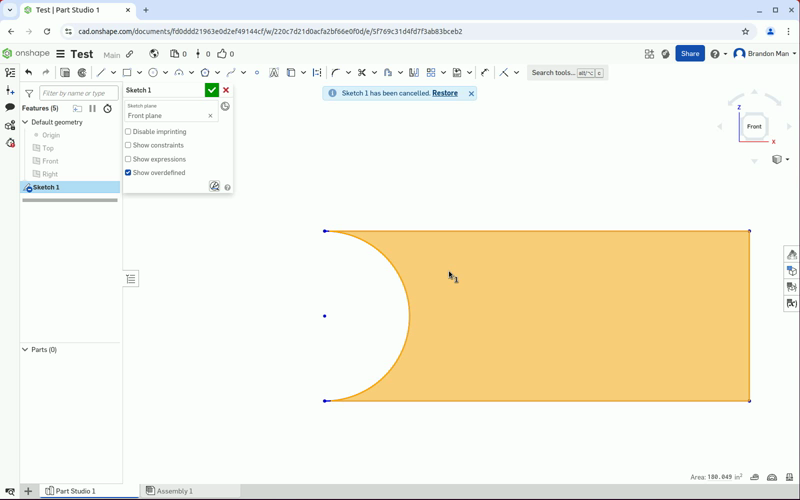
scroll(-6)
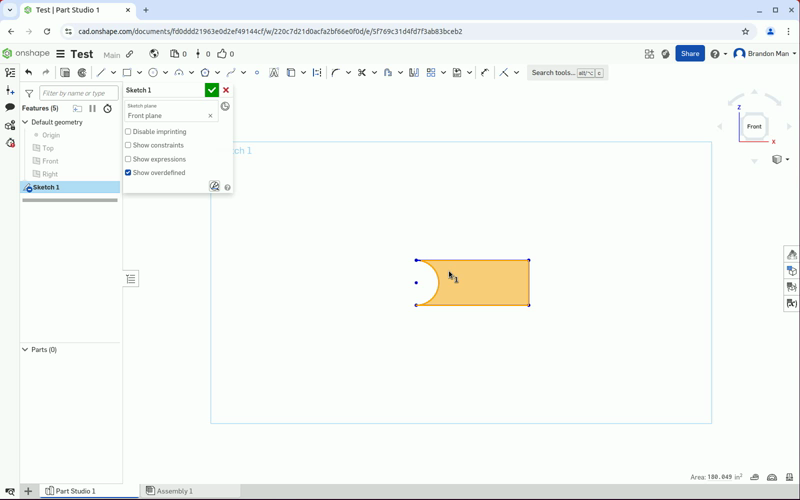
mouse_move(73, 352)
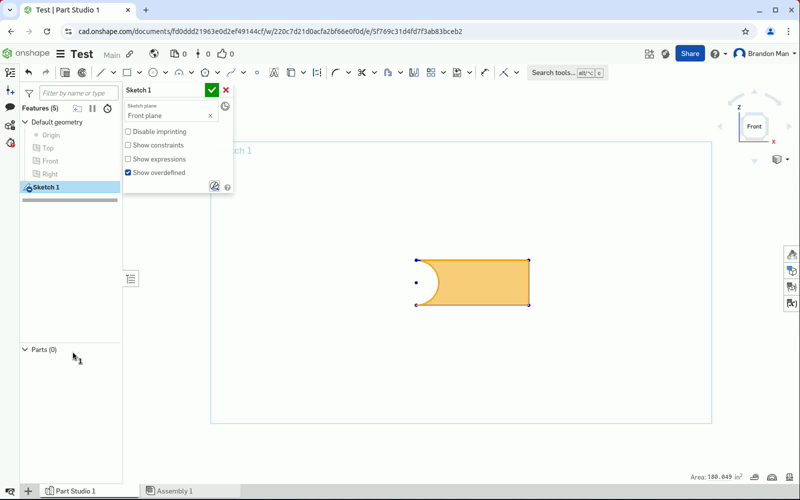
key(shift+y)
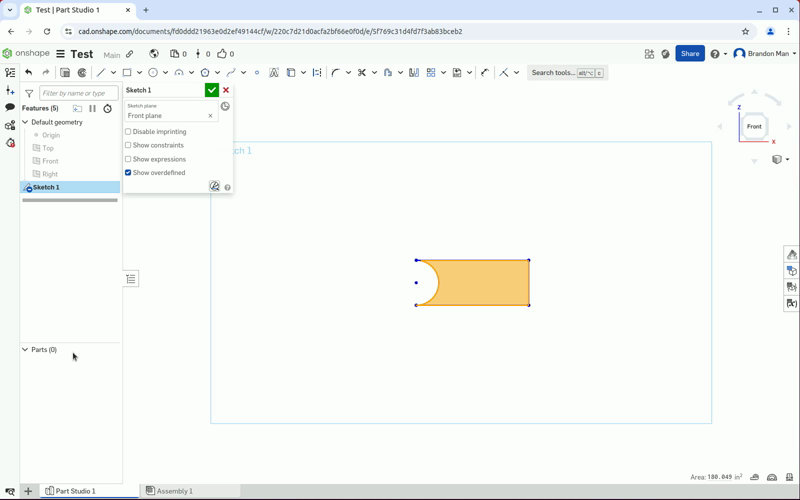
key(shift+e)
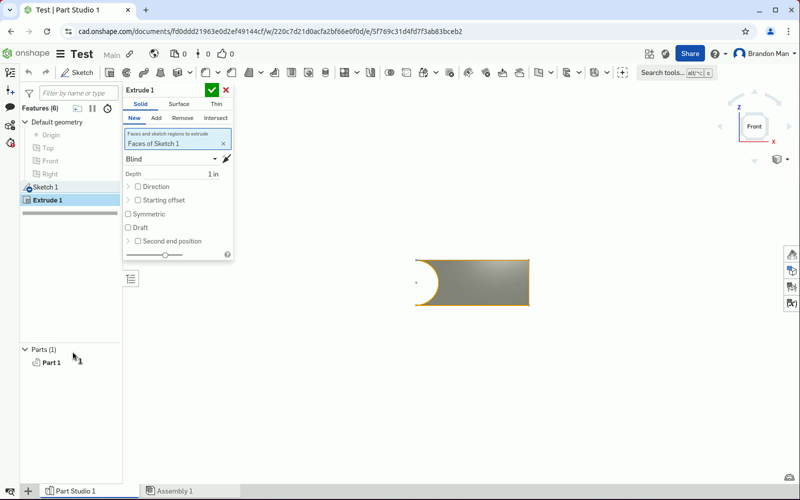
mouse_move(143, 106)
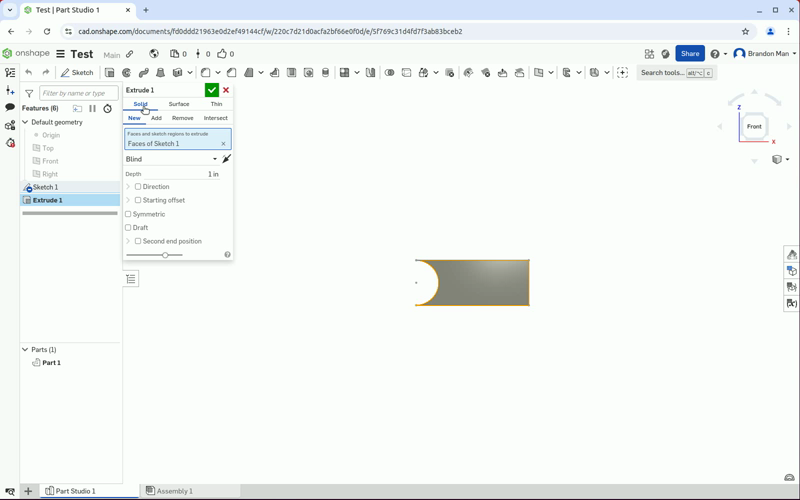
click(143, 106)
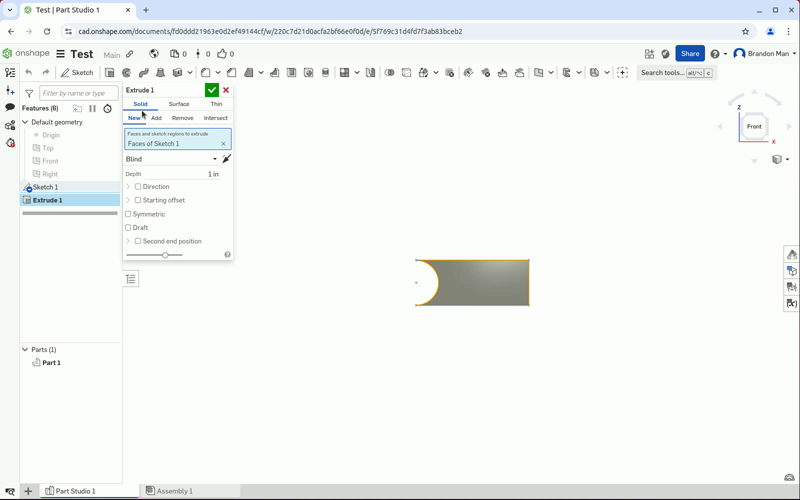
mouse_move(137, 120)
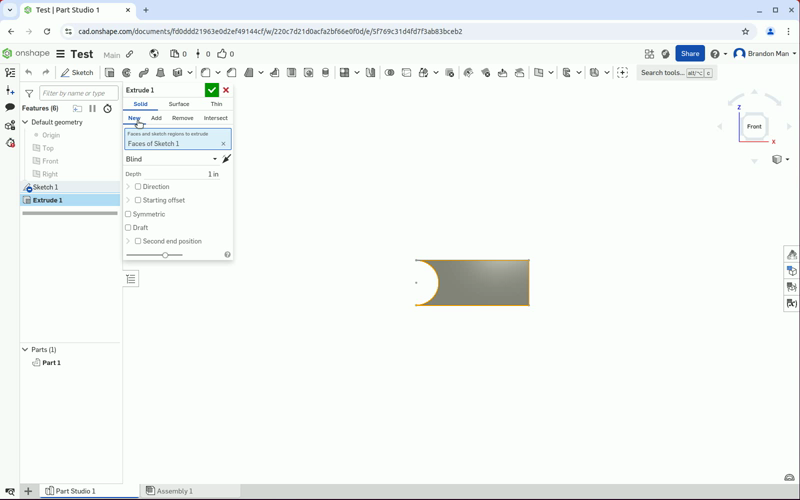
click(137, 120)
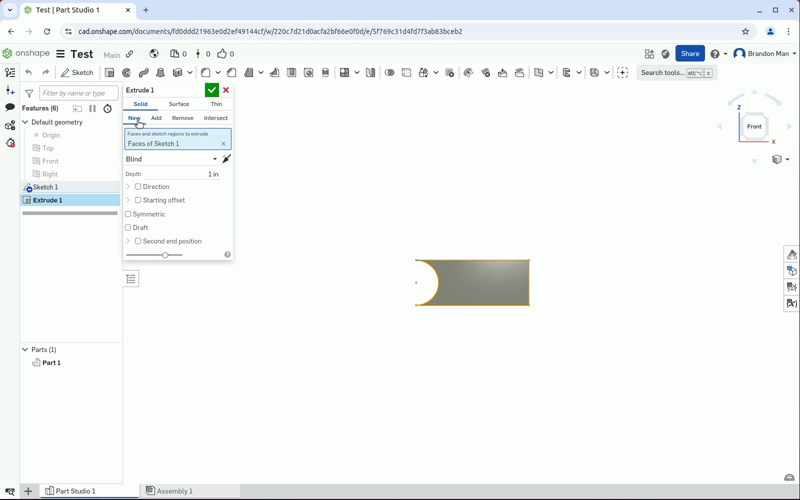
key(tab, 4)
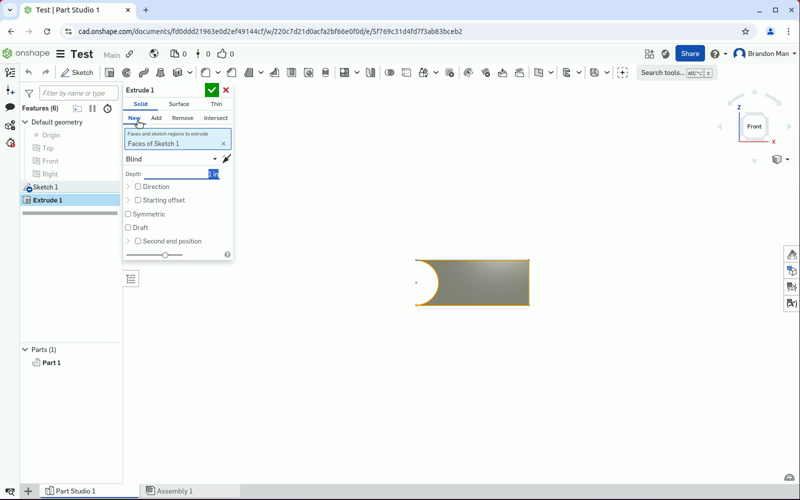
text(0.481)
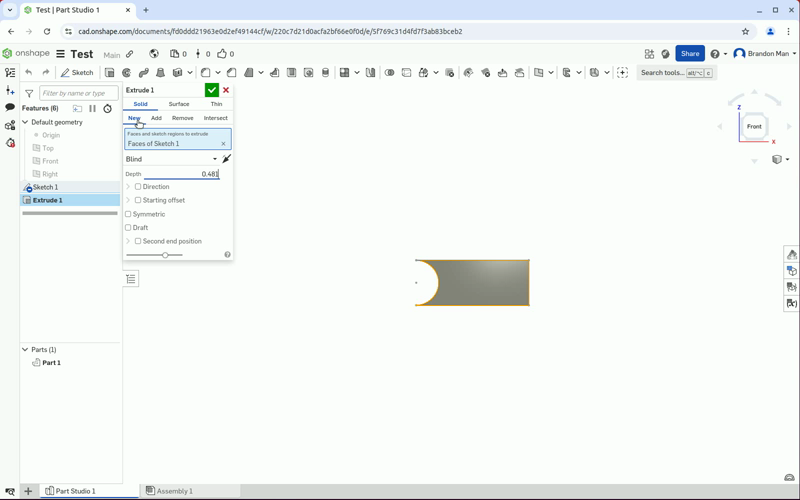
key(enter)
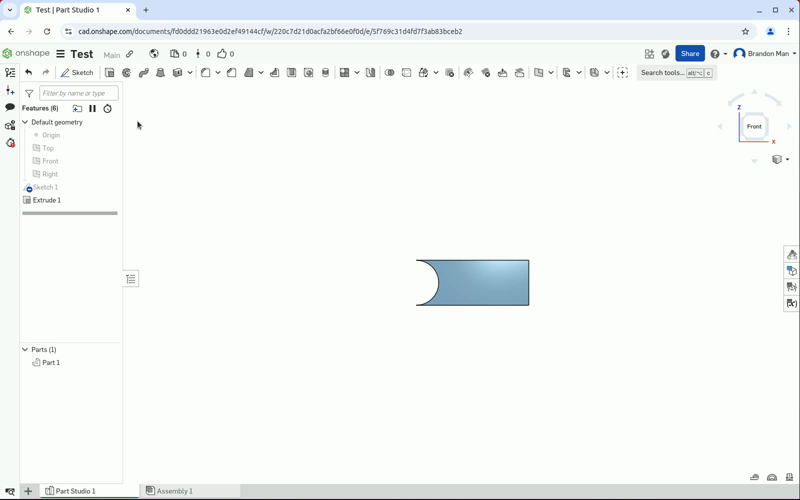
key(shift+h)
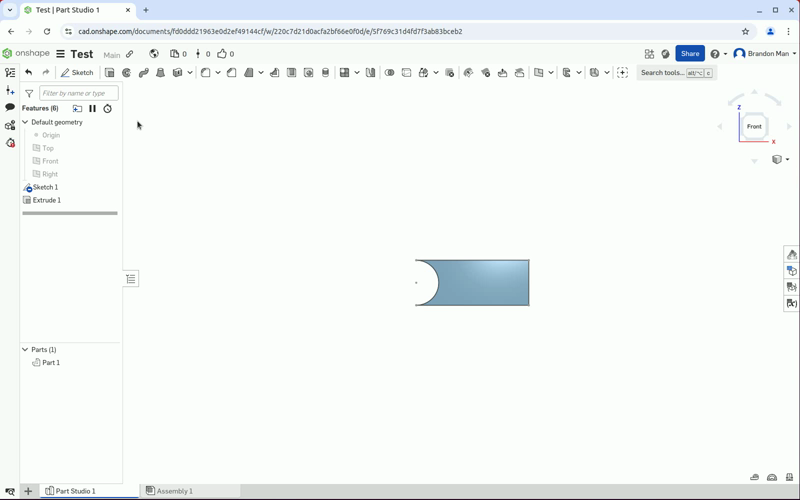
key(shift+h)
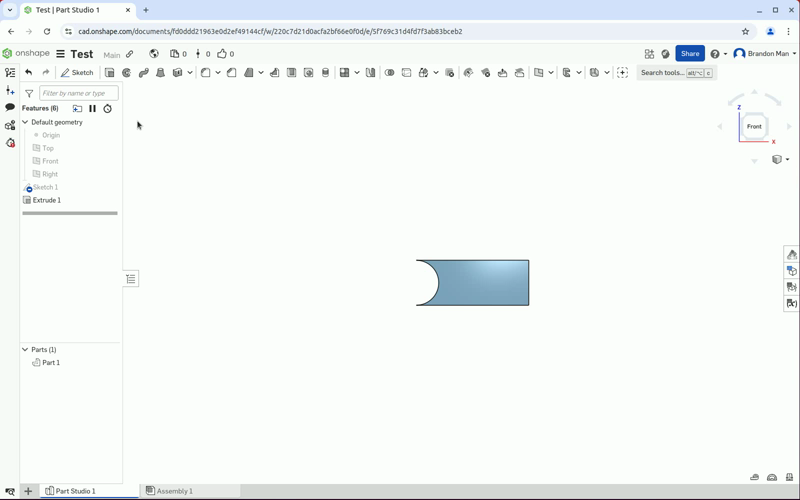
mouse_move(73, 189)
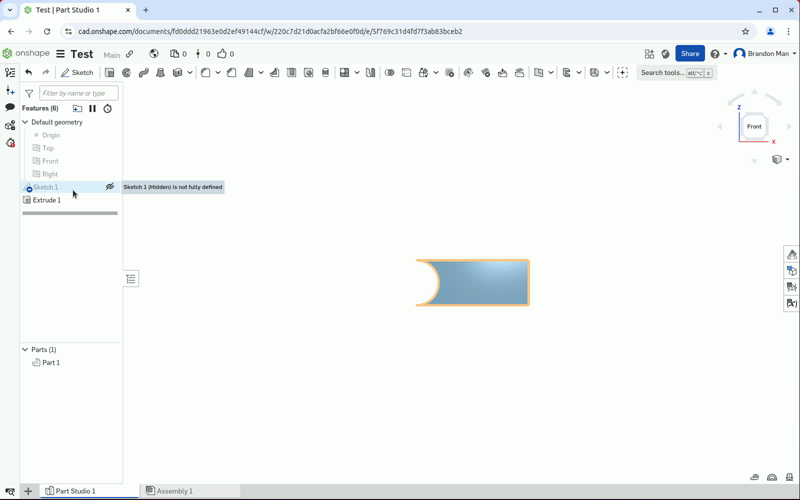
click(73, 189)
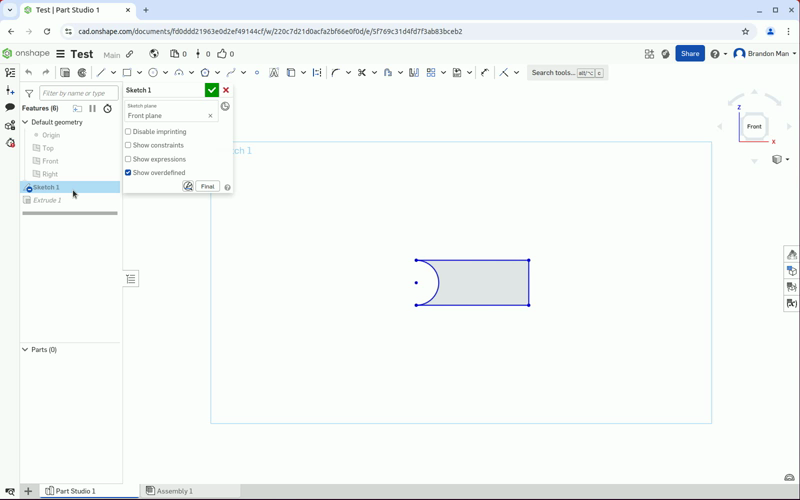
mouse_move(229, 92)
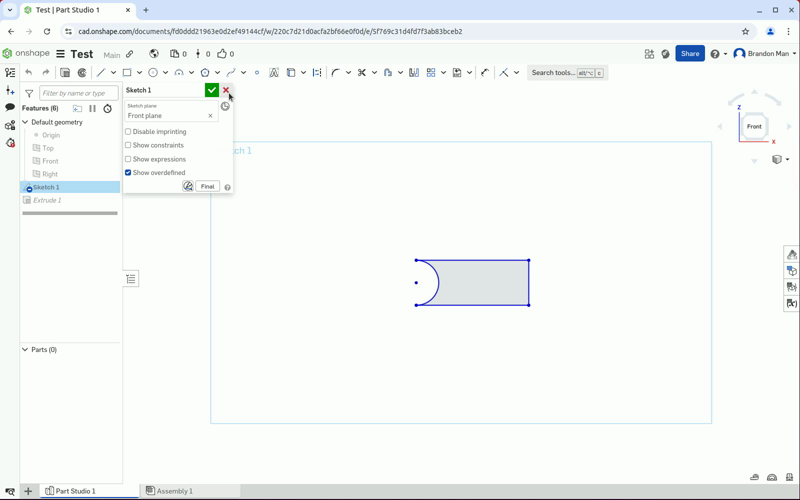
click(229, 92)
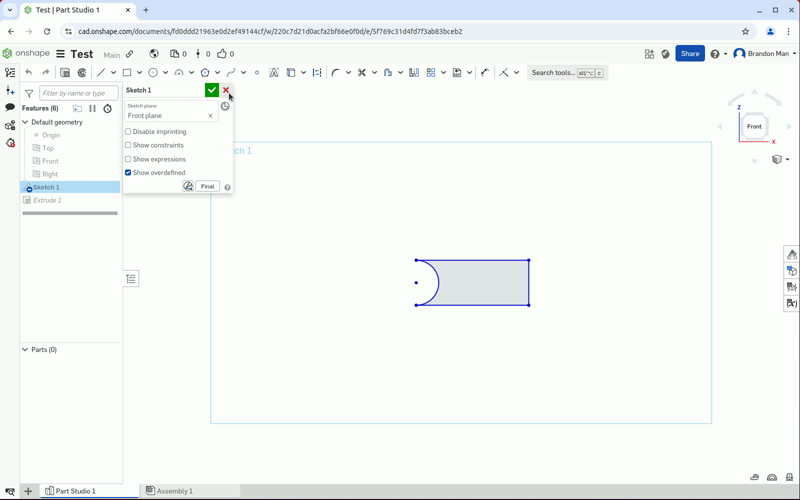
key(shift+s)
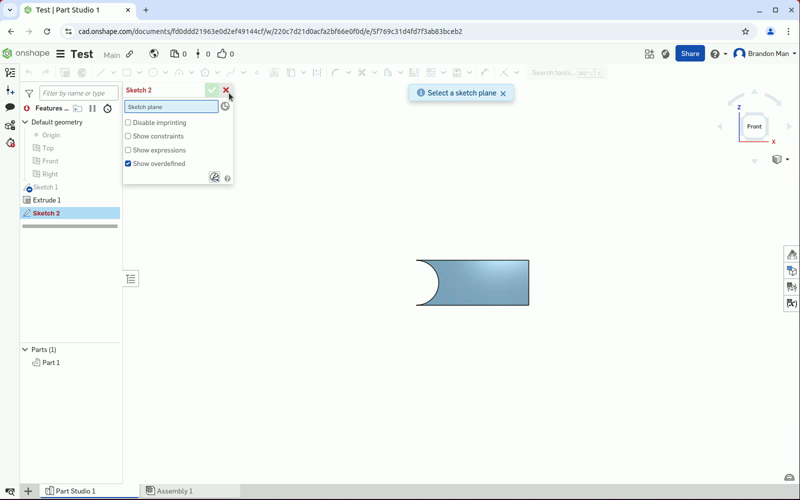
mouse_move(73, 163)
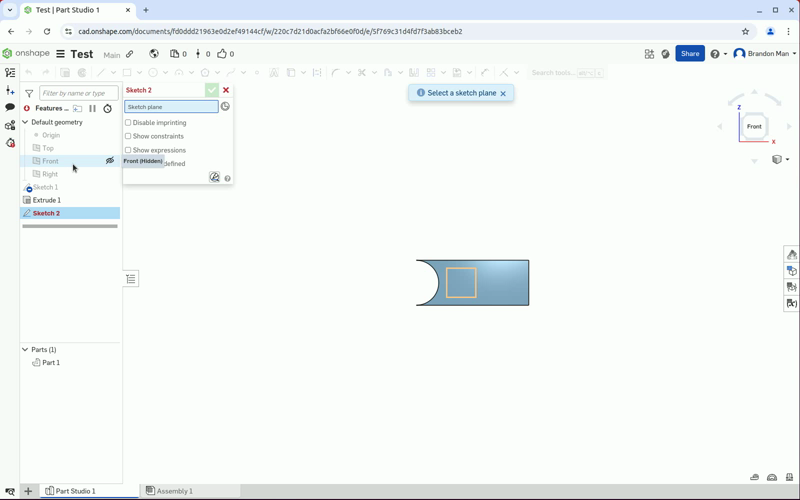
click(73, 163)
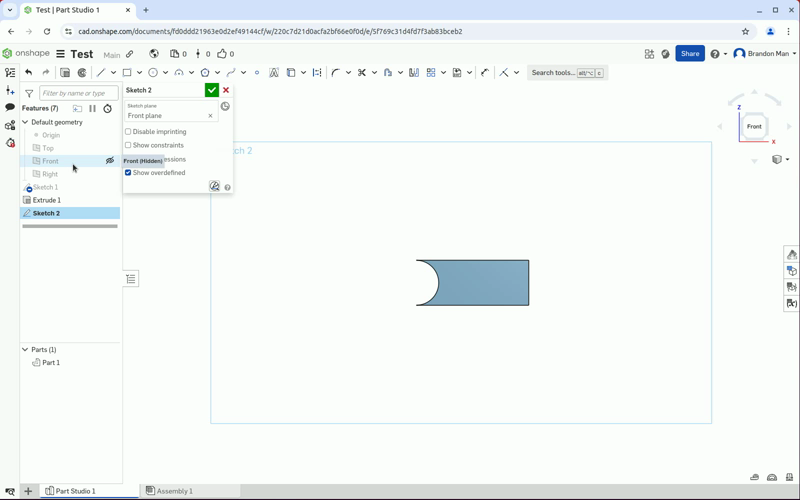
mouse_move(73, 352)
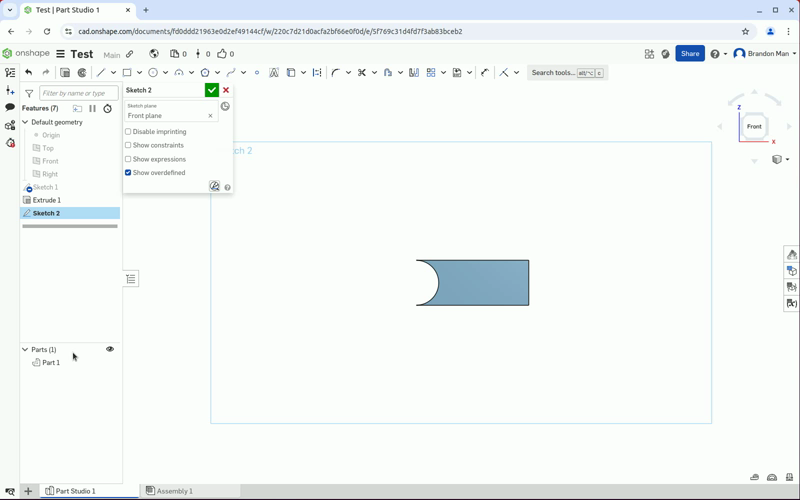
key(y)
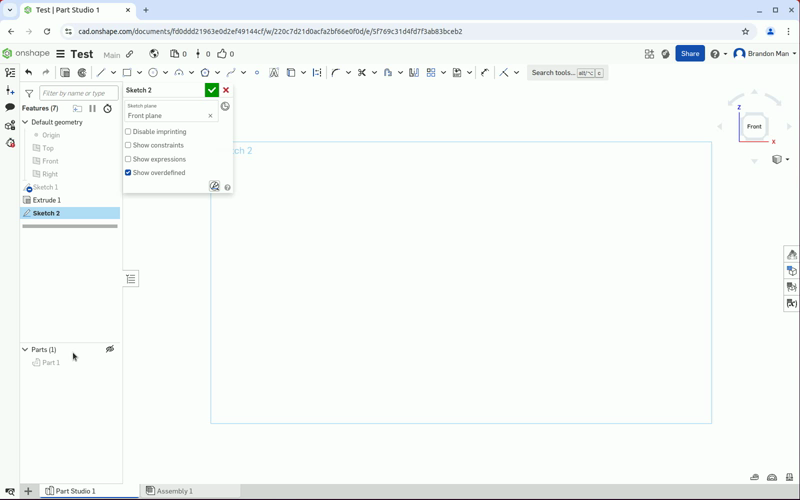
key(c)
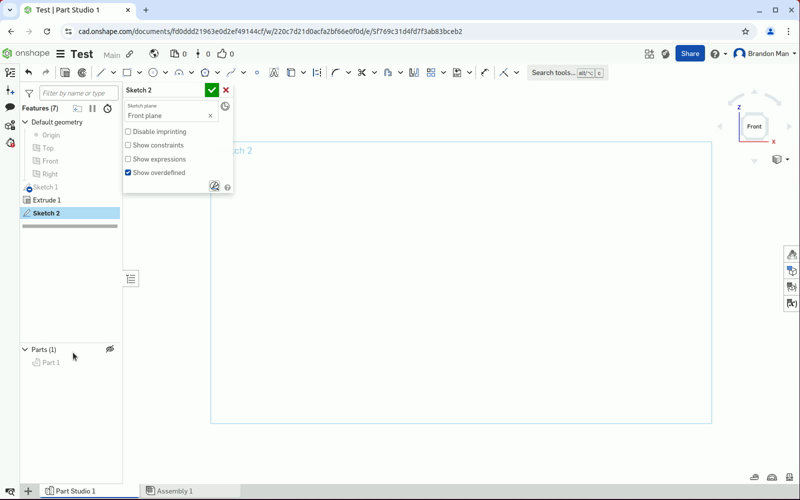
key_down(shift)
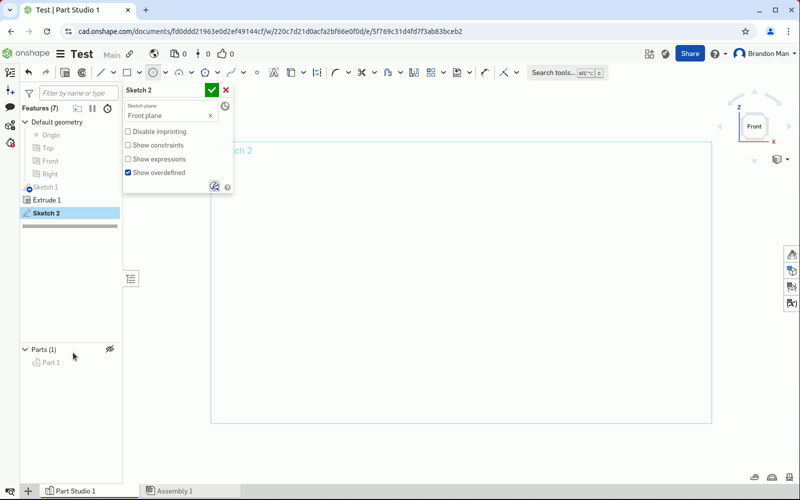
mouse_move(415, 282)
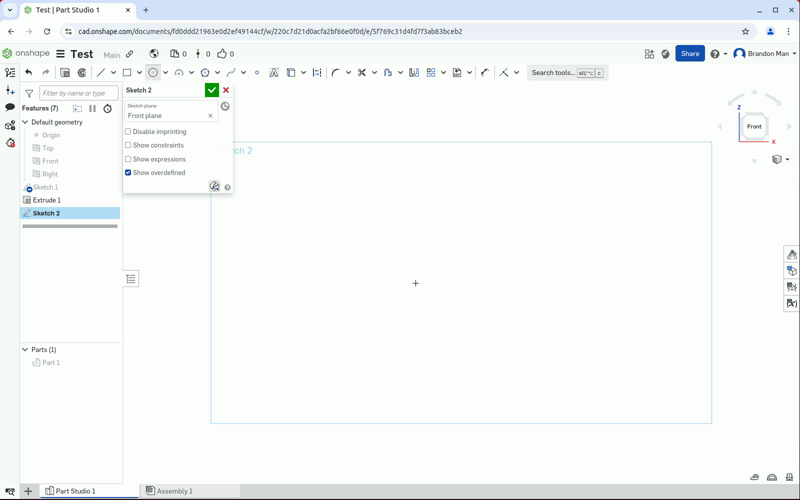
click(415, 282)
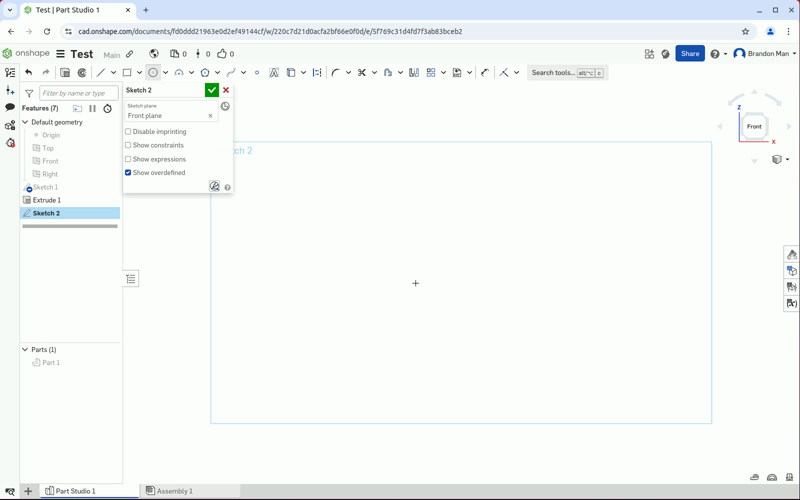
key_up(shift)
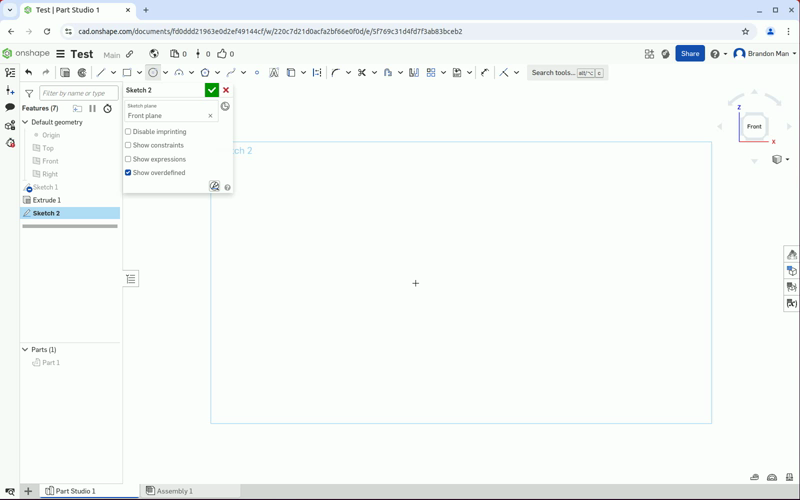
mouse_move(438, 282)
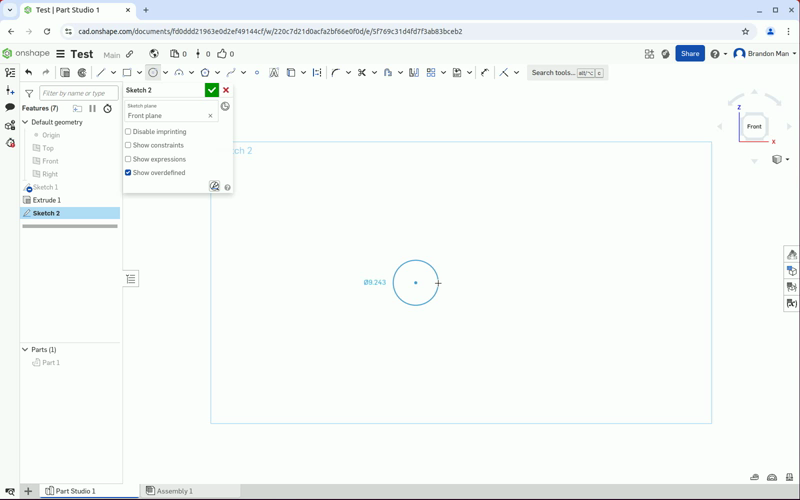
click(438, 282)
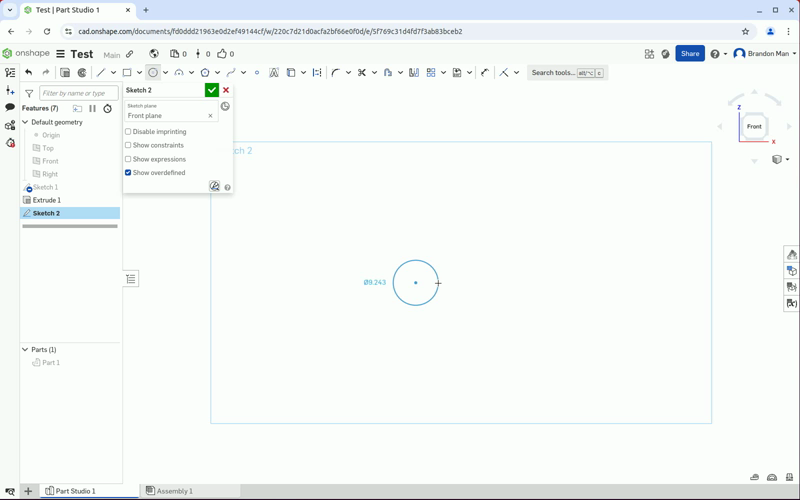
key(esc)
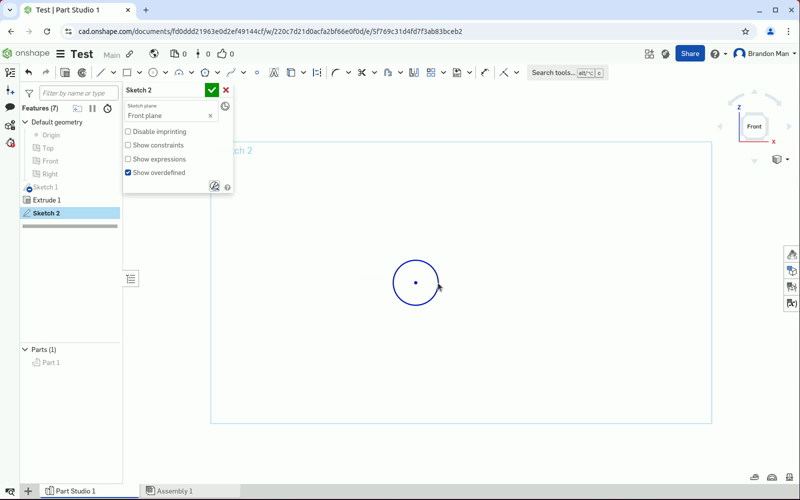
mouse_move(408, 291)
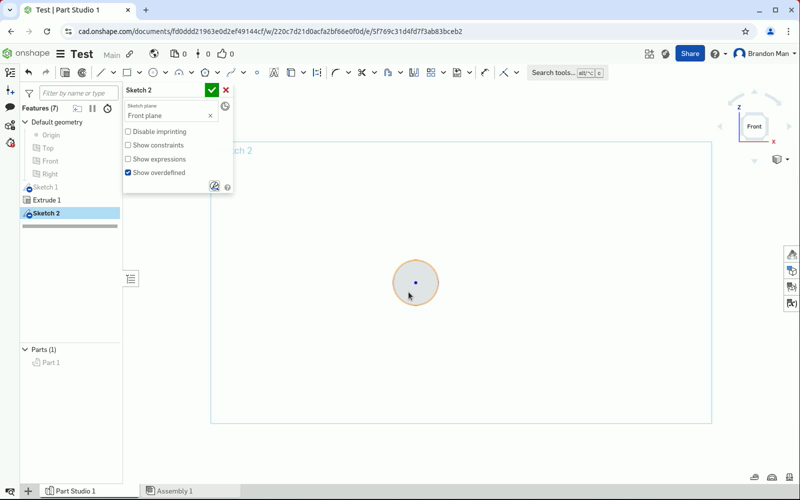
scroll(6)
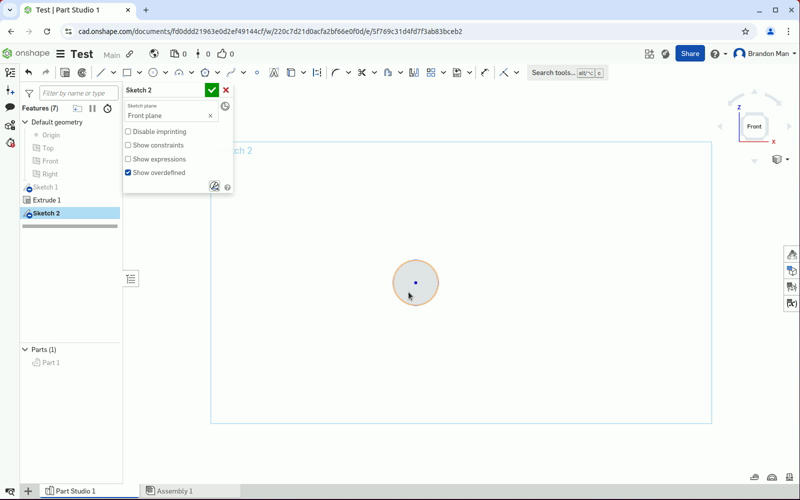
scroll(6)
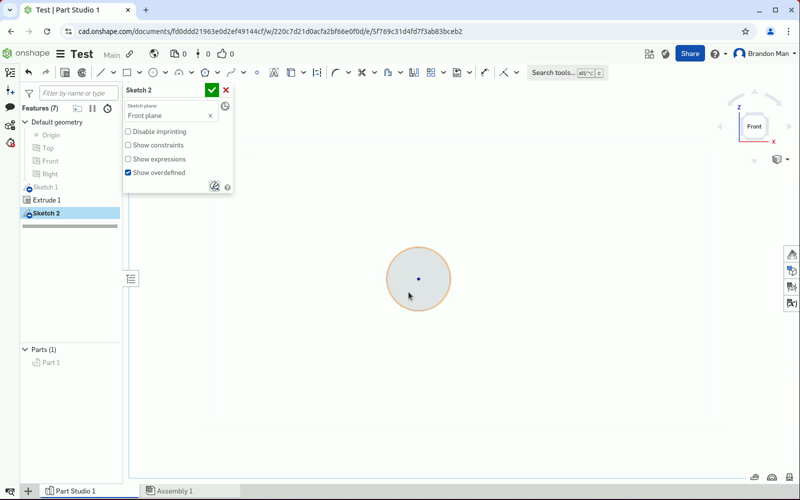
scroll(6)
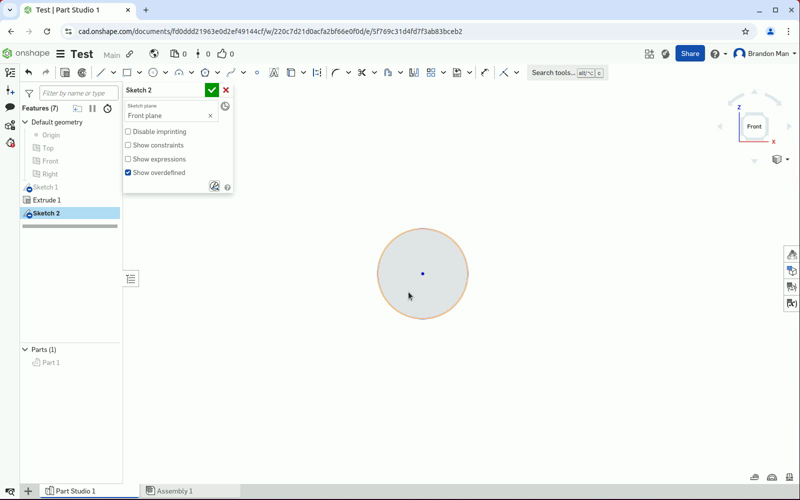
scroll(6)
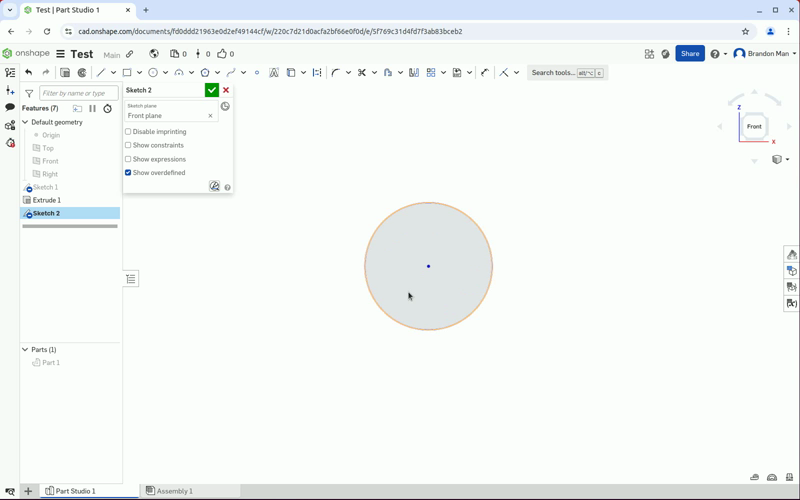
scroll(6)
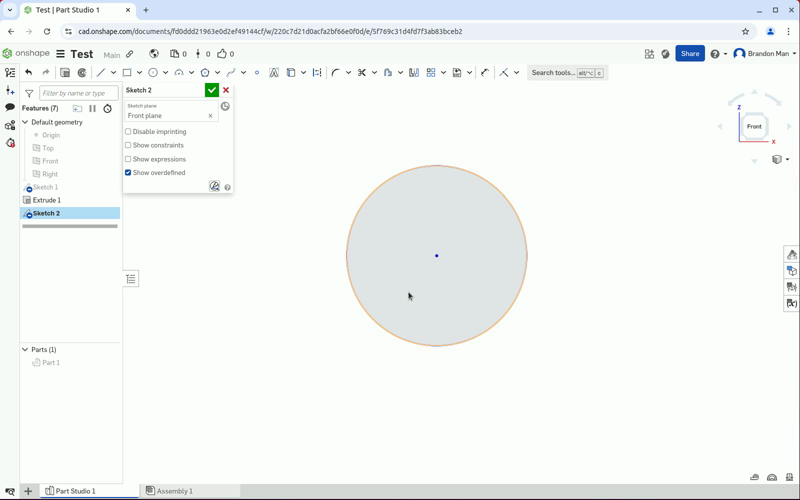
scroll(6)
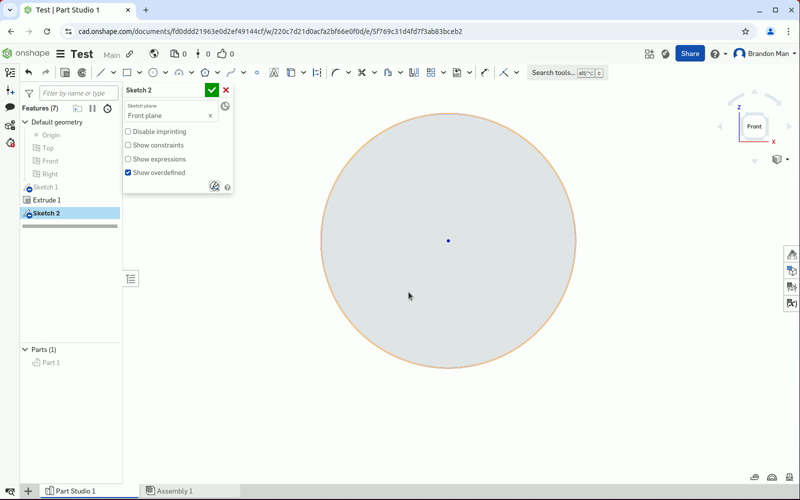
scroll(6)
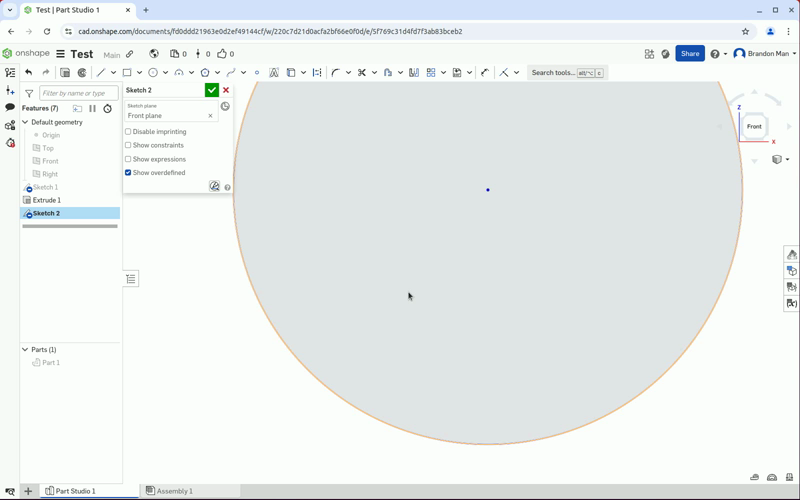
click(408, 291)
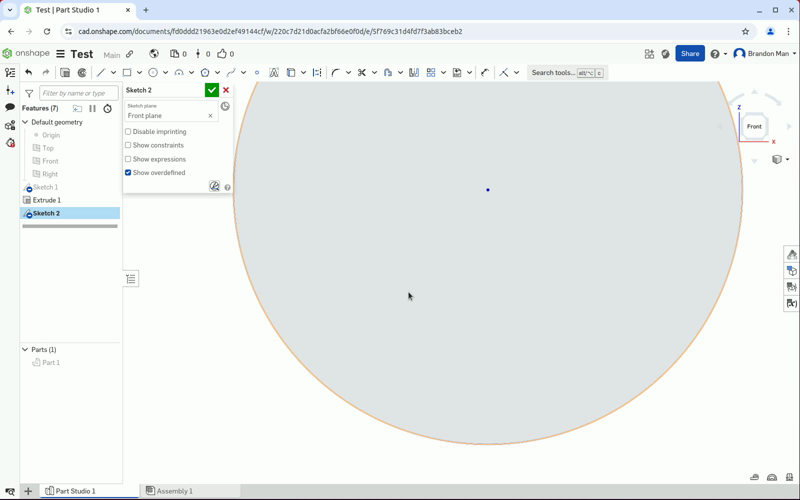
scroll(-6)
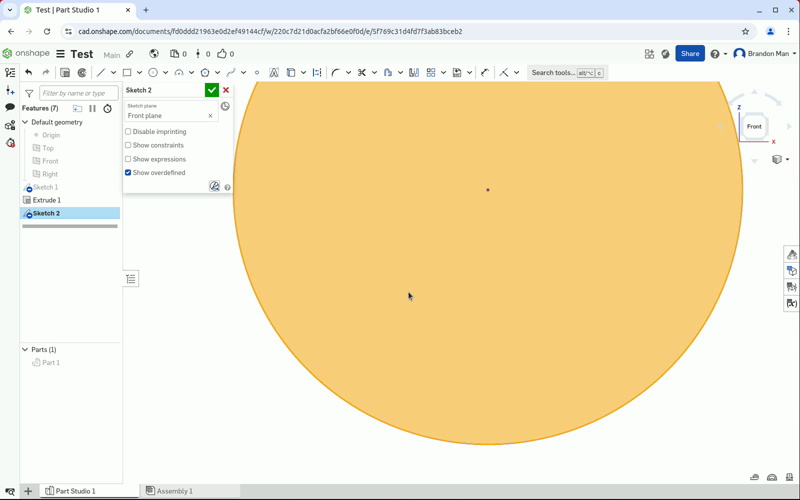
scroll(-6)
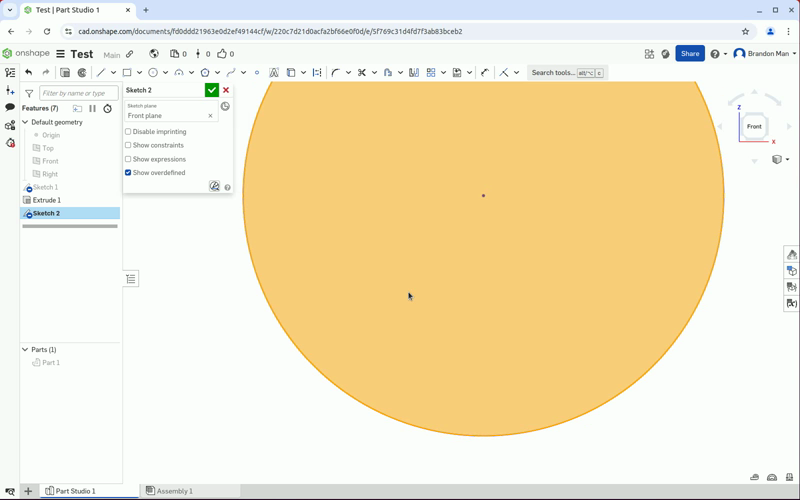
scroll(-6)
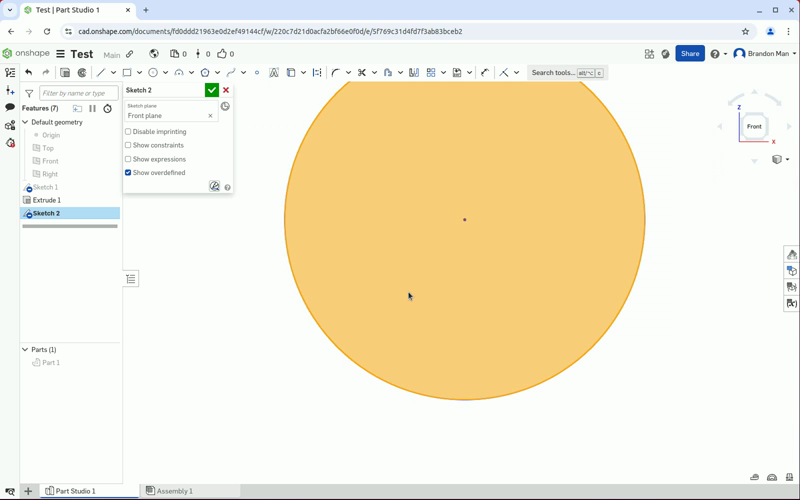
scroll(-6)
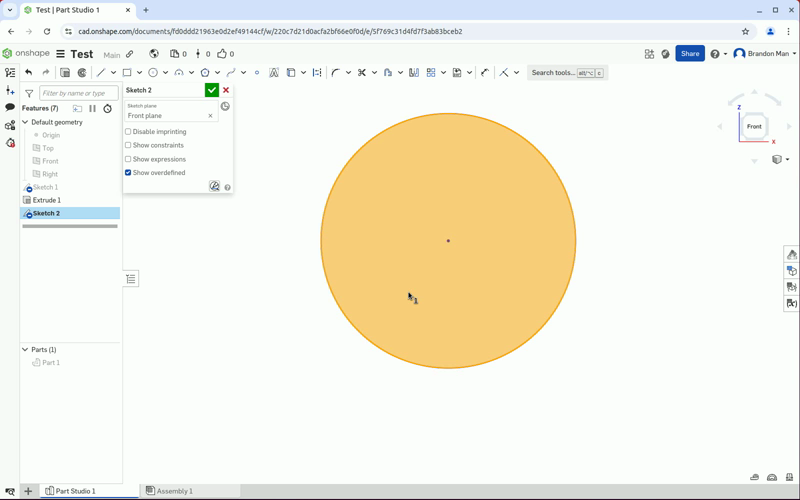
scroll(-6)
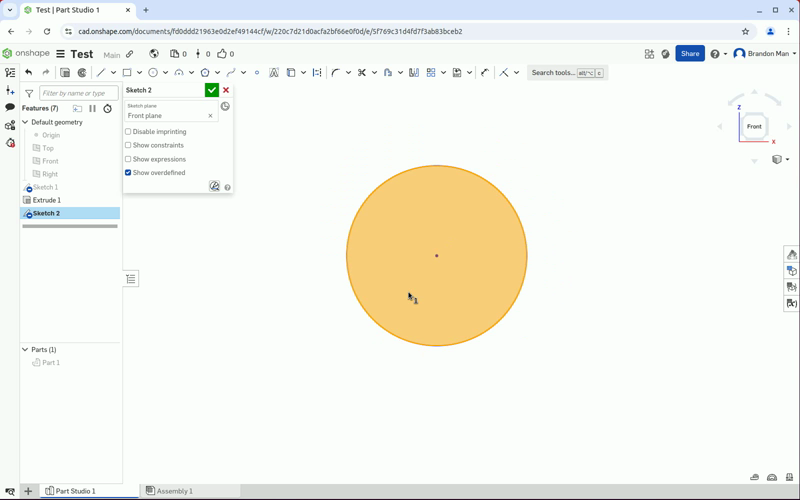
scroll(-6)
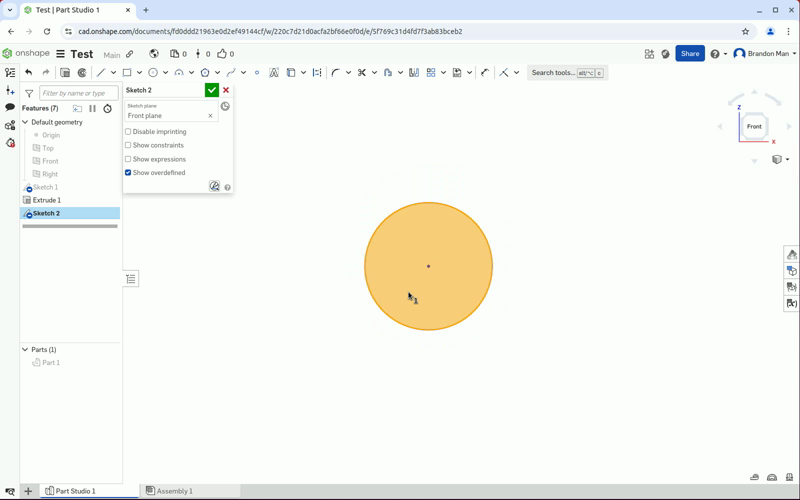
scroll(-6)
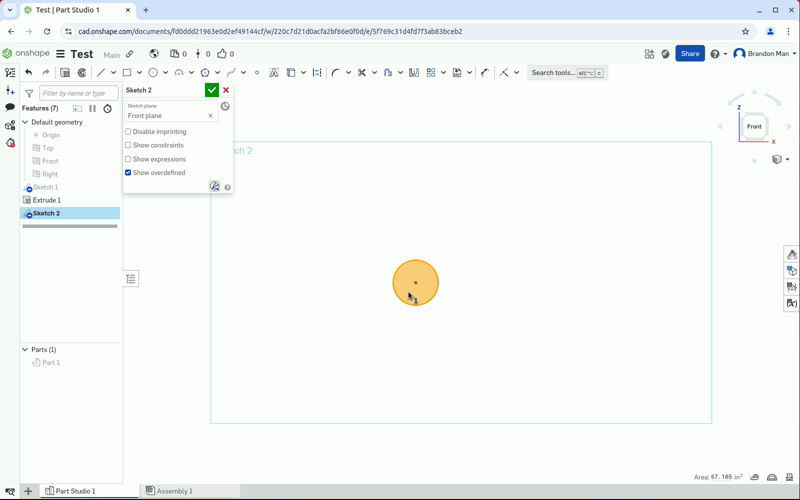
mouse_move(73, 352)
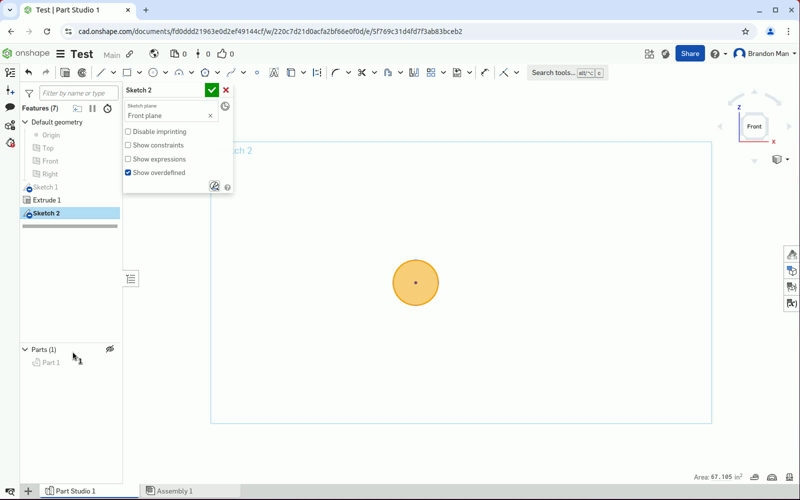
key(shift+y)
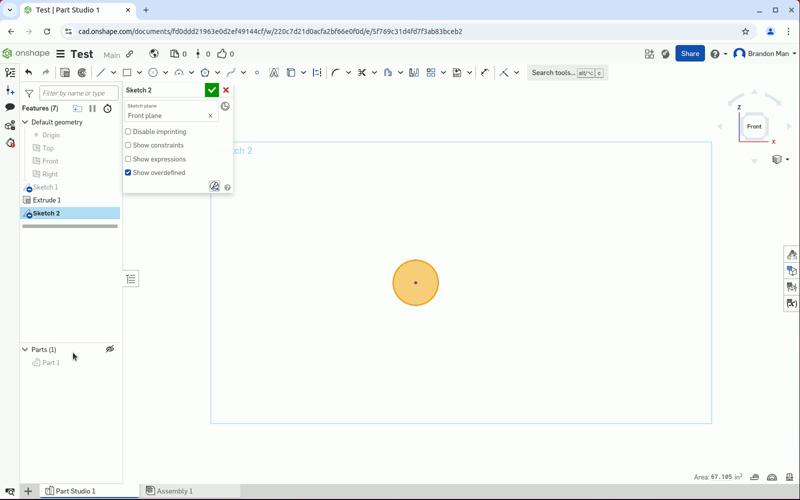
key(shift+e)
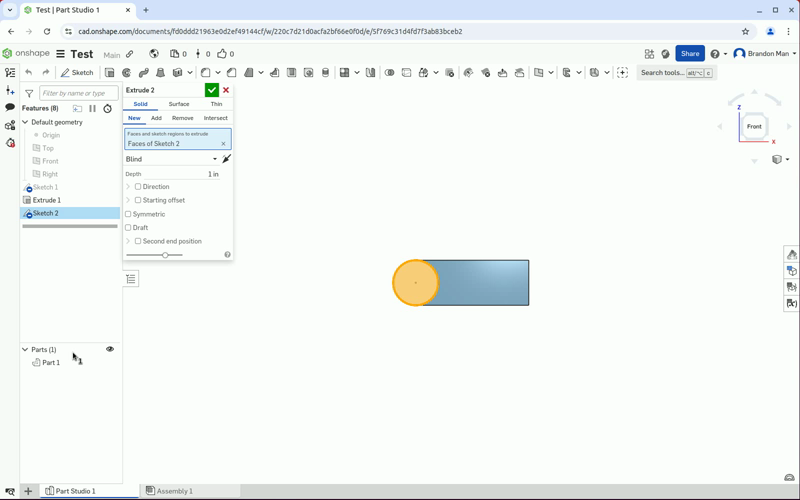
mouse_move(143, 106)
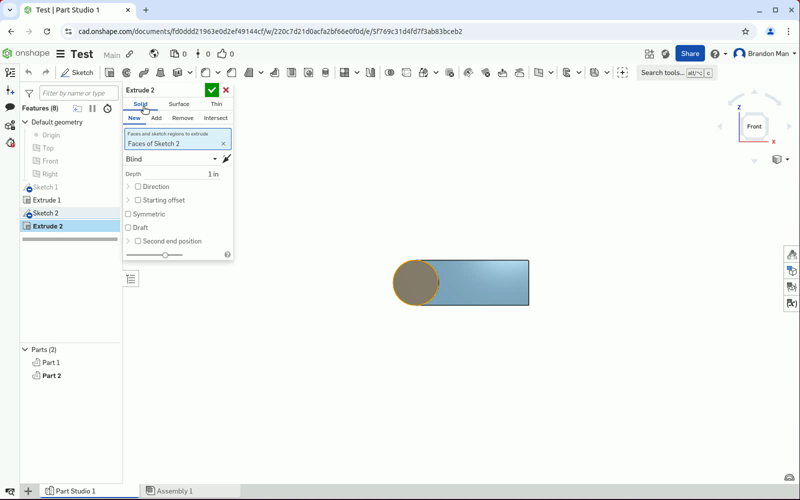
click(143, 106)
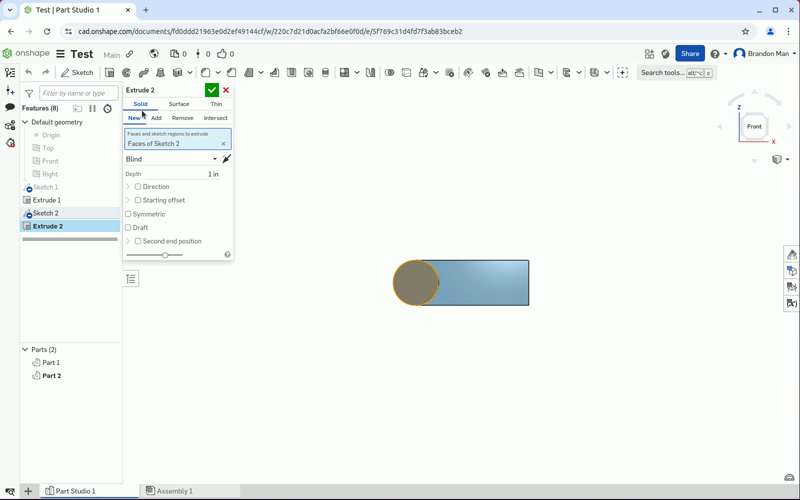
mouse_move(137, 120)
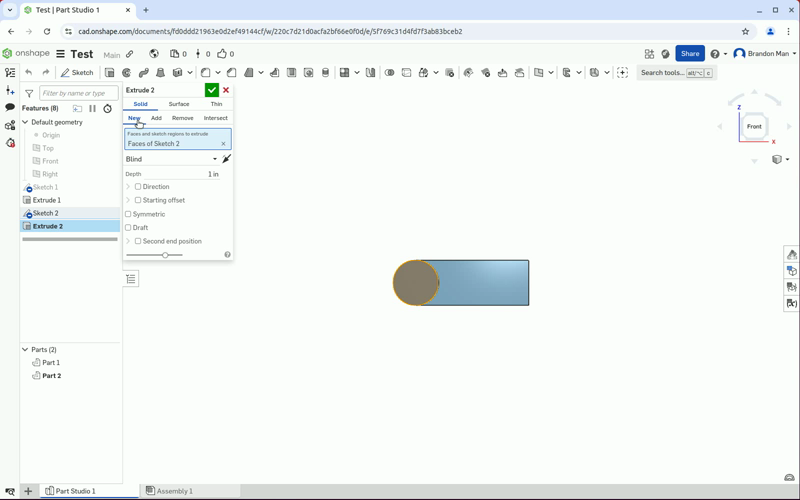
click(137, 120)
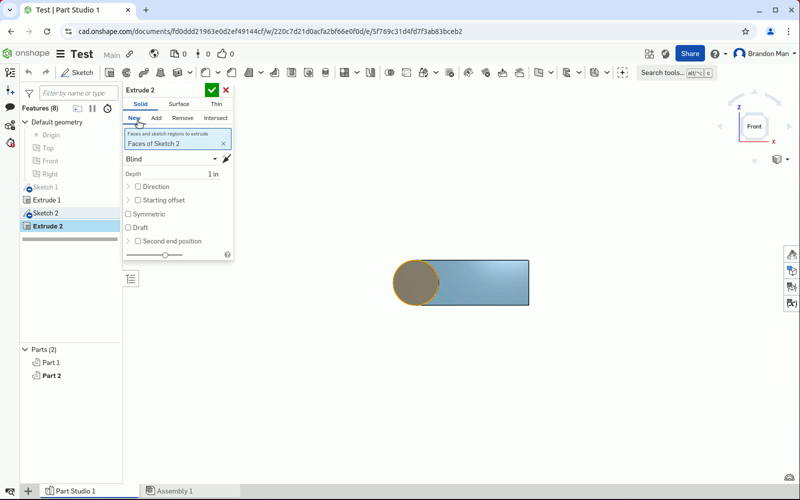
key(tab, 4)
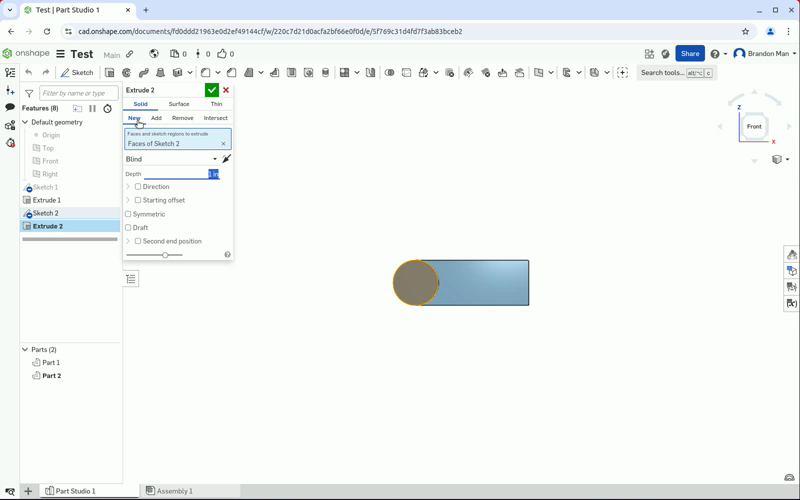
text(0.481)
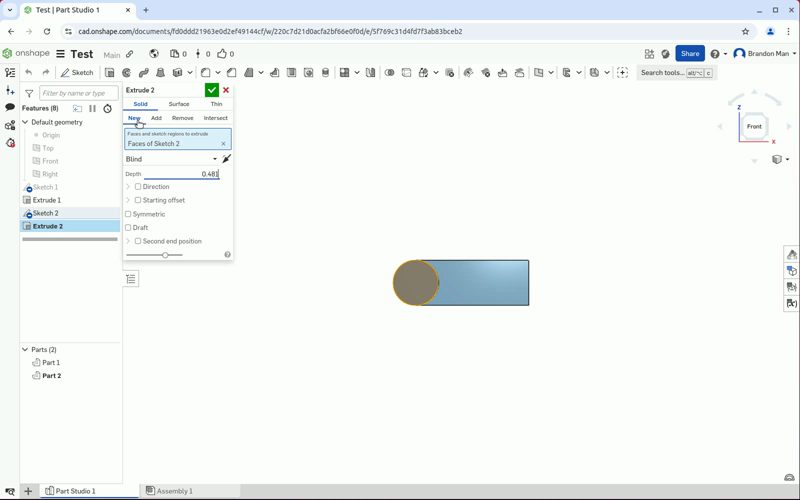
key(enter)
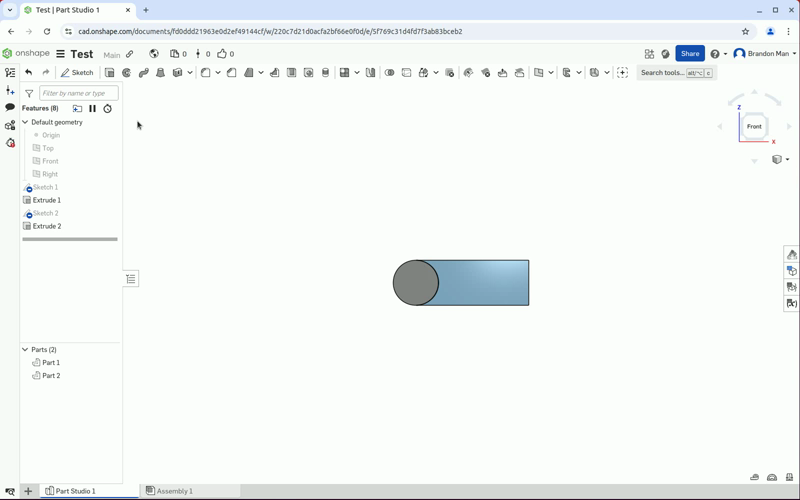
key(shift+h)
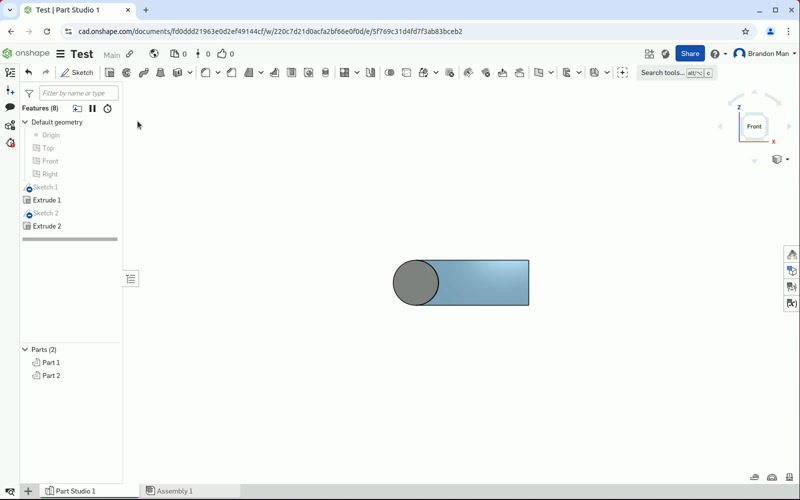
key(shift+h)
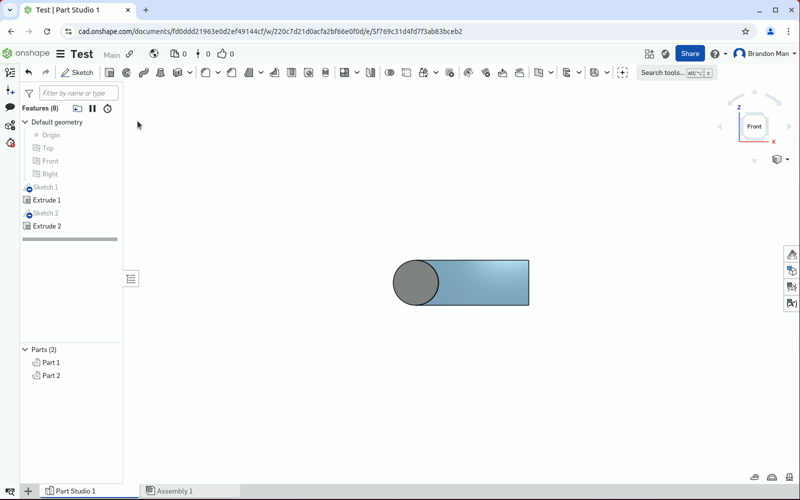
mouse_move(73, 189)
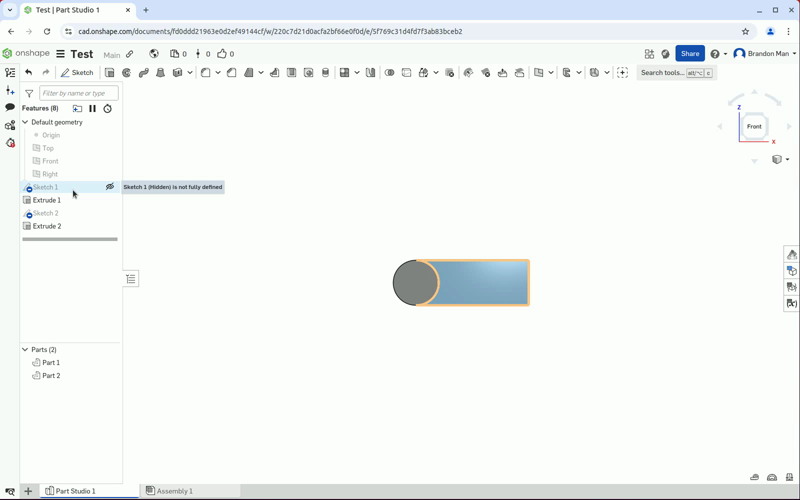
click(73, 189)
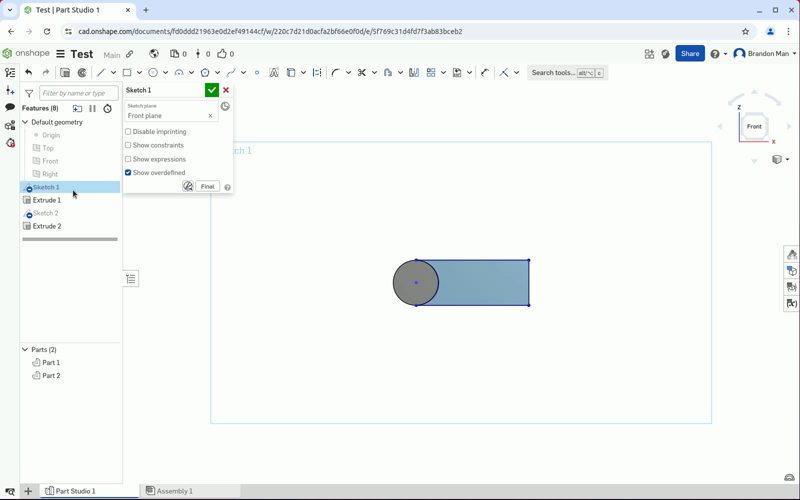
mouse_move(229, 92)
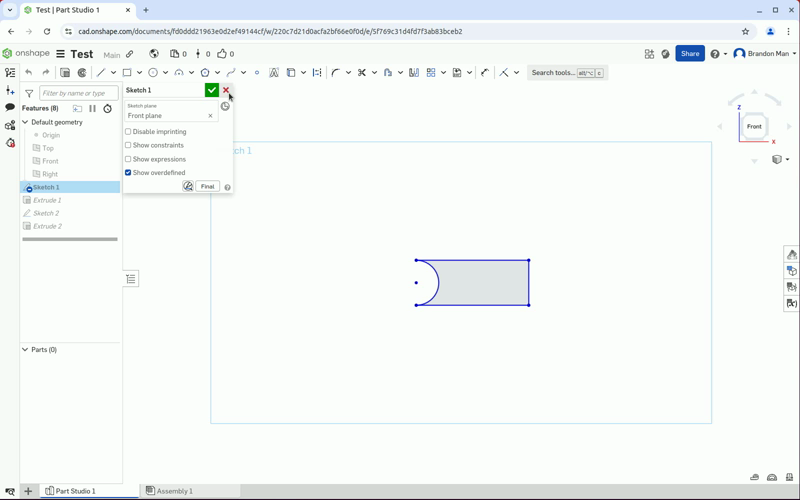
click(229, 92)
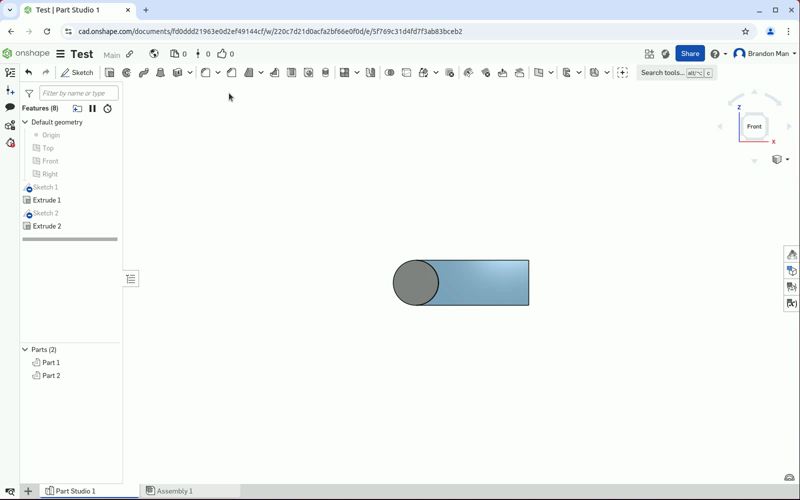
mouse_move(541, 75)
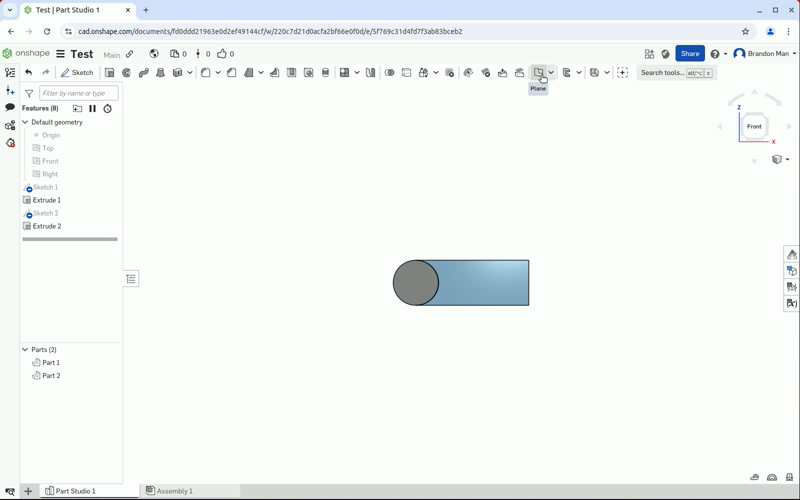
click(541, 75)
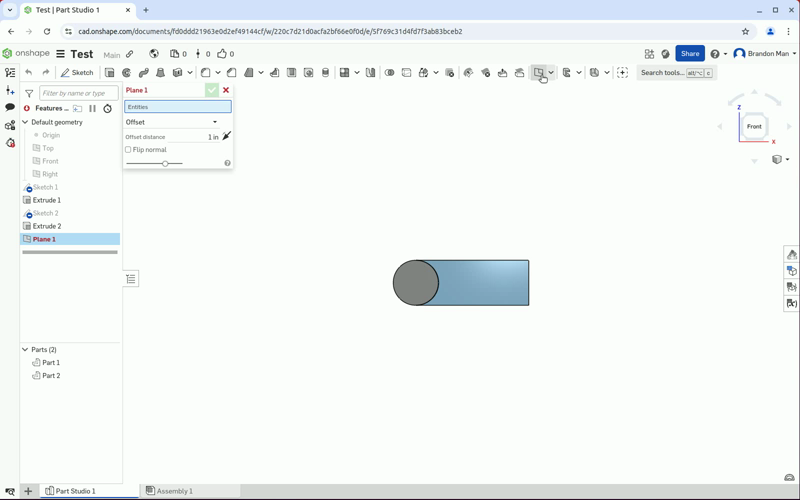
mouse_move(73, 163)
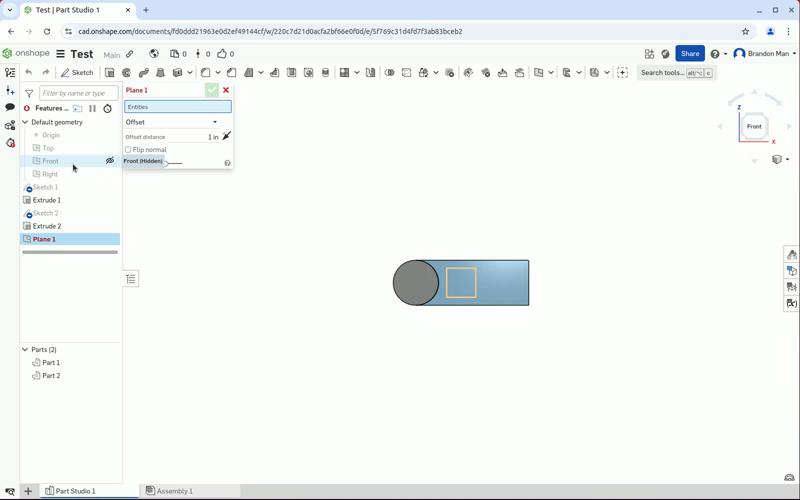
click(73, 163)
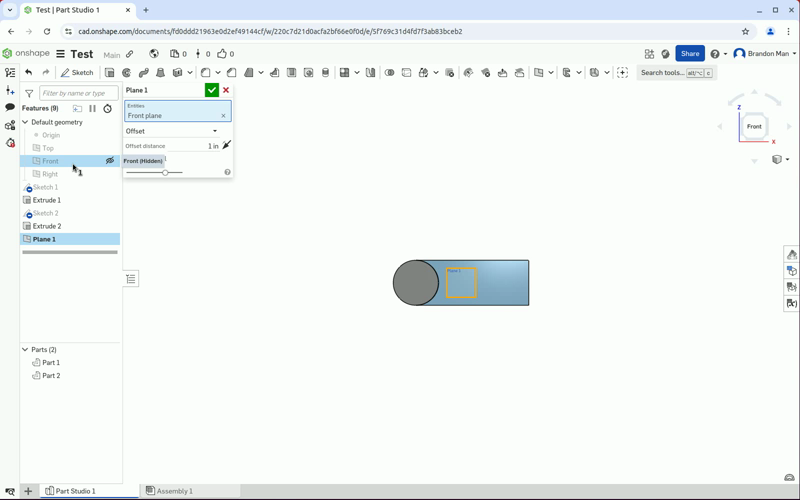
key(tab, 2)
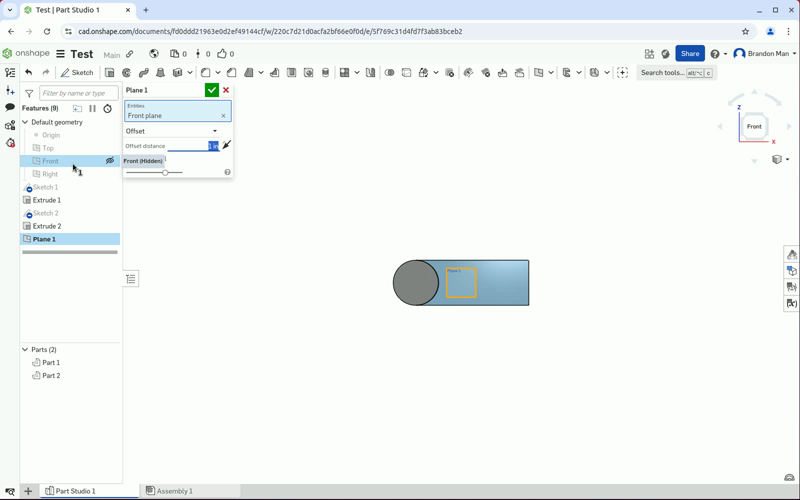
text(0.493)
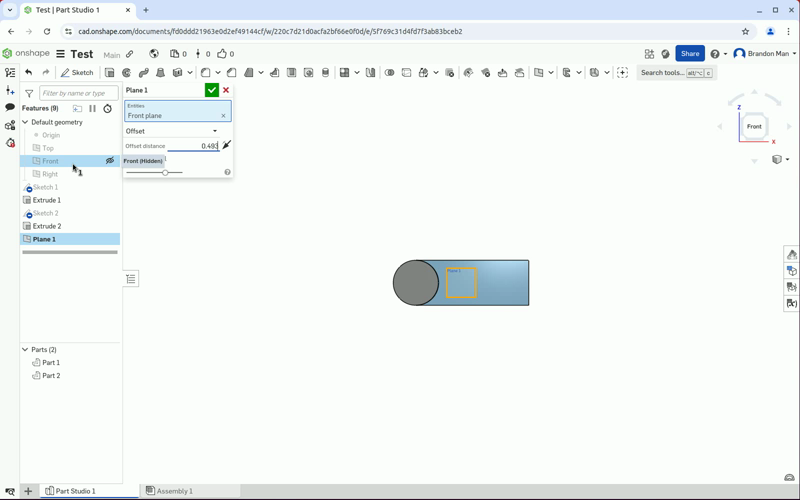
key(enter, 2)
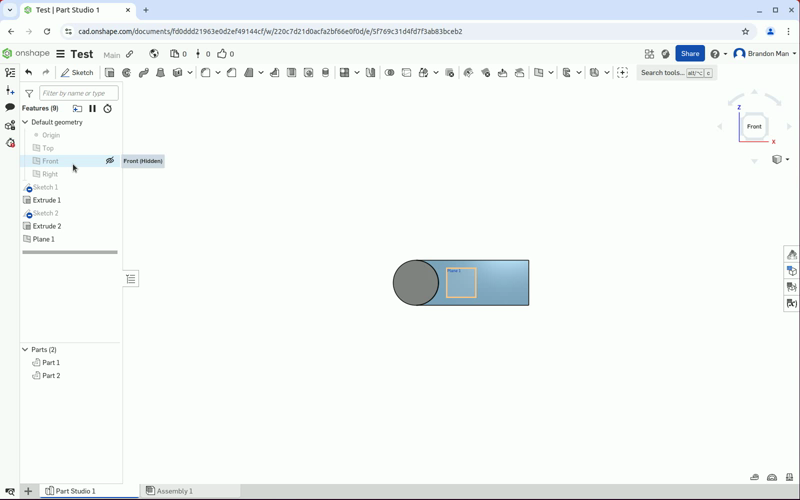
key(shift+s)
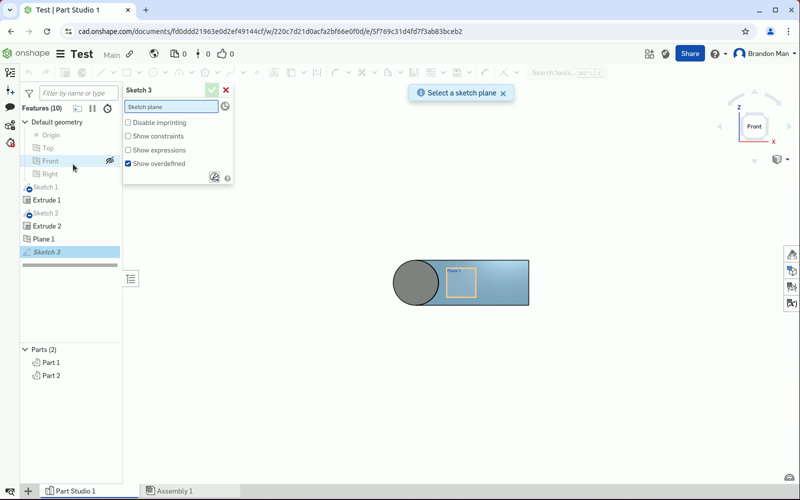
mouse_move(73, 241)
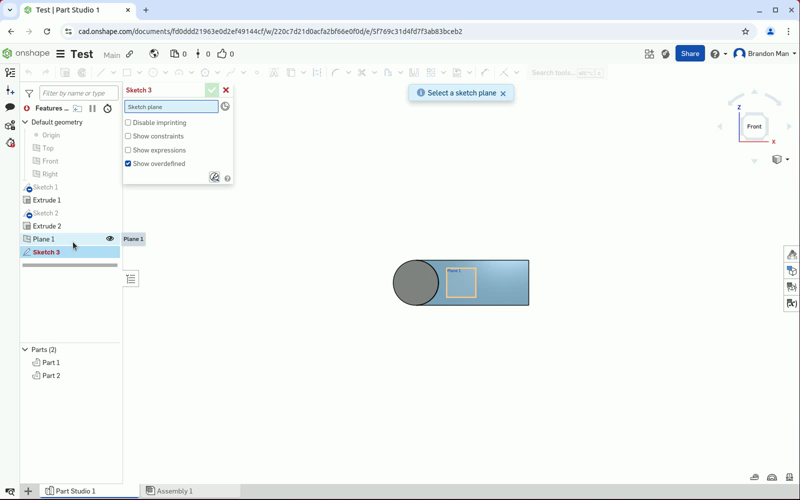
click(73, 241)
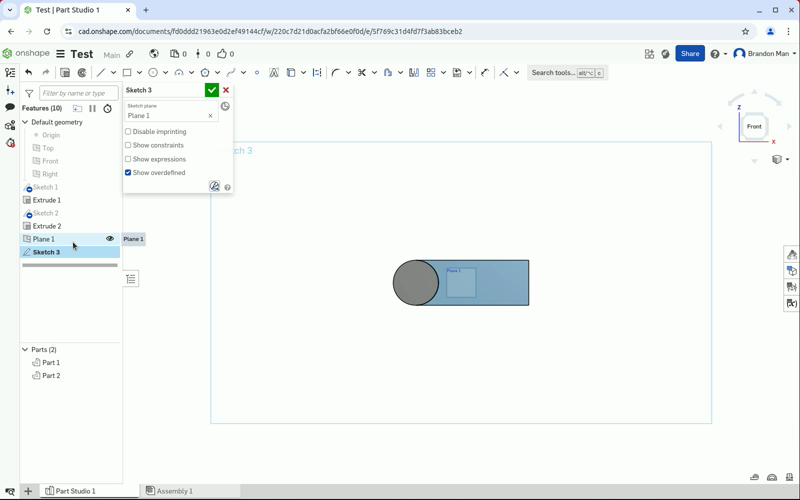
mouse_move(73, 352)
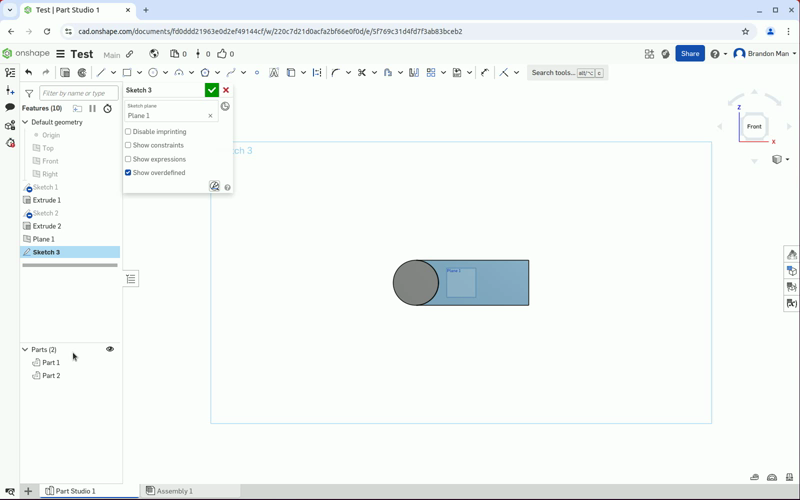
key(y)
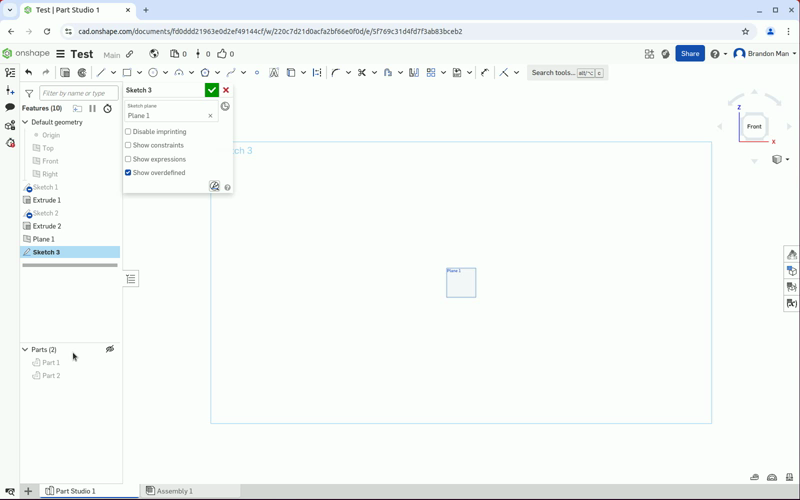
key(l)
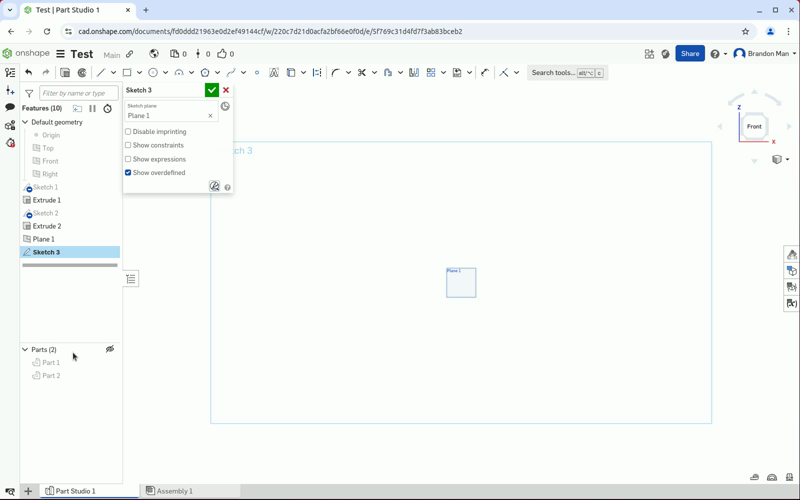
key_down(shift)
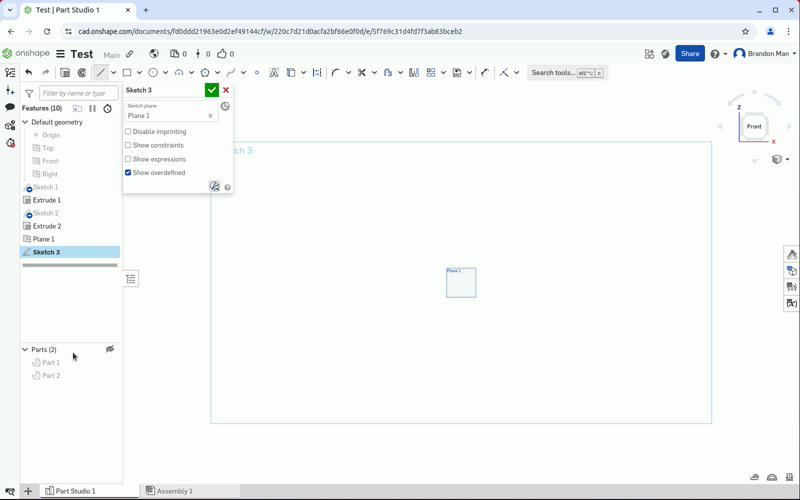
mouse_move(483, 273)
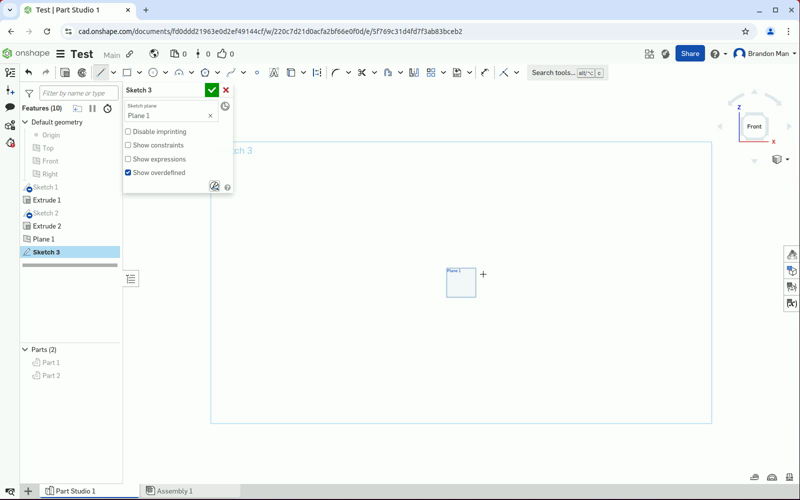
click(483, 273)
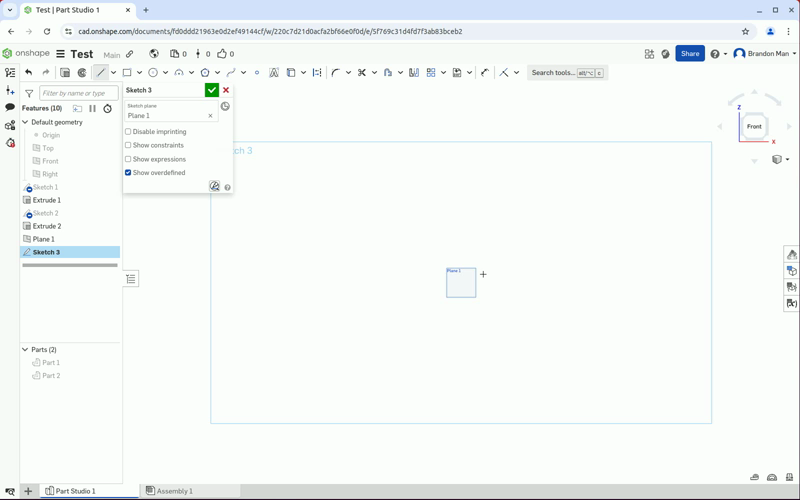
key_up(shift)
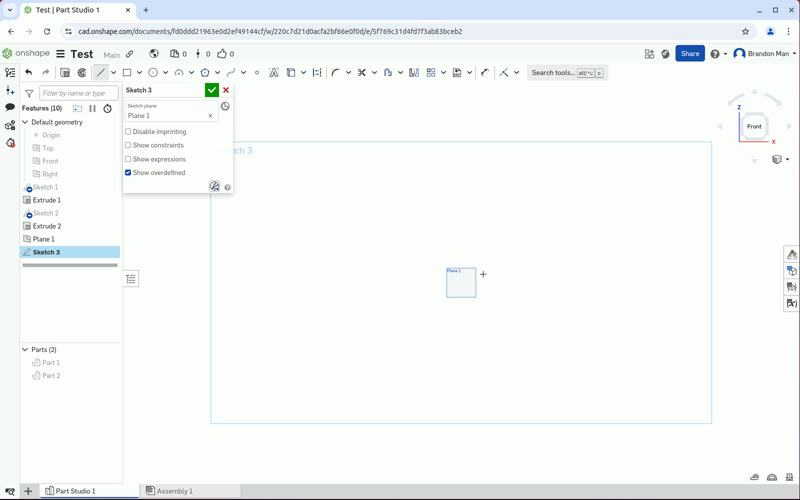
key_down(shift)
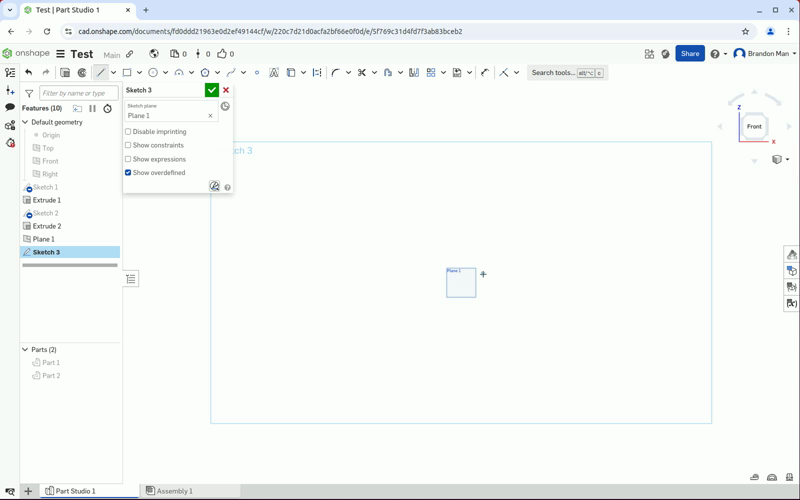
mouse_move(513, 273)
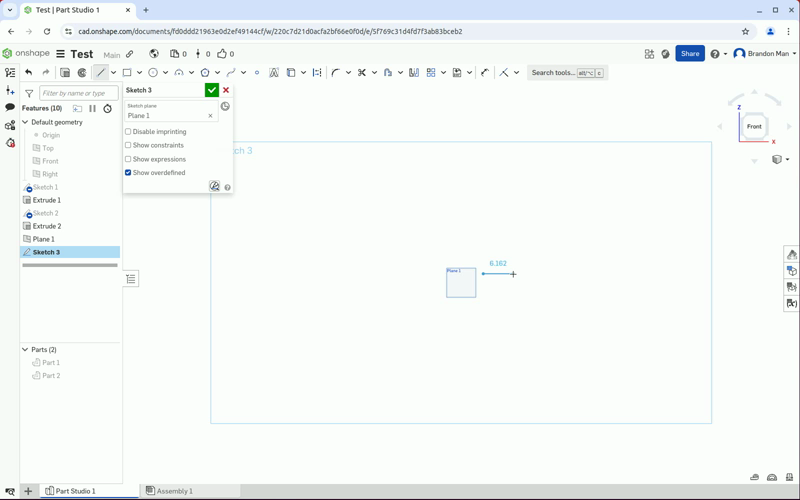
mouse_move(528, 273)
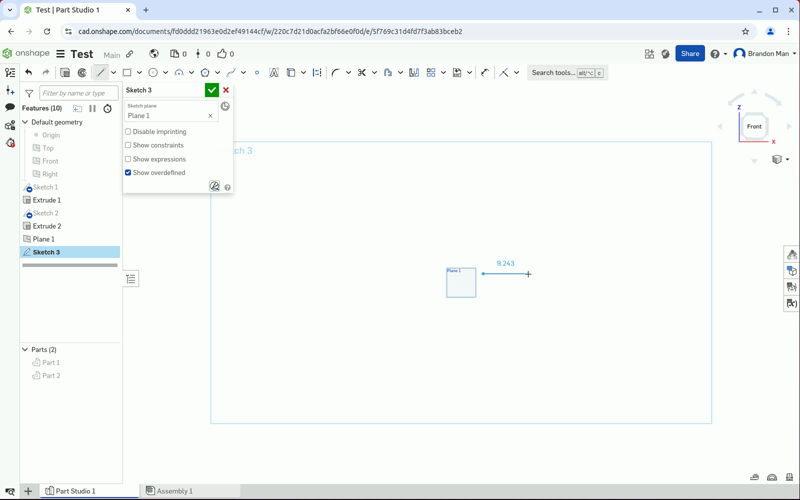
click(528, 273)
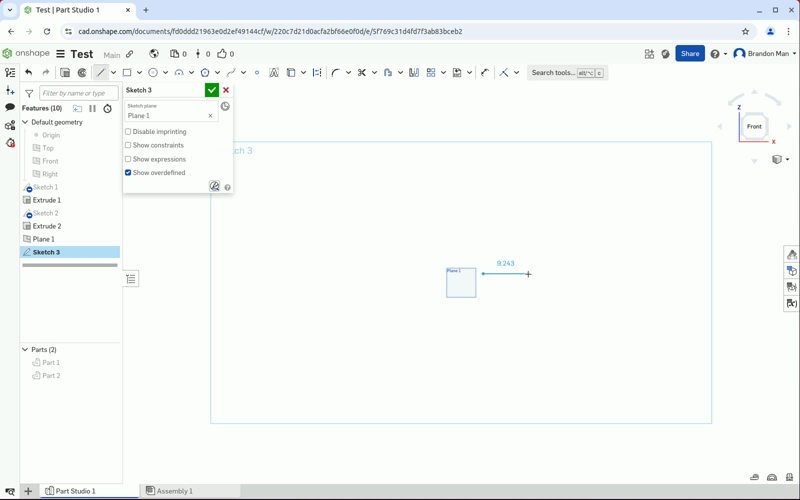
key_up(shift)
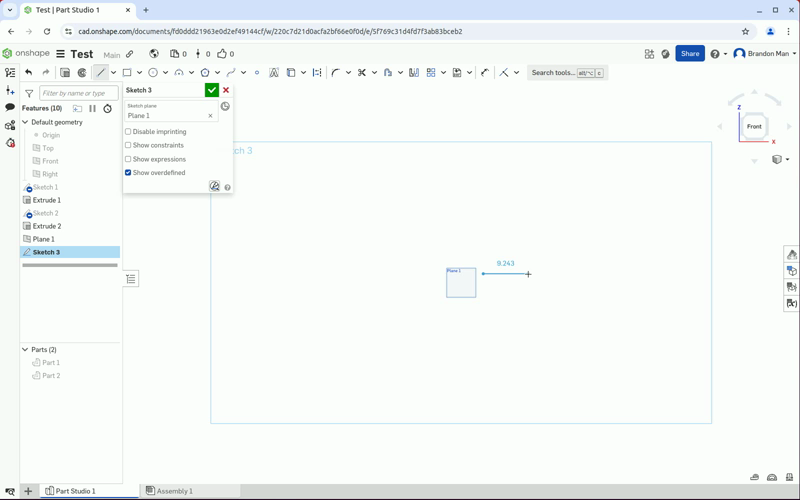
key_down(shift)
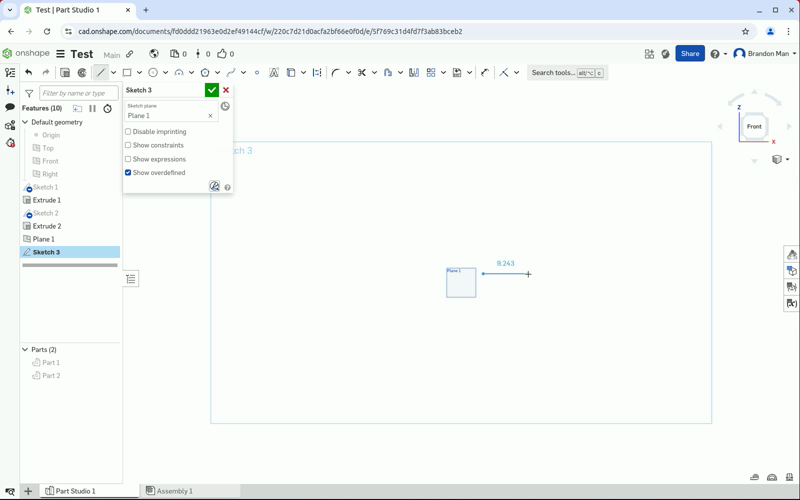
mouse_move(558, 273)
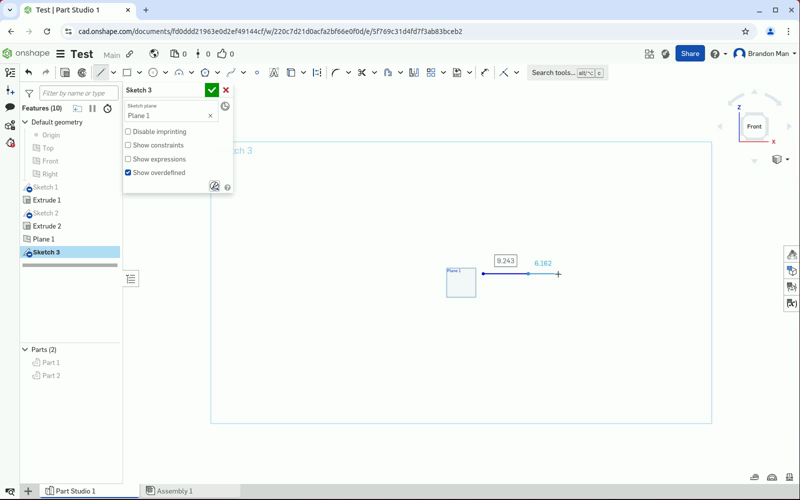
mouse_move(528, 259)
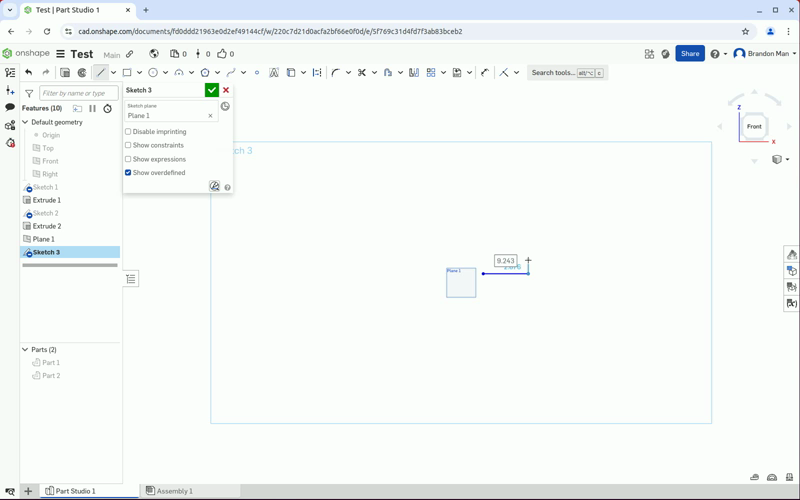
click(528, 259)
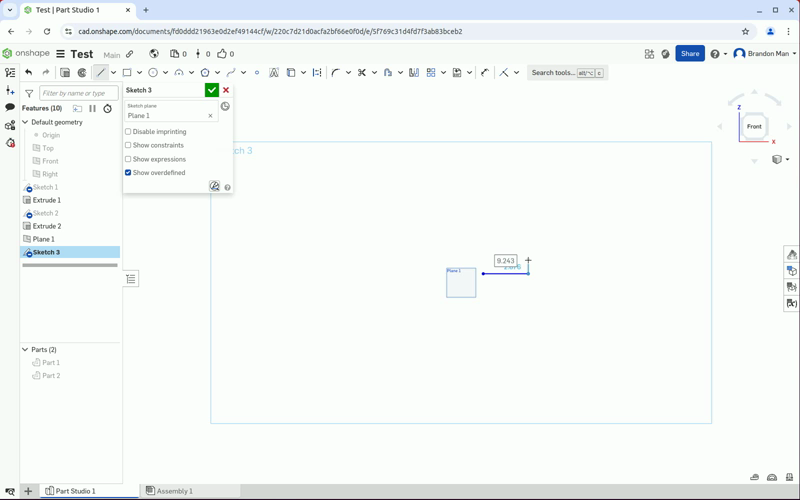
key_up(shift)
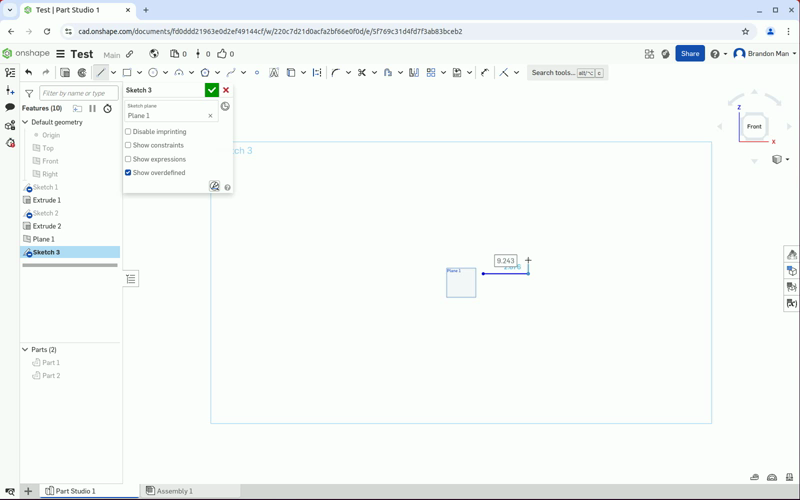
key_down(shift)
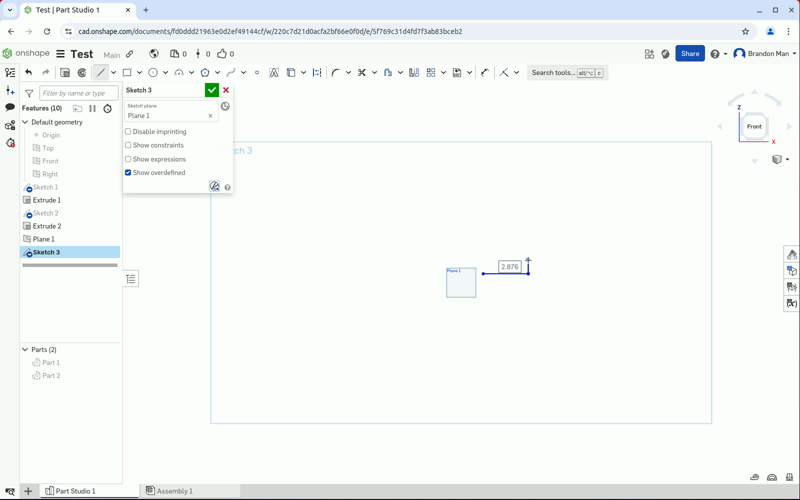
mouse_move(558, 259)
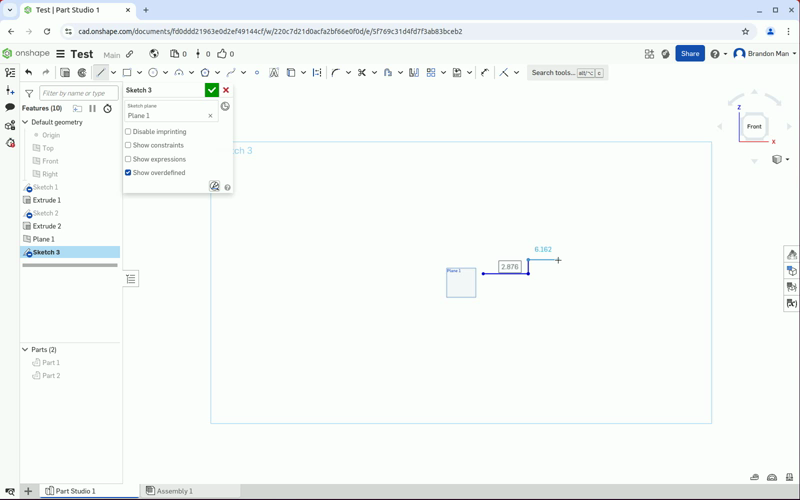
mouse_move(483, 259)
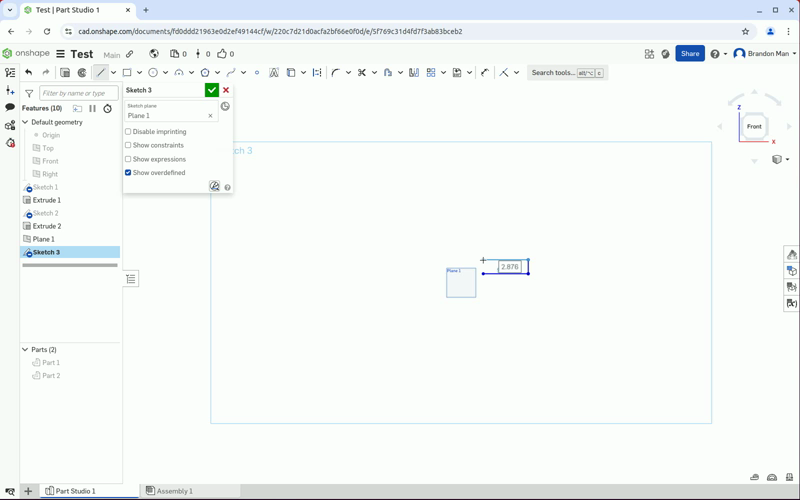
click(483, 259)
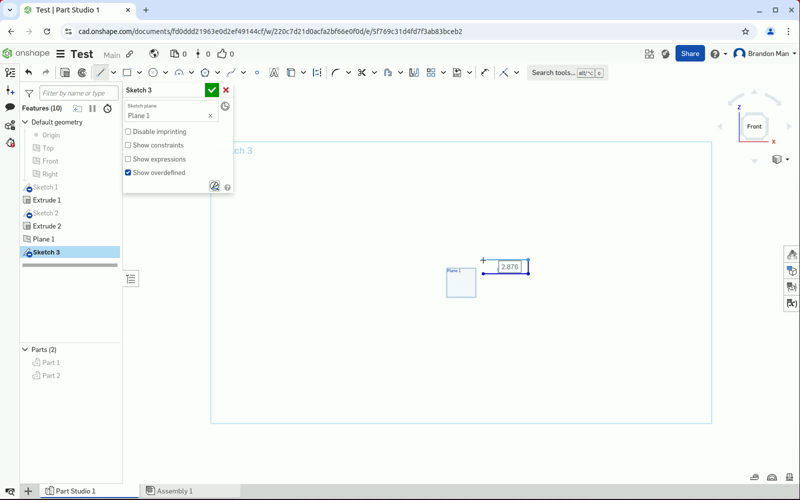
key_up(shift)
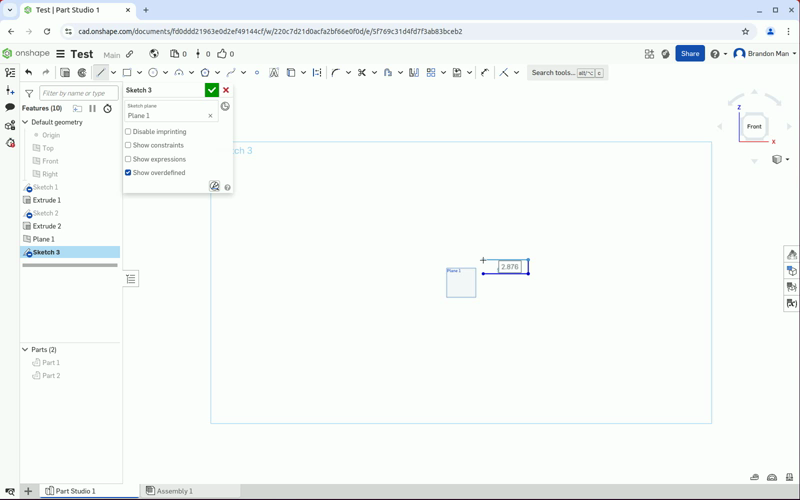
mouse_move(513, 259)
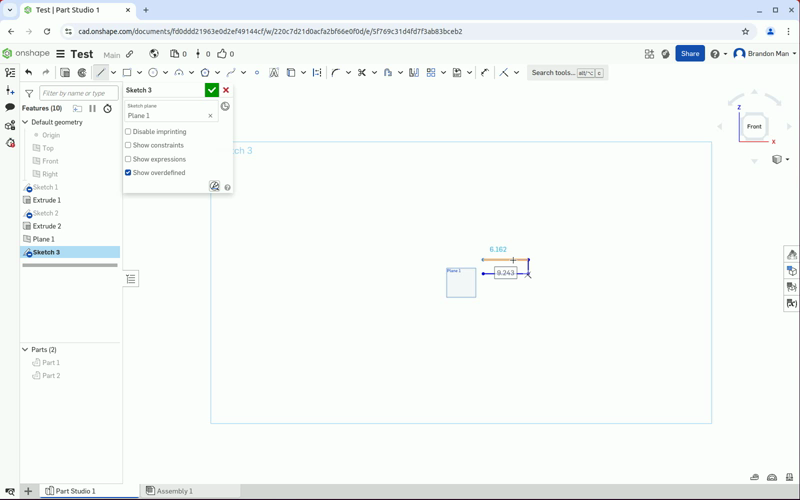
key_down(shift)
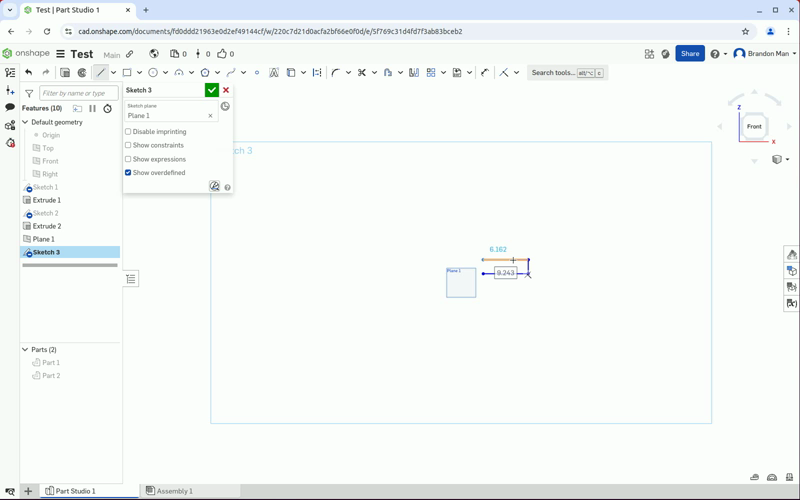
mouse_move(483, 273)
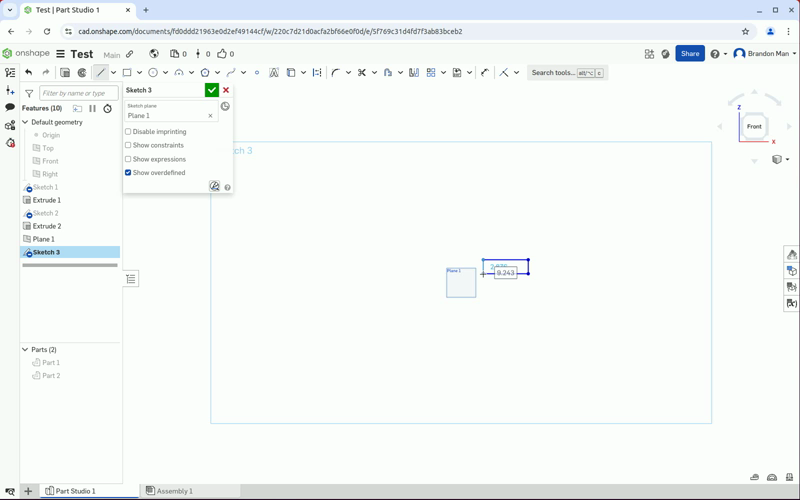
key_up(shift)
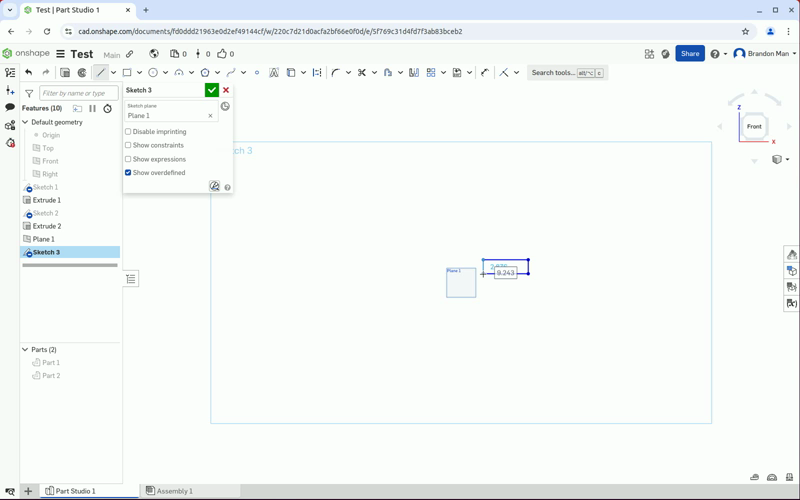
click(483, 273)
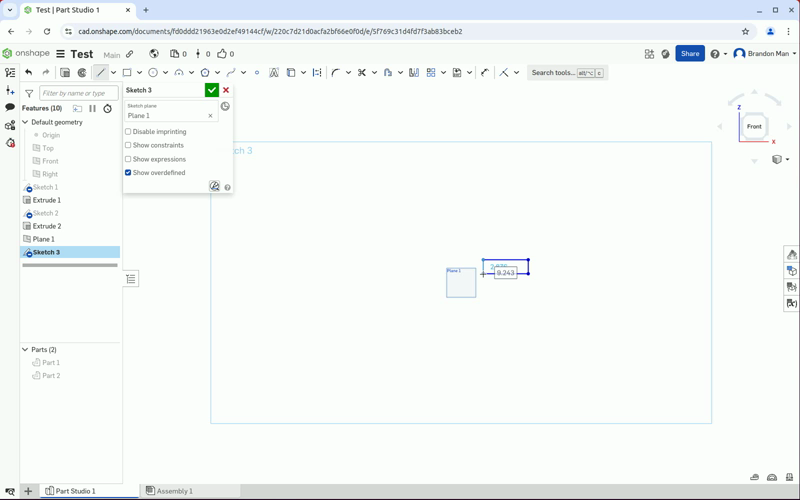
key(esc)
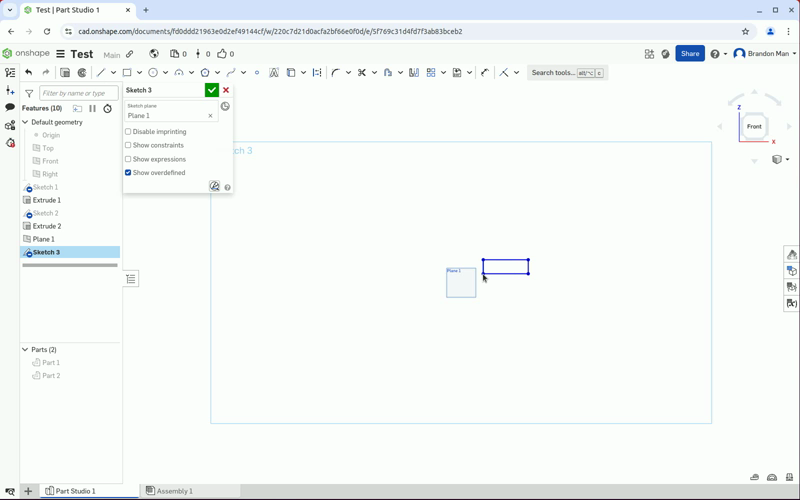
mouse_move(484, 272)
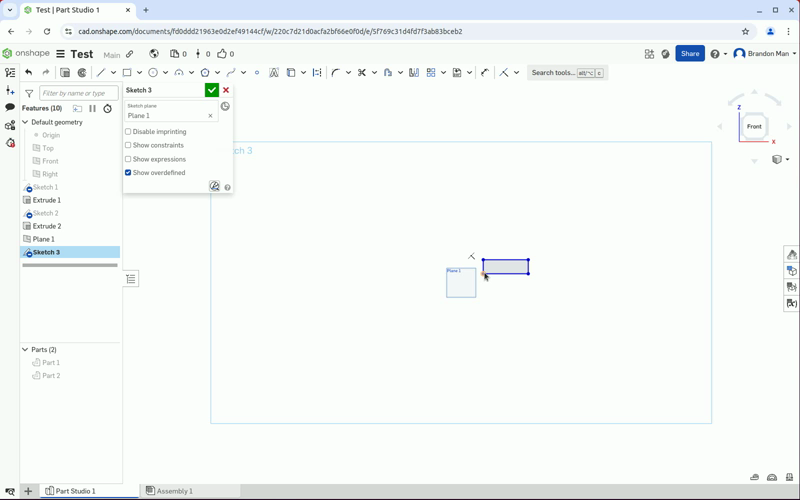
scroll(6)
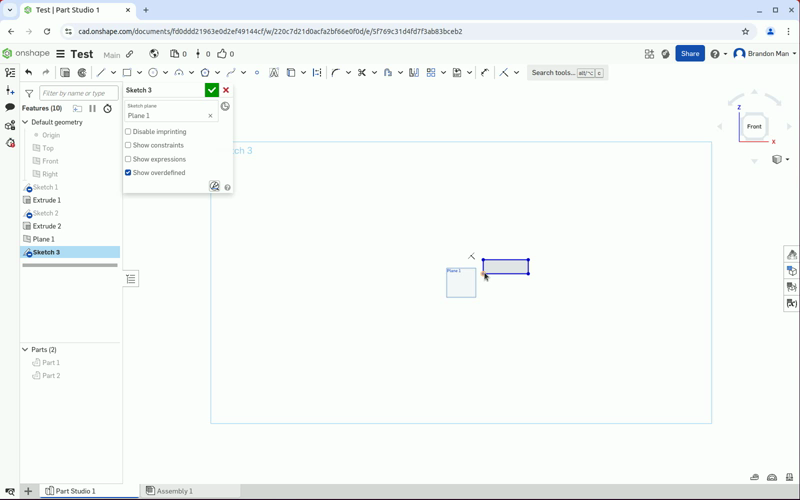
scroll(6)
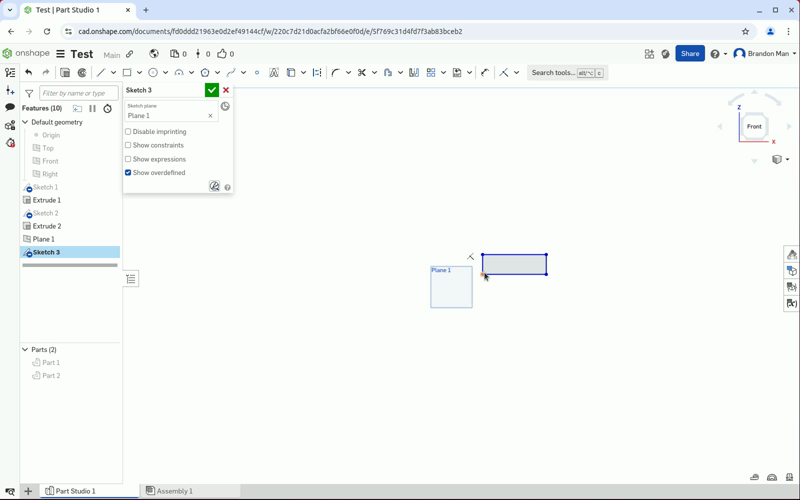
scroll(6)
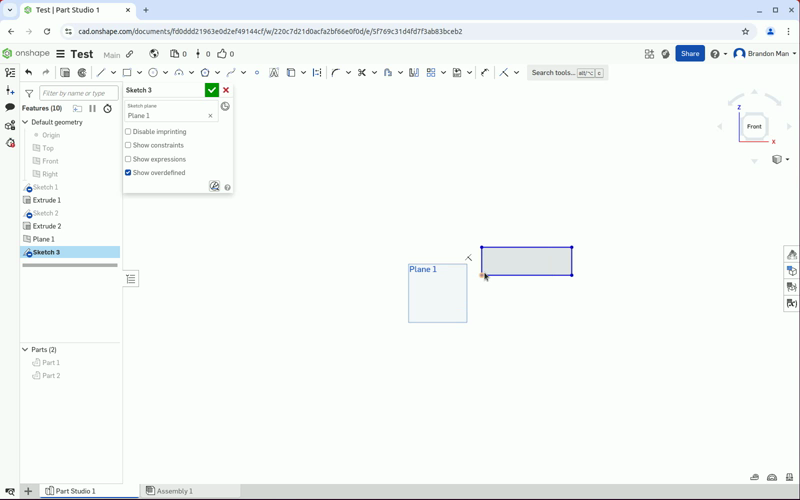
scroll(6)
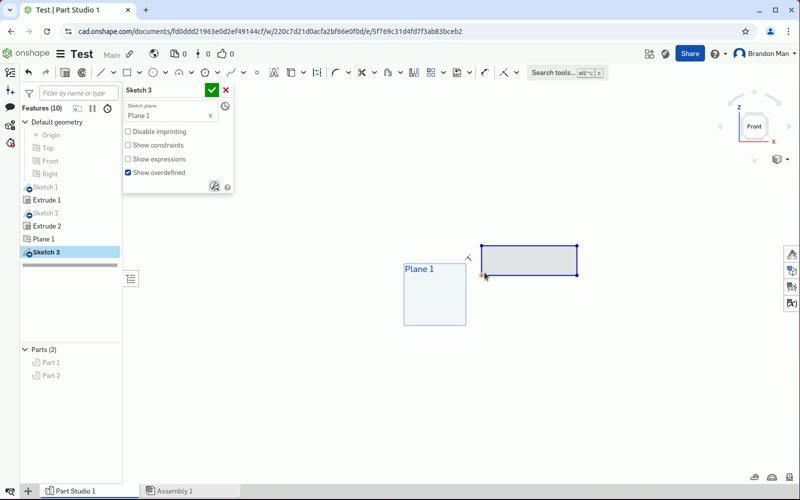
scroll(6)
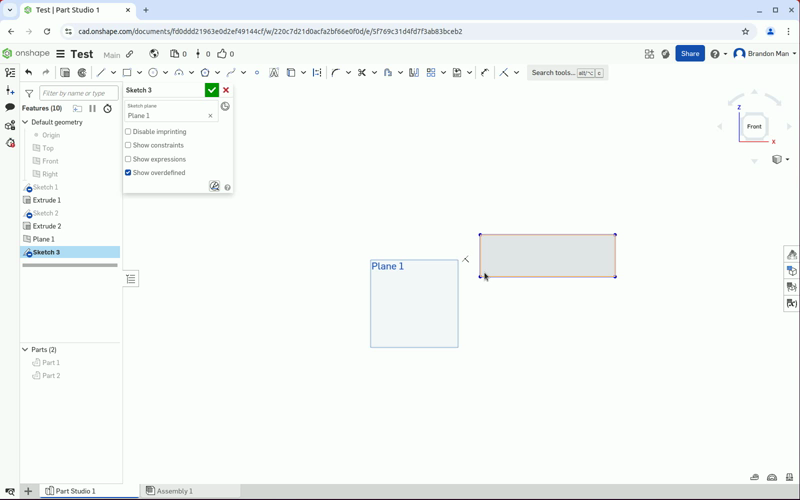
scroll(6)
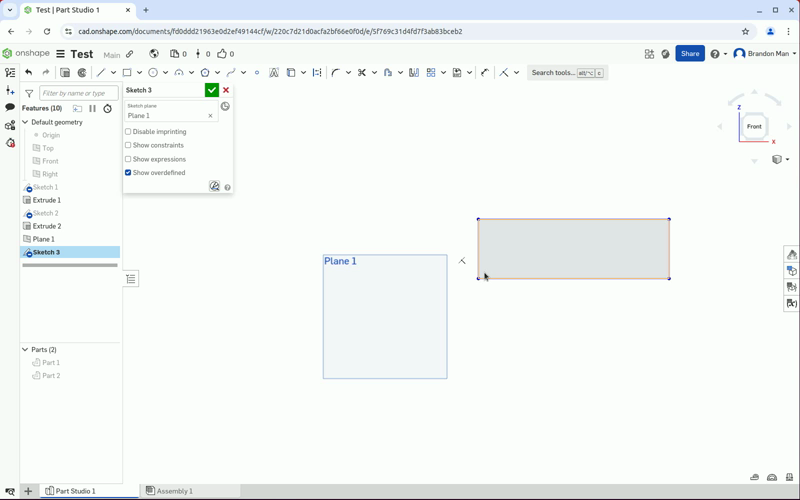
scroll(6)
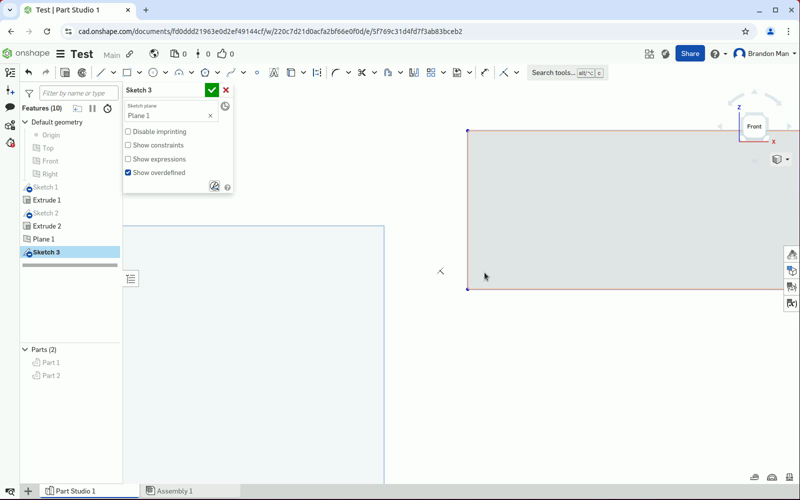
click(484, 272)
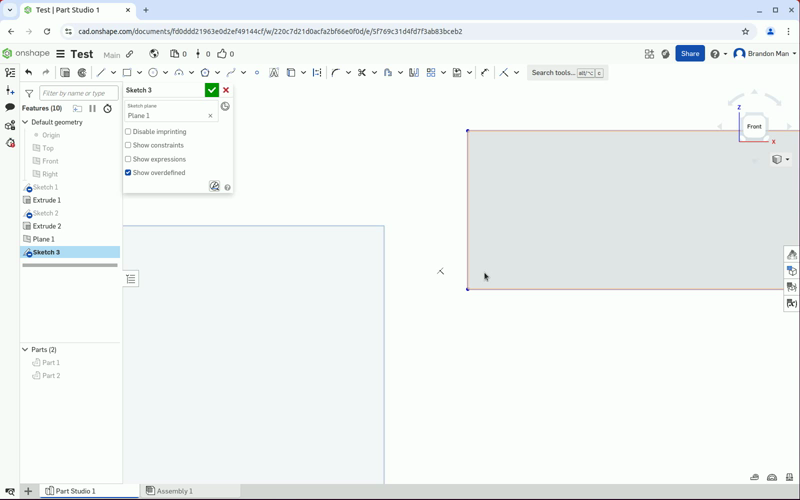
scroll(-6)
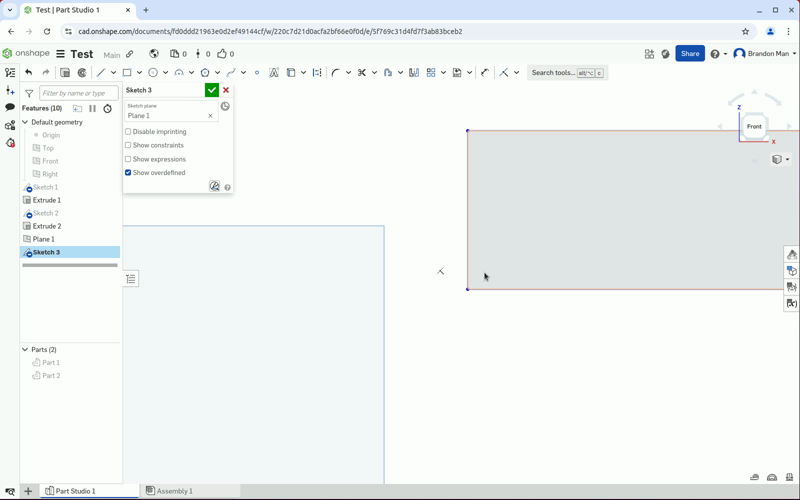
scroll(-6)
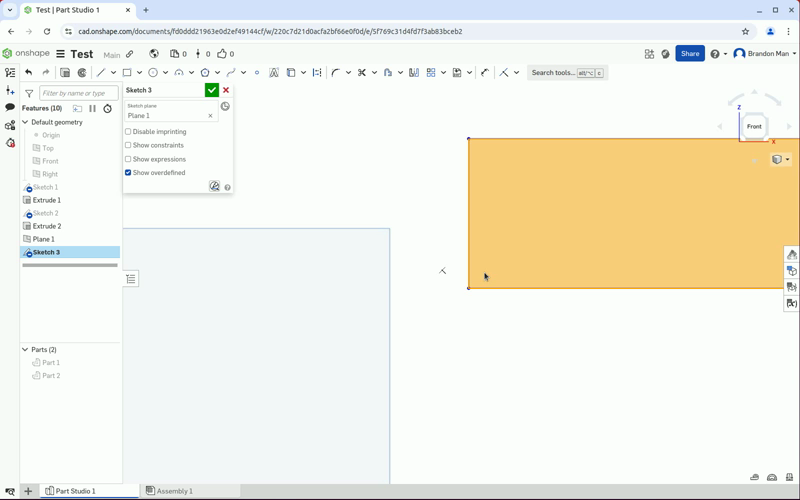
scroll(-6)
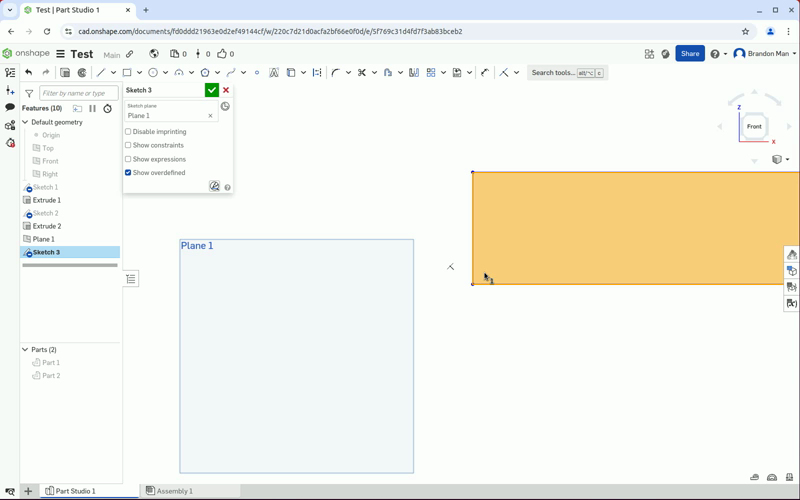
scroll(-6)
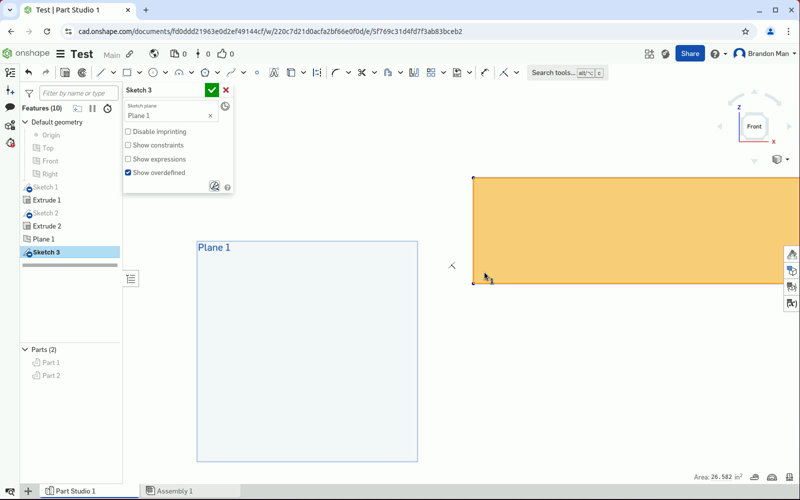
scroll(-6)
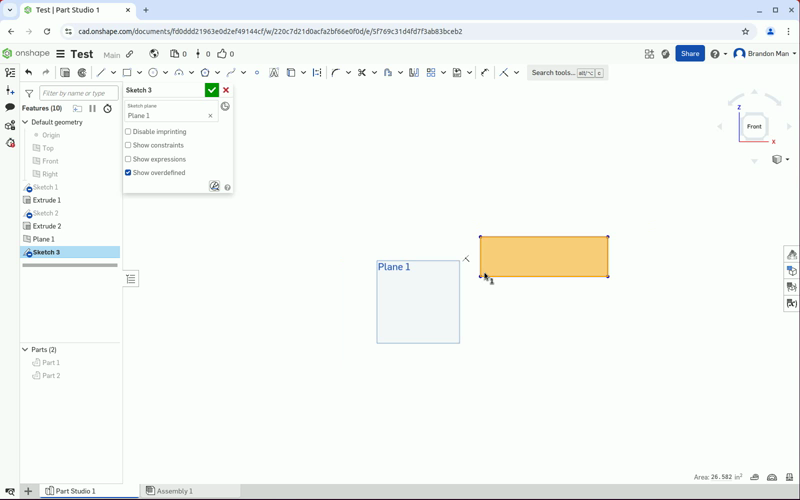
scroll(-6)
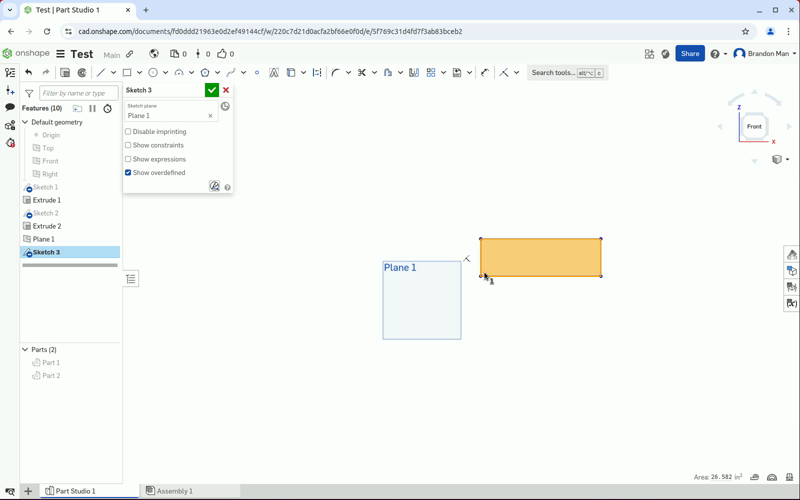
scroll(-6)
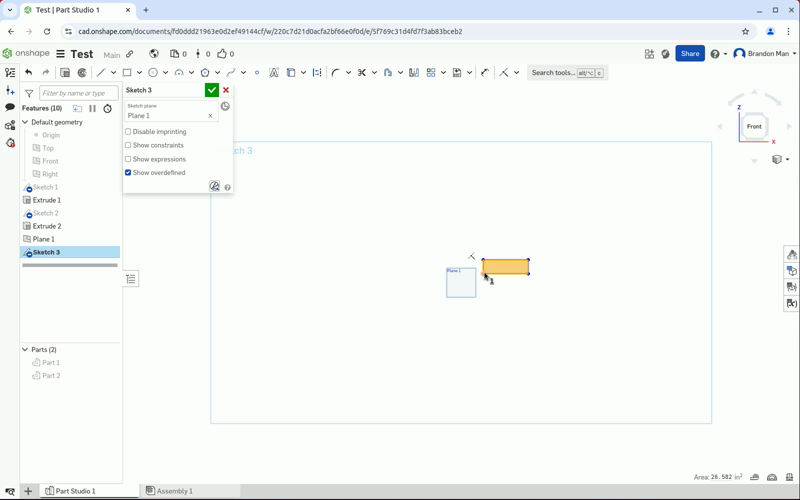
mouse_move(73, 352)
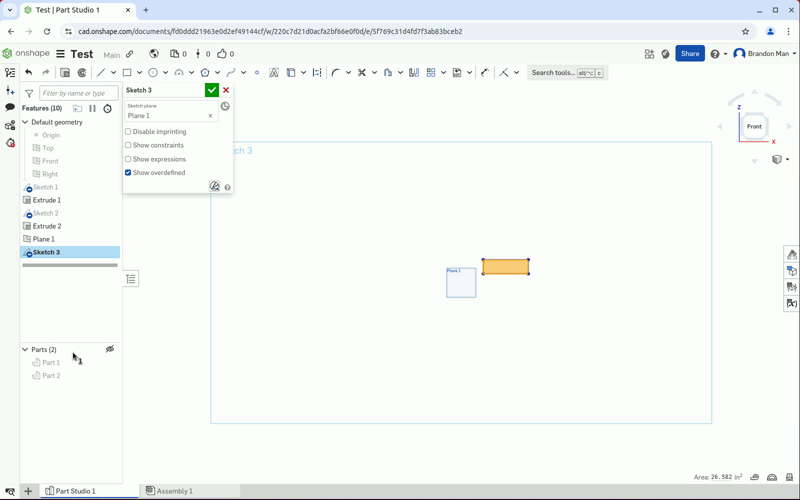
key(shift+y)
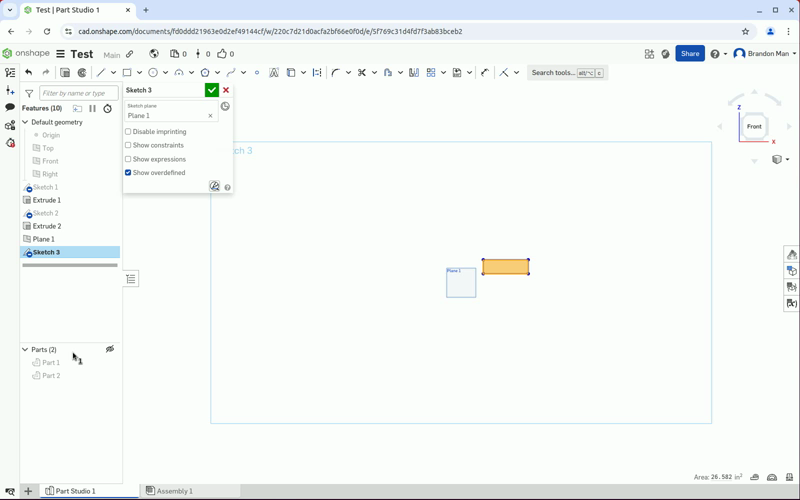
key(shift+e)
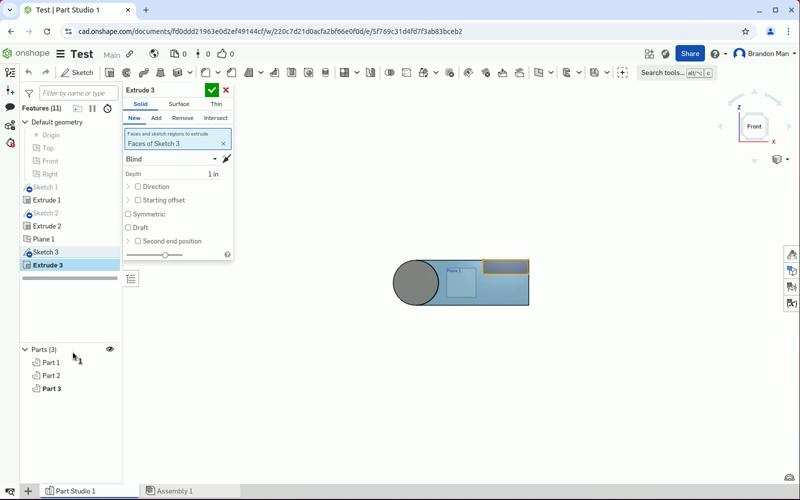
mouse_move(143, 106)
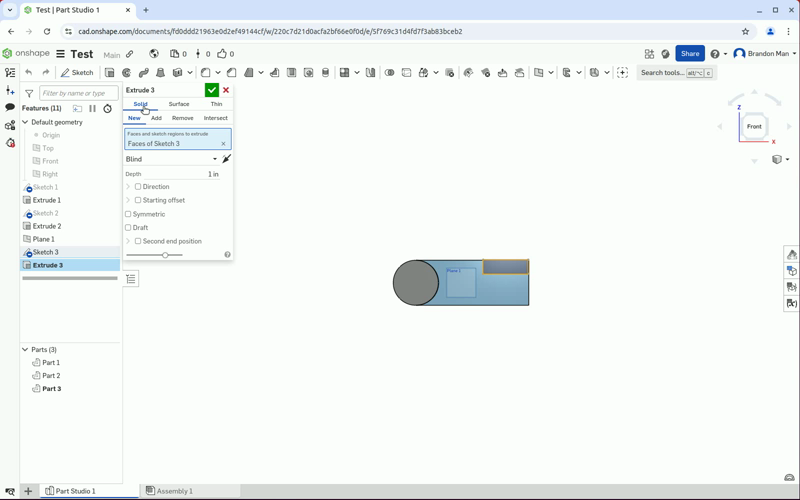
click(143, 106)
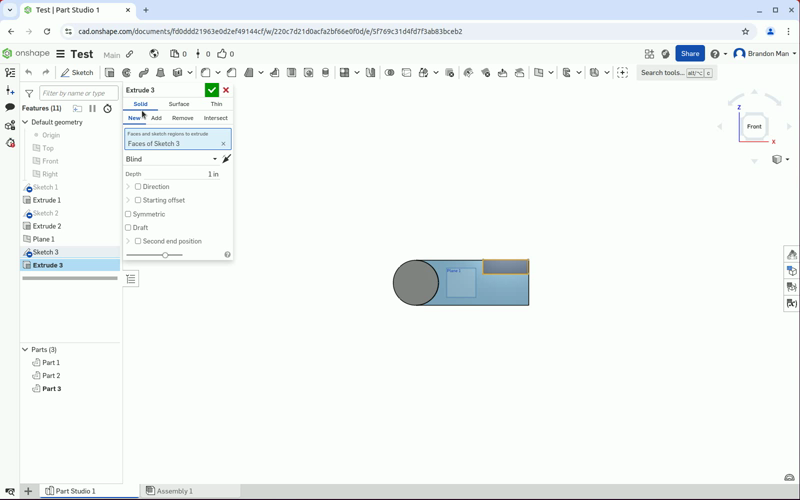
mouse_move(137, 120)
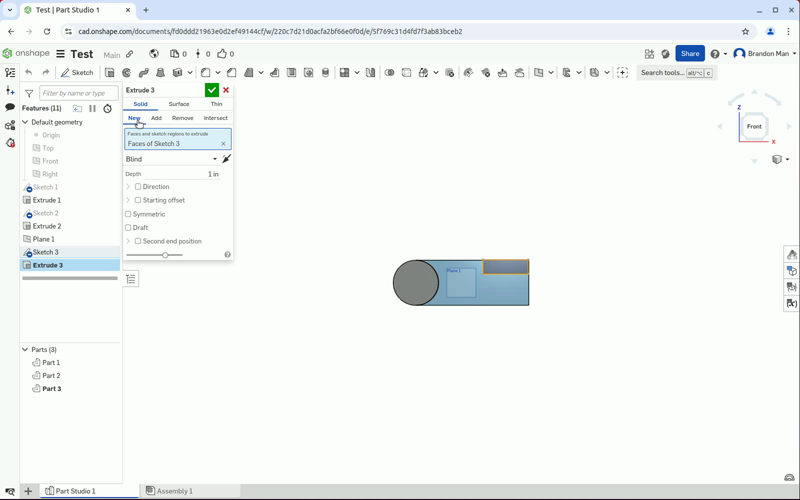
click(137, 120)
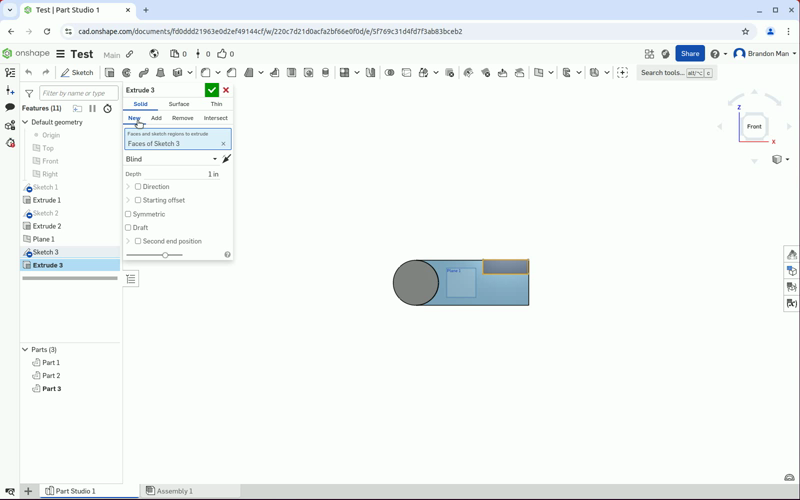
key(tab, 4)
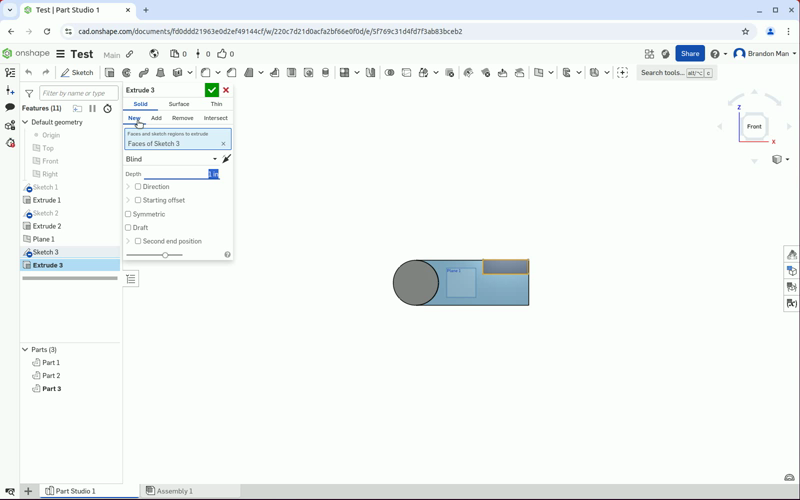
text(9.147)
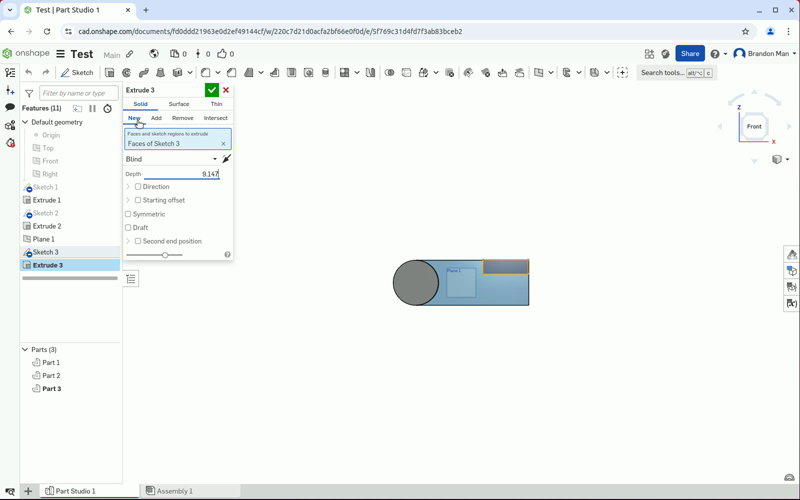
key(enter)
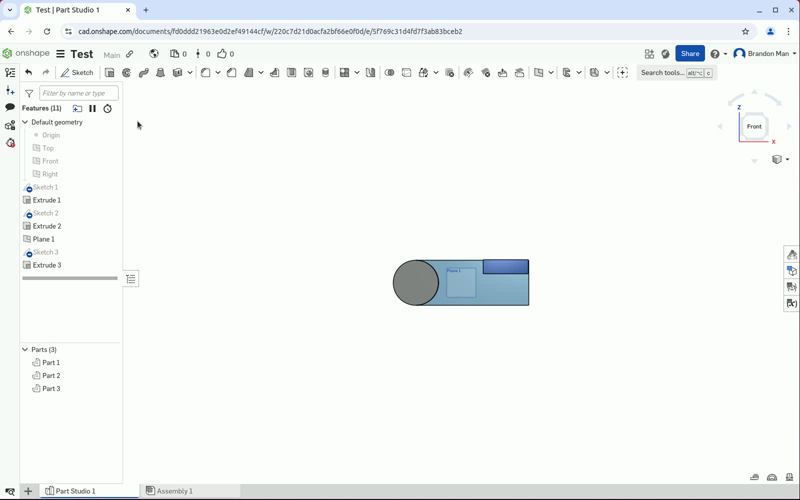
key(shift+h)
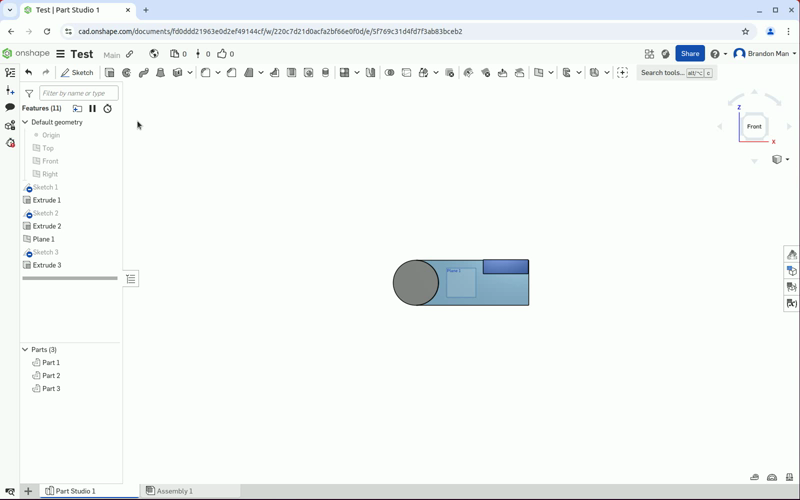
key(shift+h)
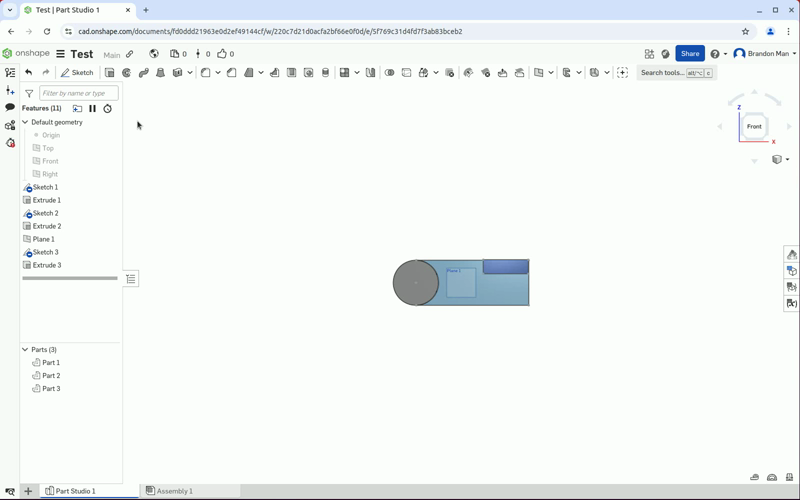
key(shift+7)
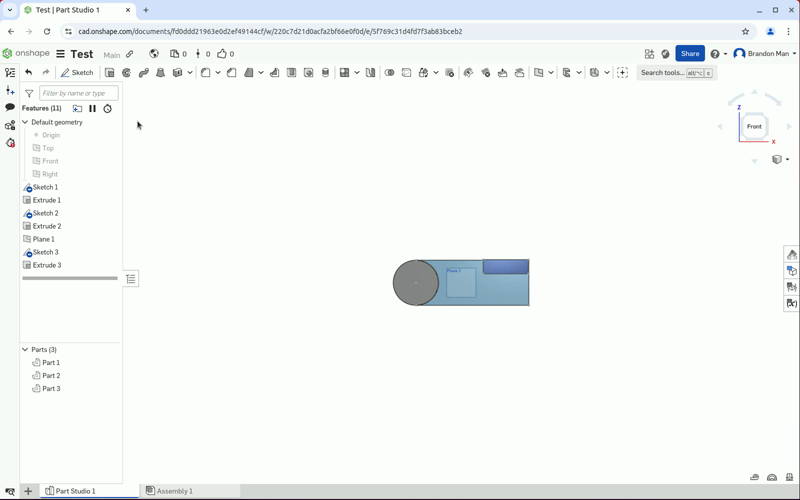
key(left, 2)
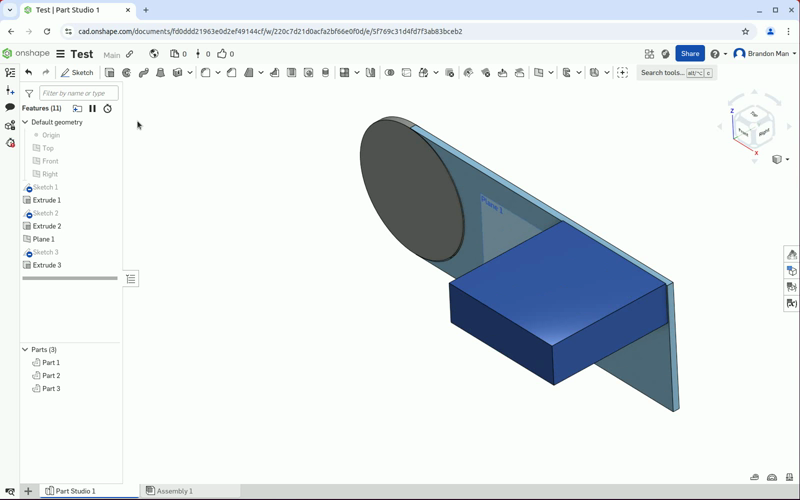
key(down, 2)
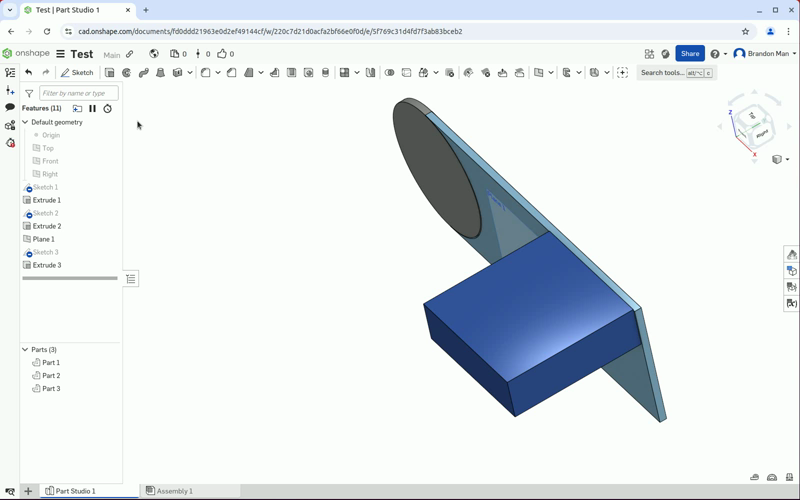
key(up, 2)
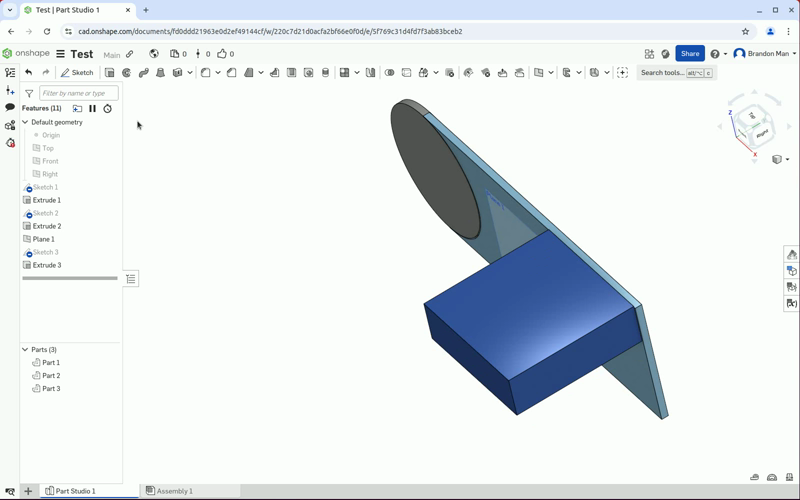
key(right, 2)
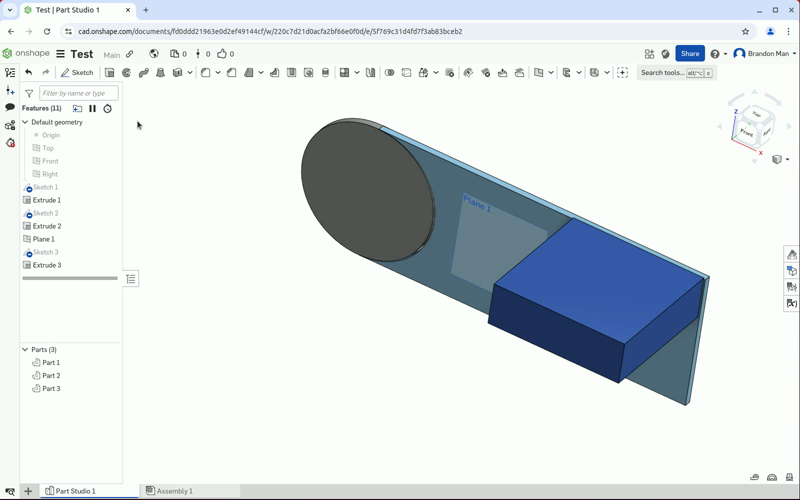
mouse_move(73, 189)
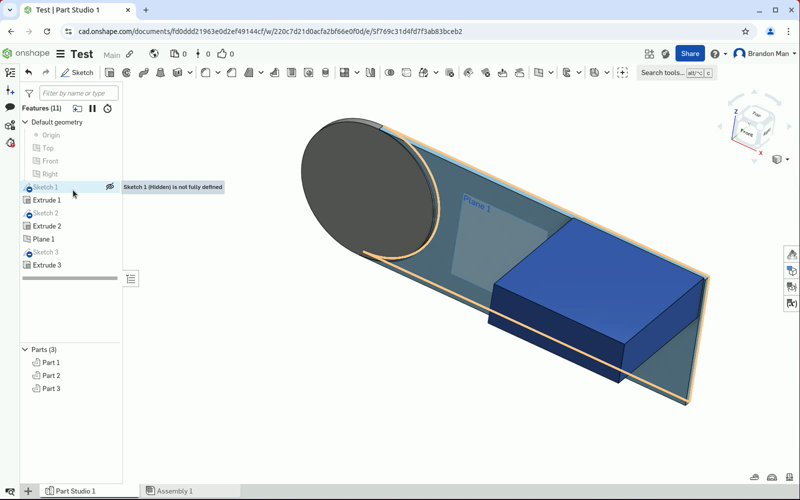
click(73, 189)